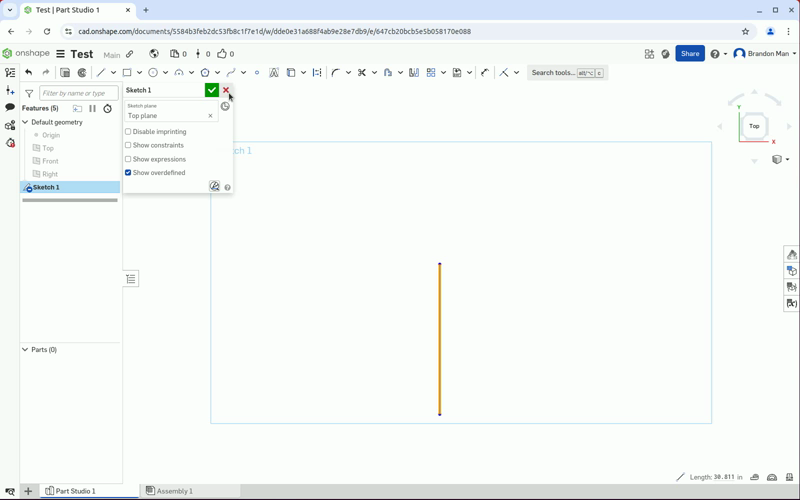
key(shift+h)
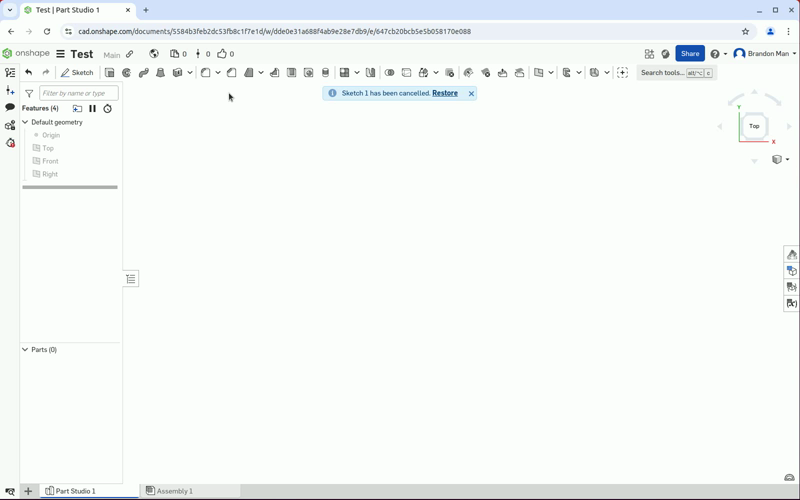
mouse_move(73, 352)
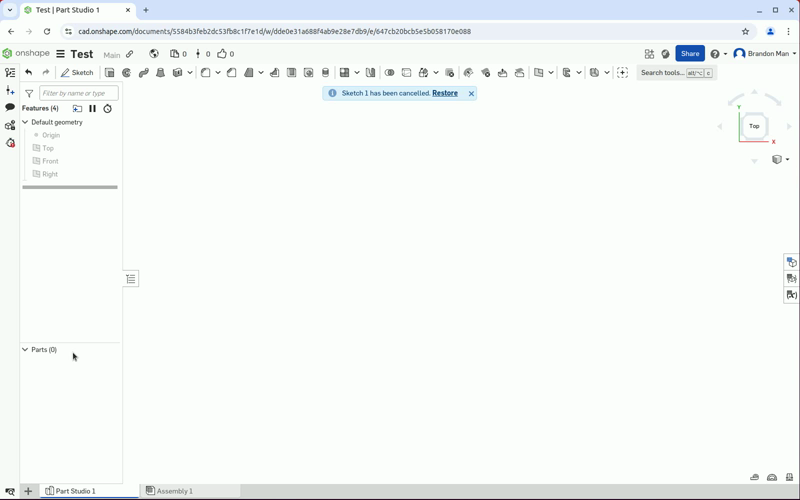
key(y)
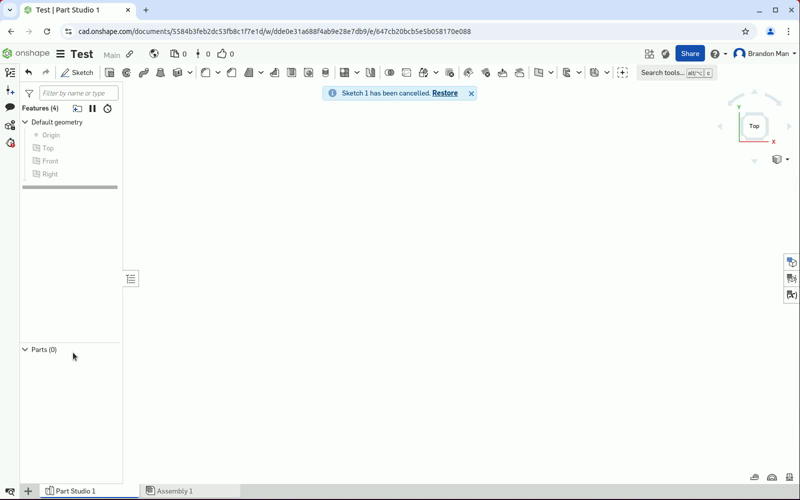
key(shift+p)
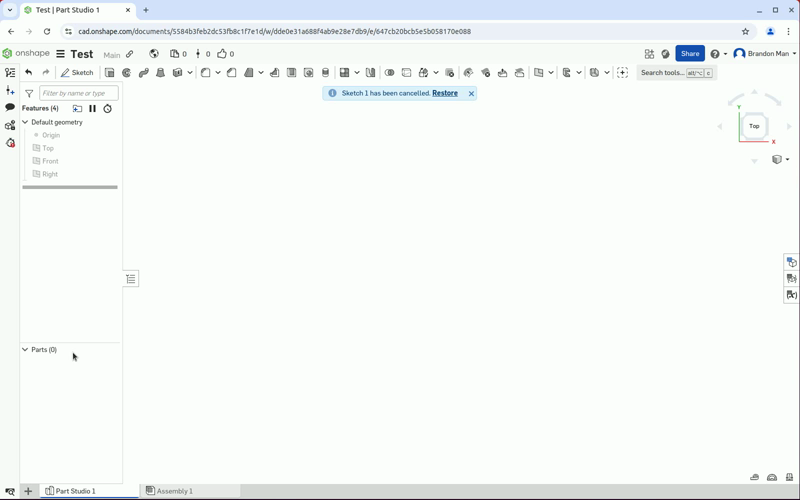
key(space)
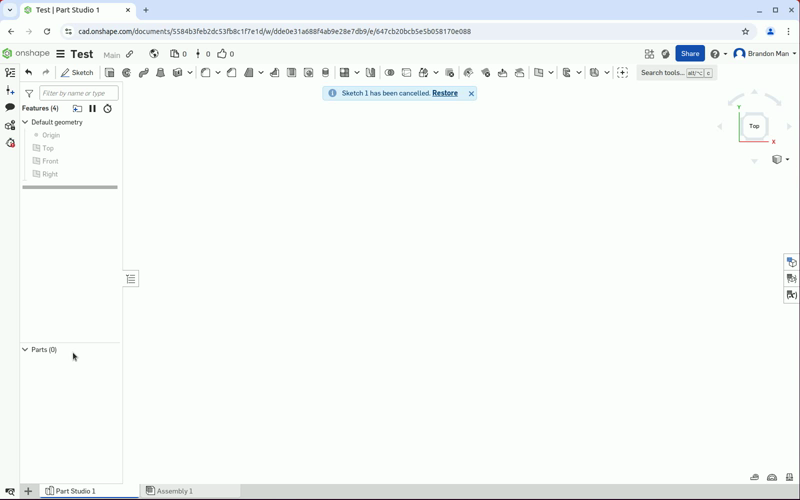
key_down(shift)
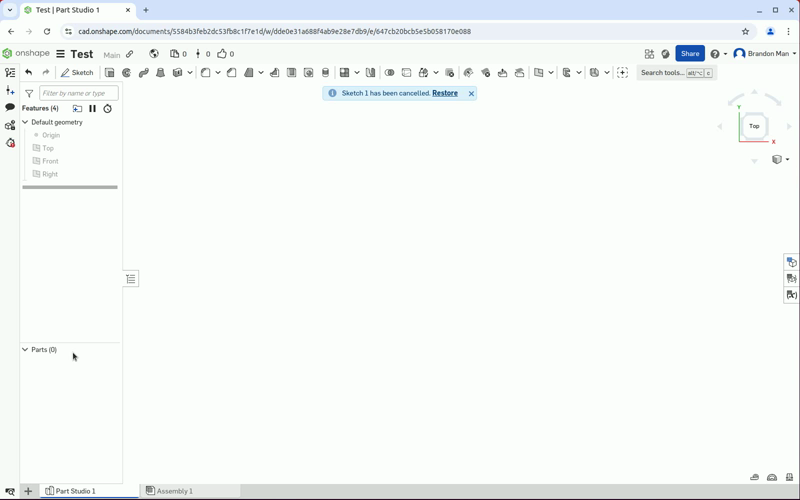
key(up)
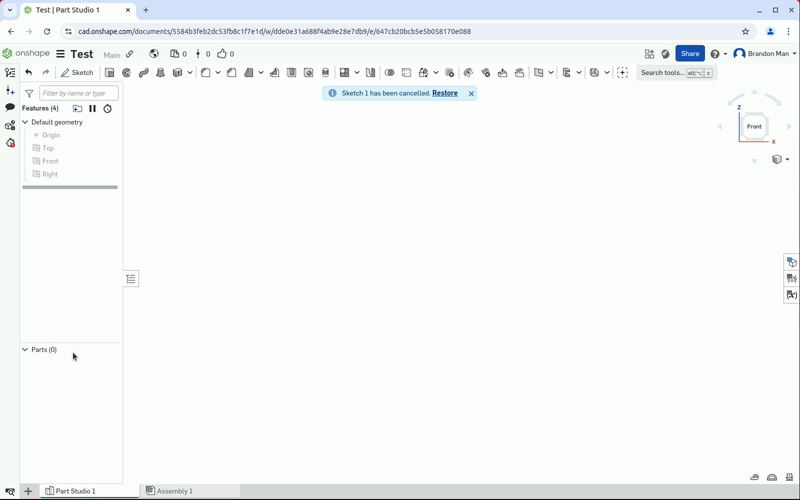
key_up(shift)
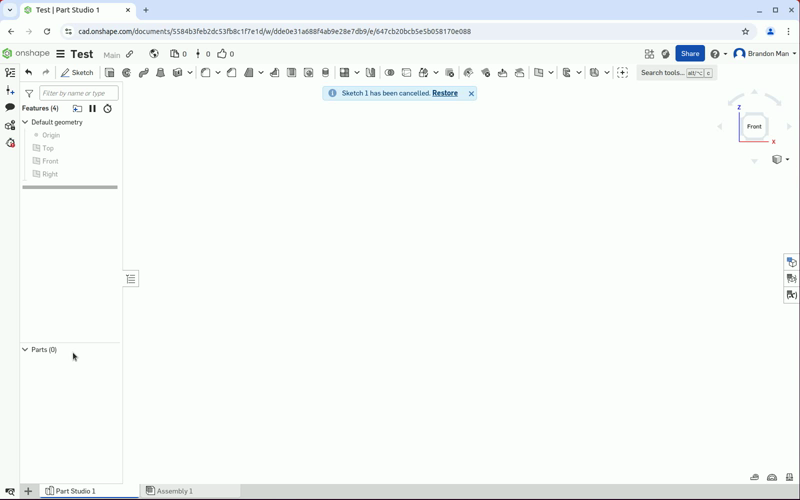
mouse_move(73, 352)
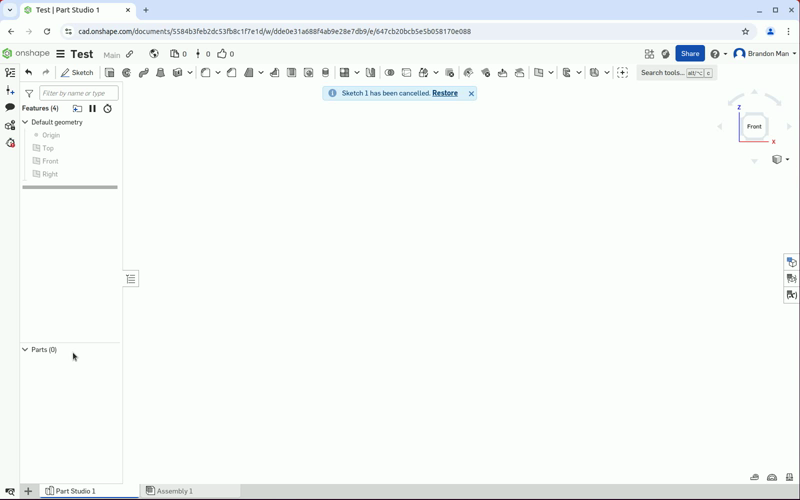
key(shift+y)
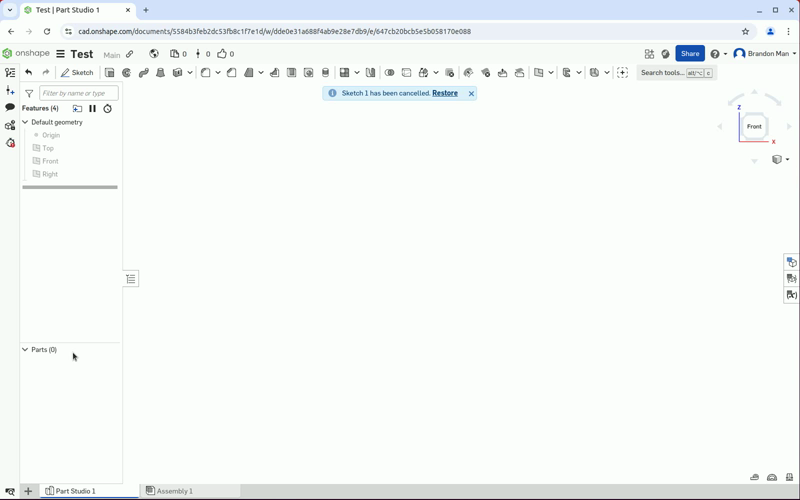
key(shift+s)
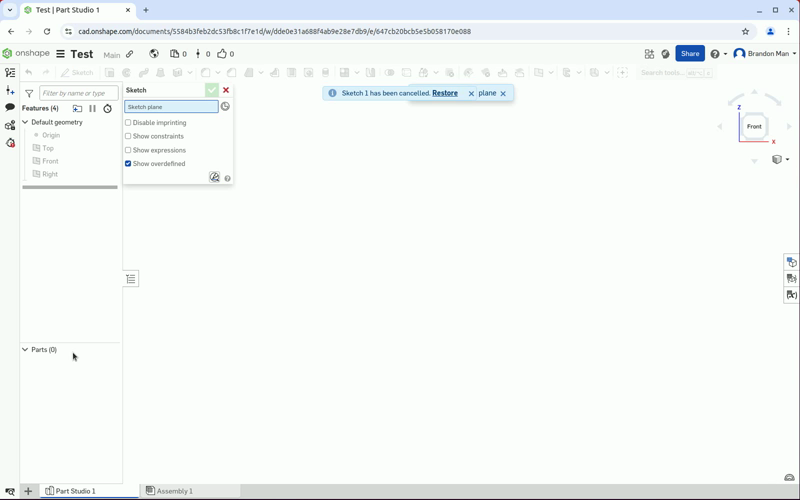
mouse_move(73, 163)
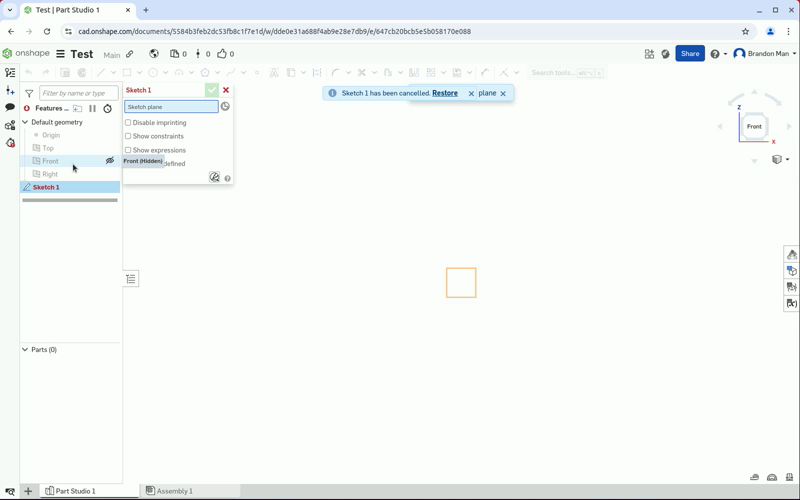
click(73, 163)
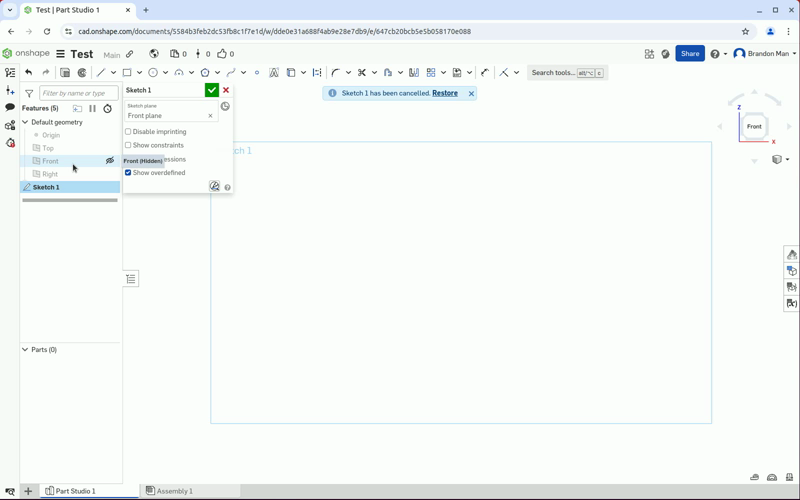
mouse_move(73, 352)
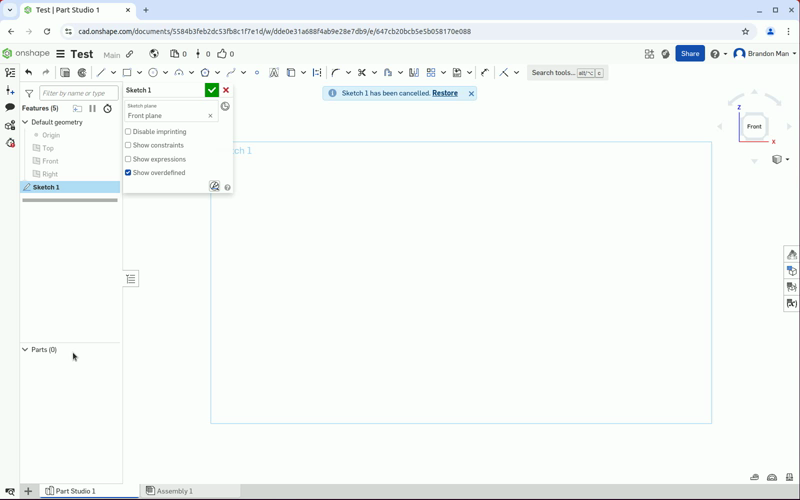
key(y)
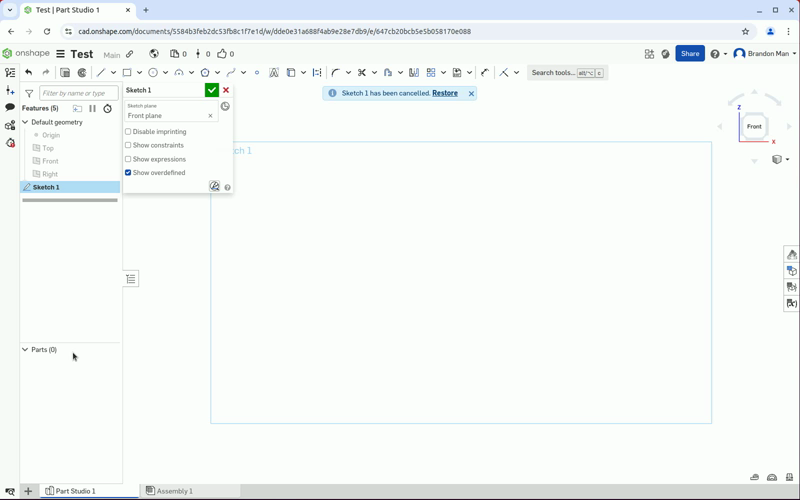
key(l)
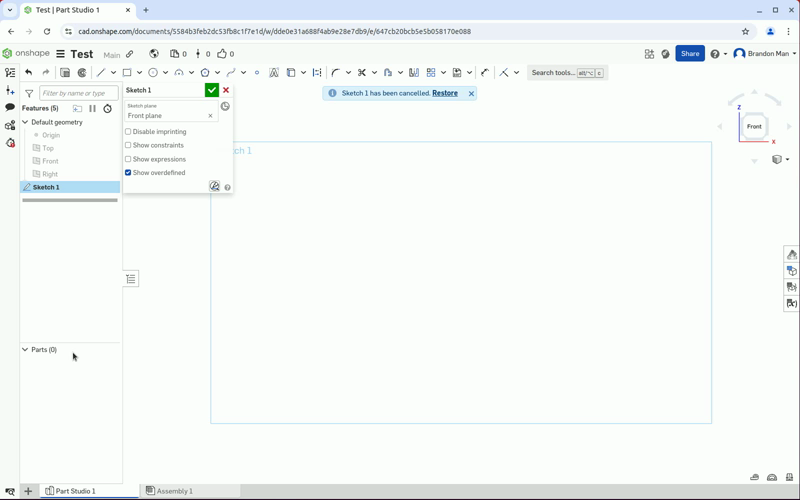
key_down(shift)
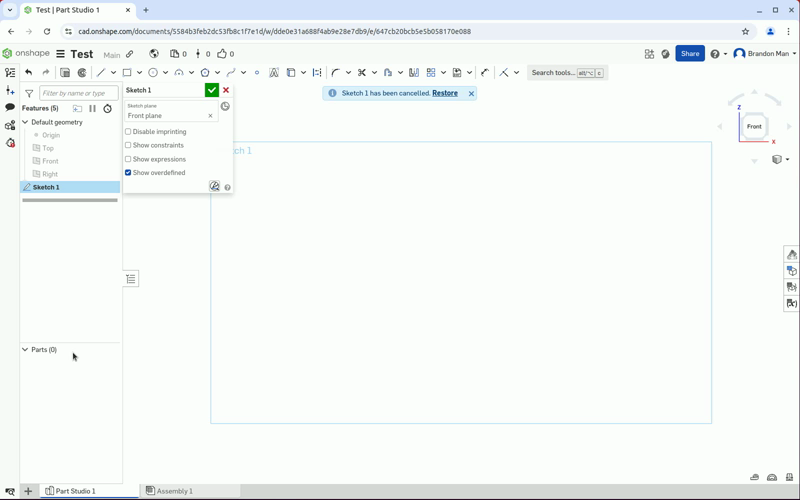
mouse_move(348, 352)
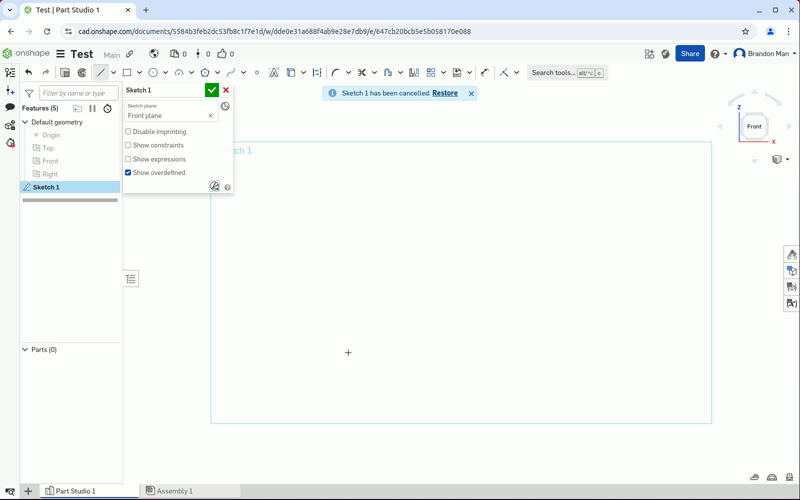
click(348, 352)
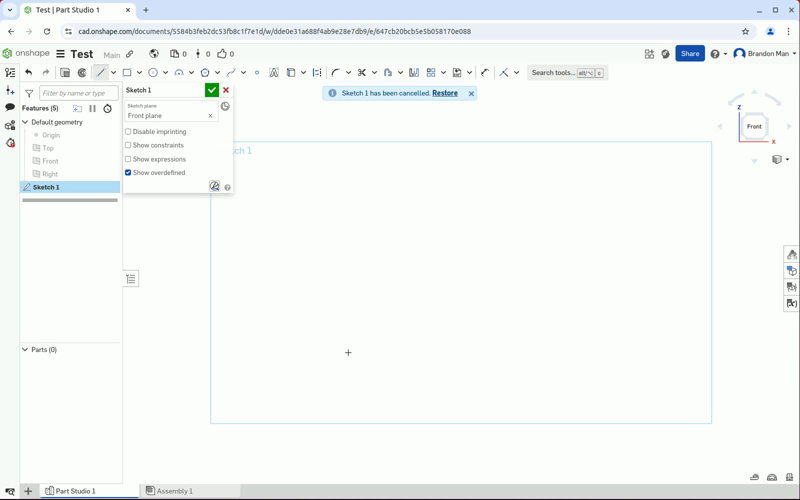
key_up(shift)
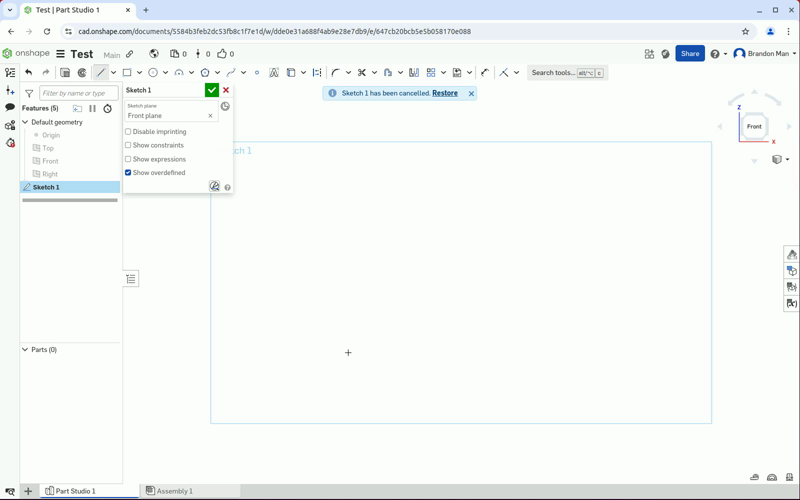
key_down(shift)
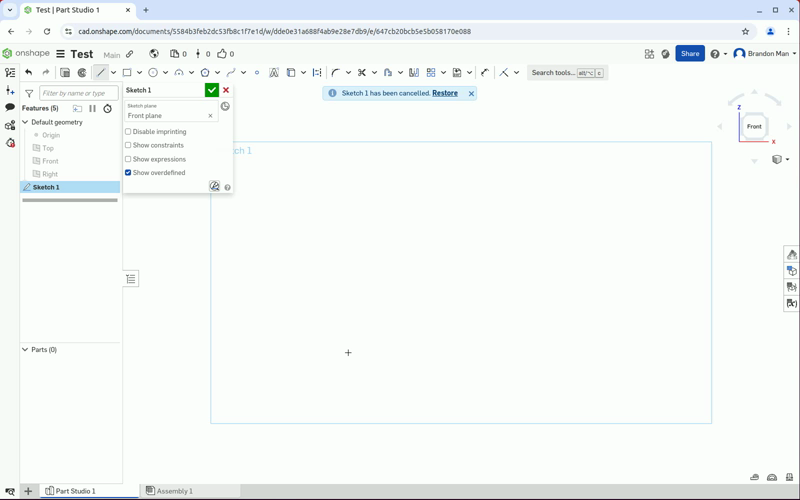
mouse_move(495, 352)
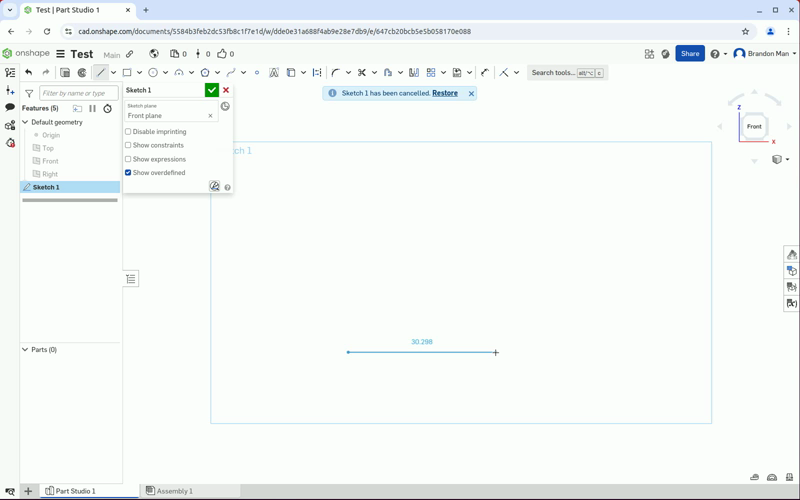
click(495, 352)
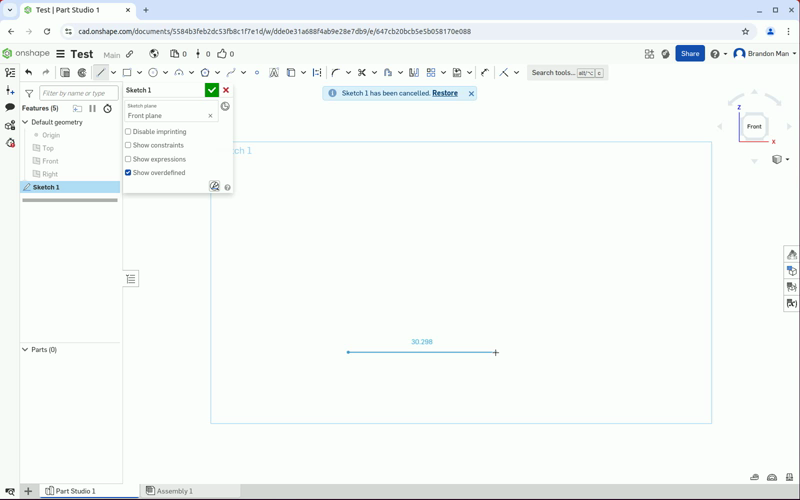
key_up(shift)
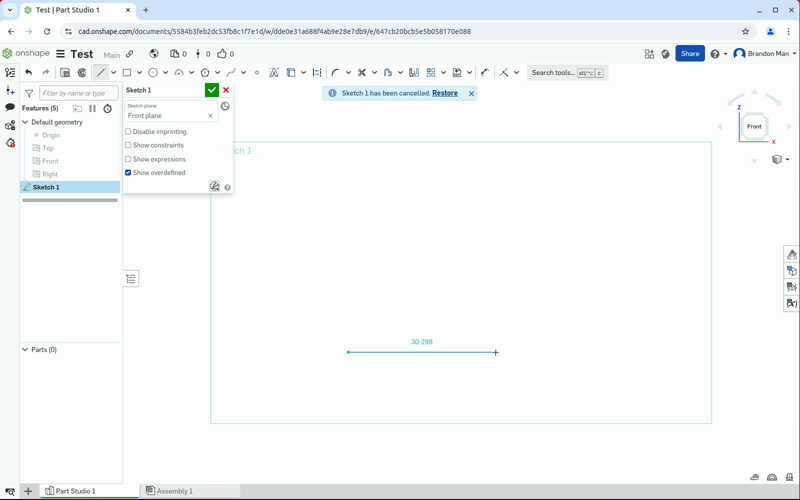
key_down(shift)
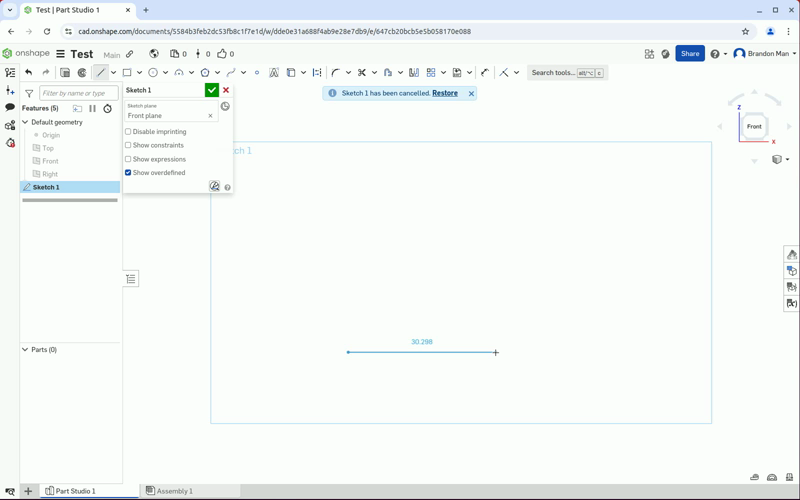
mouse_move(525, 352)
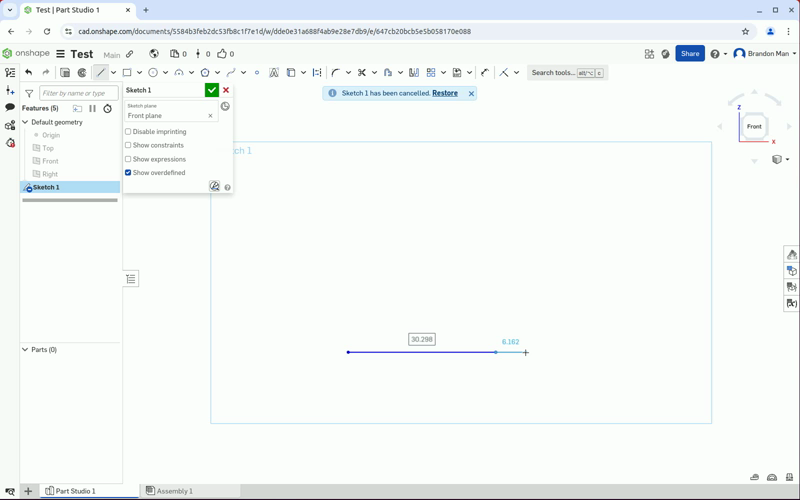
mouse_move(495, 314)
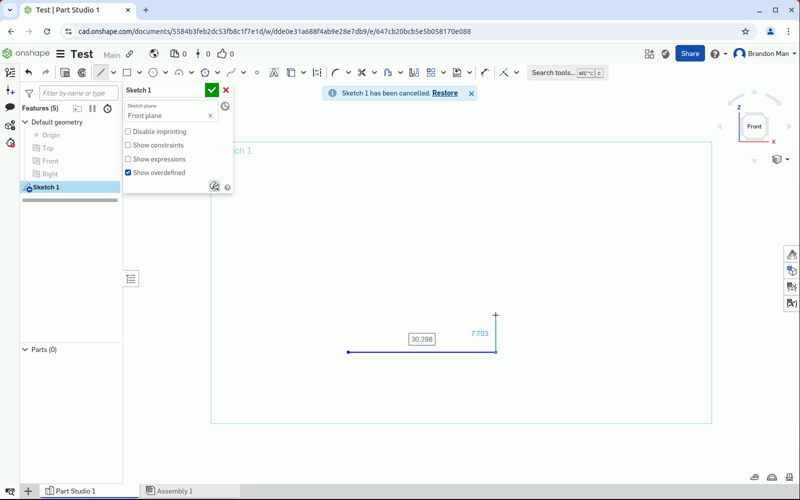
click(495, 314)
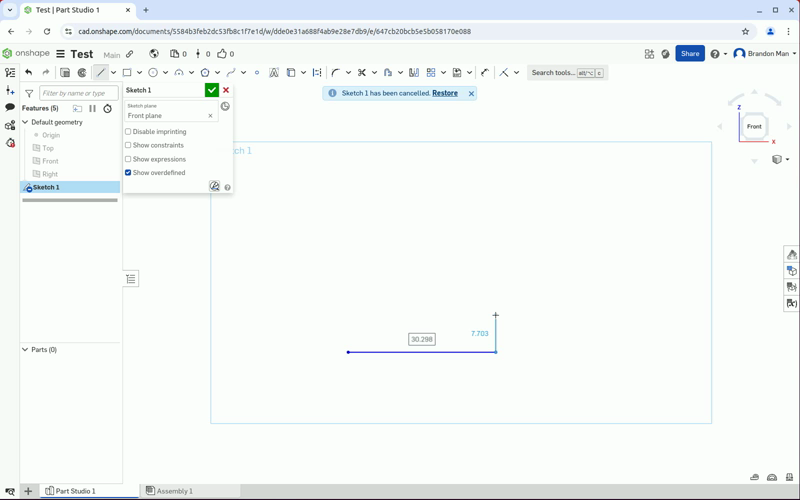
key_up(shift)
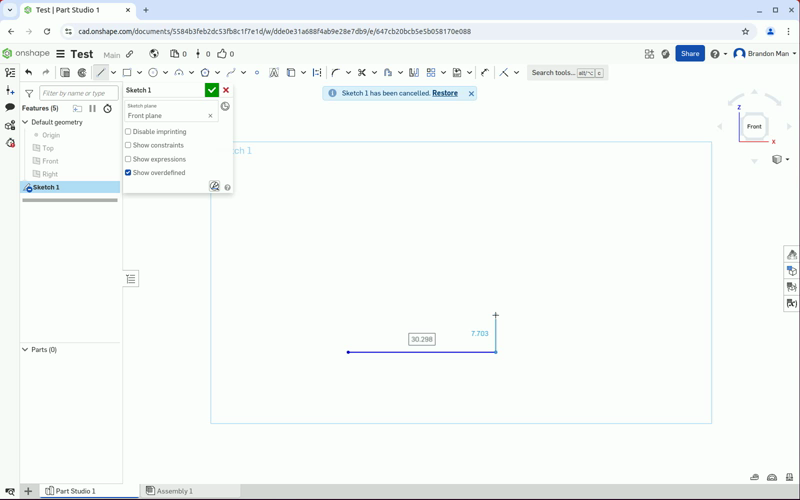
key_down(shift)
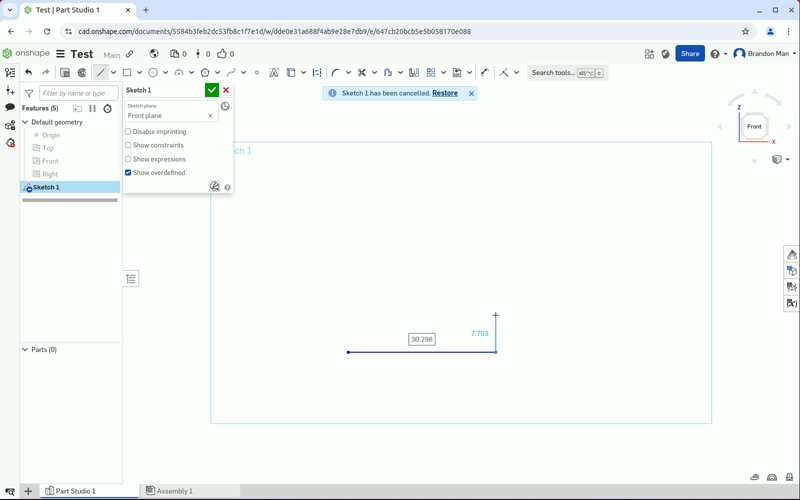
mouse_move(525, 314)
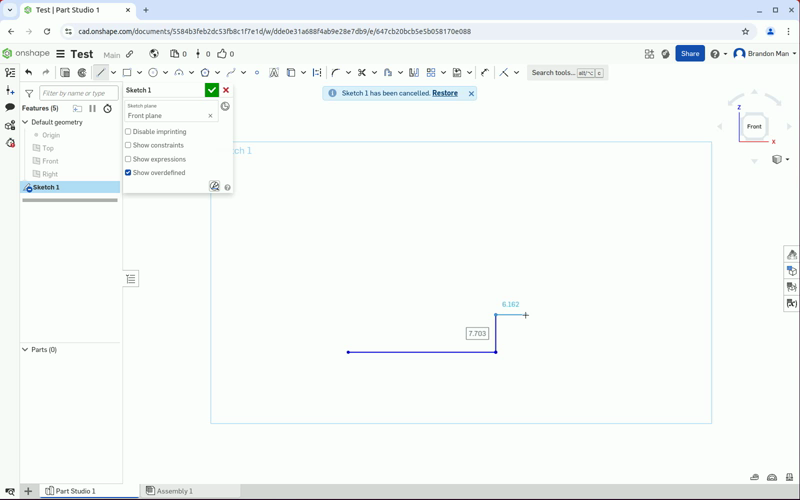
mouse_move(439, 314)
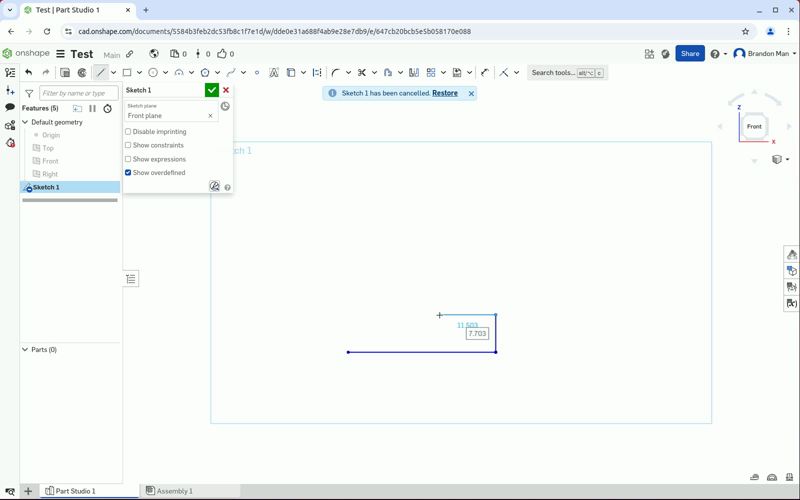
click(439, 314)
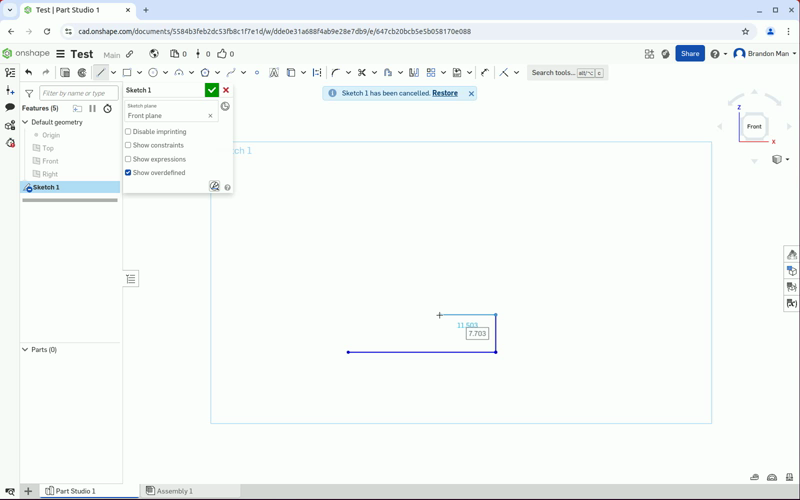
key_up(shift)
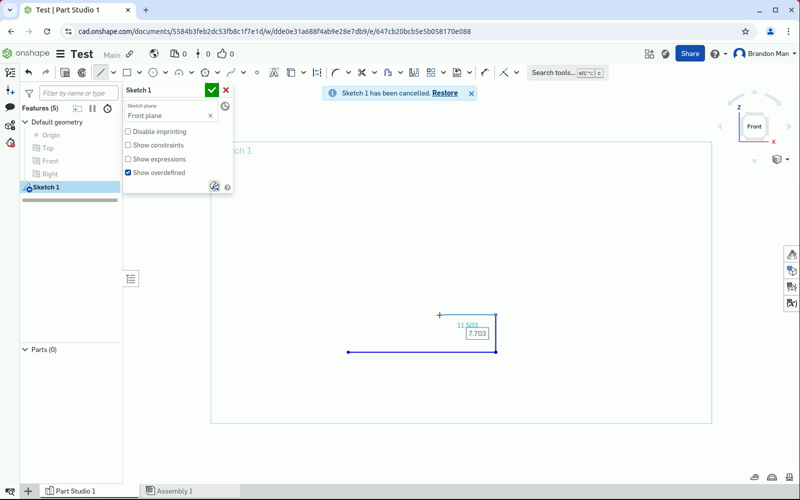
key_down(shift)
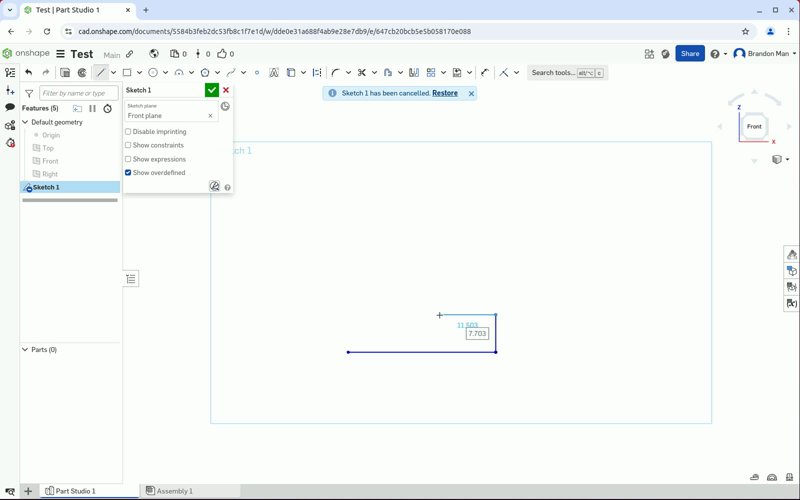
mouse_move(469, 314)
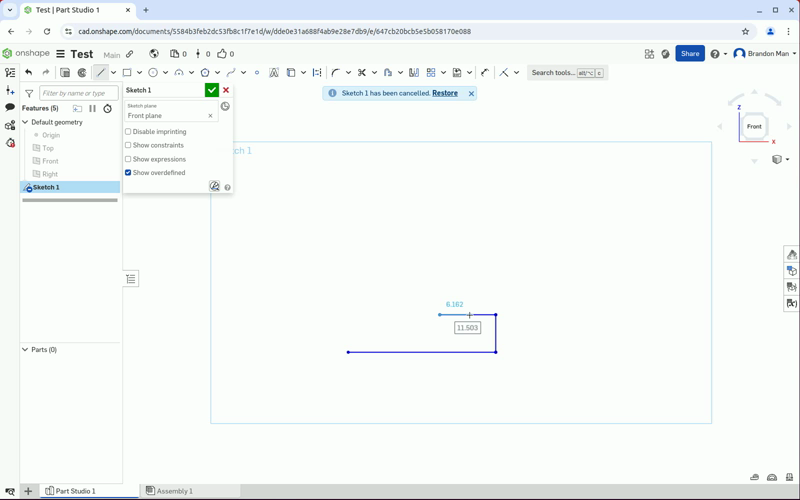
mouse_move(439, 277)
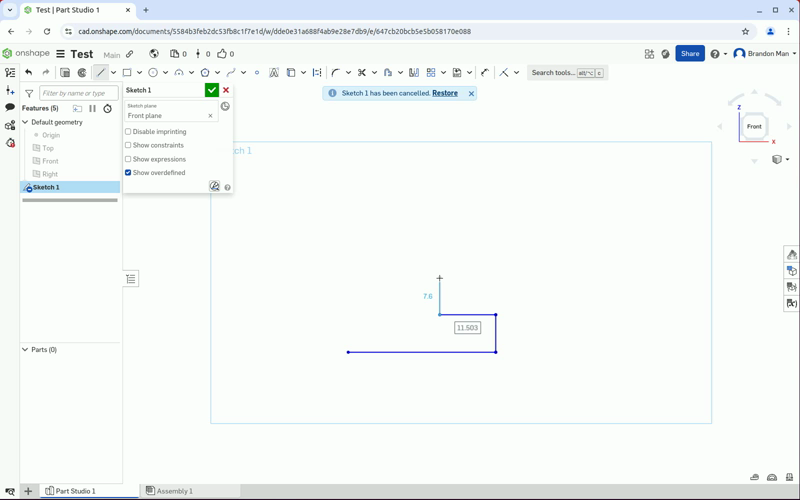
click(439, 277)
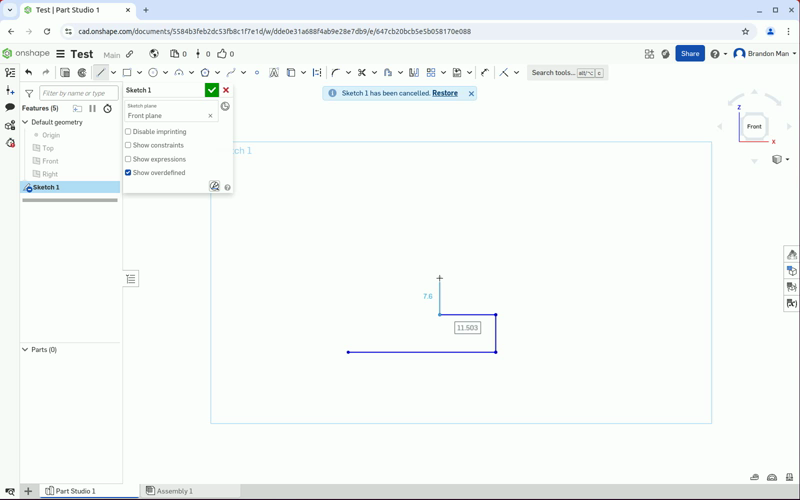
key_up(shift)
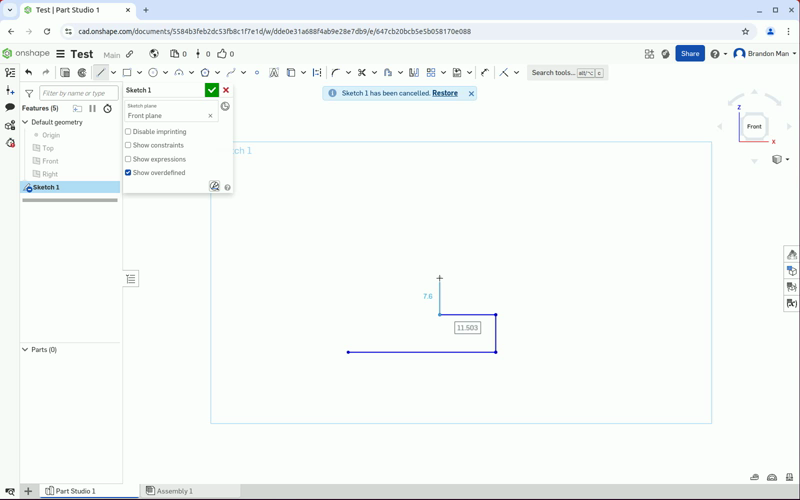
key_down(shift)
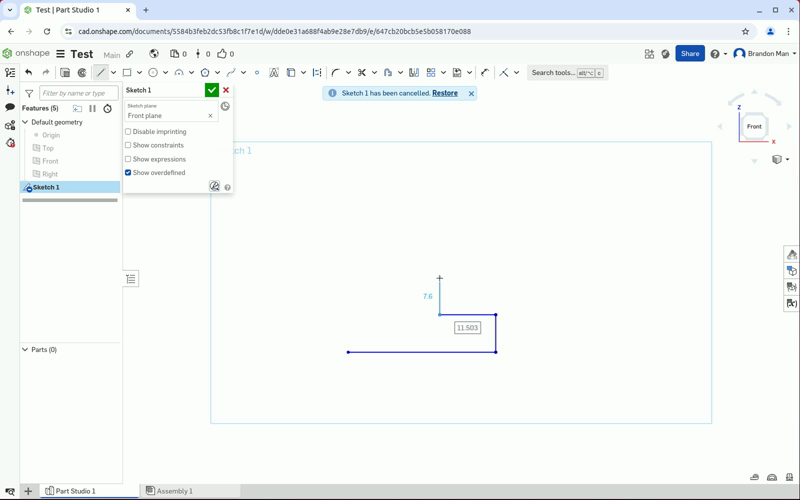
mouse_move(469, 277)
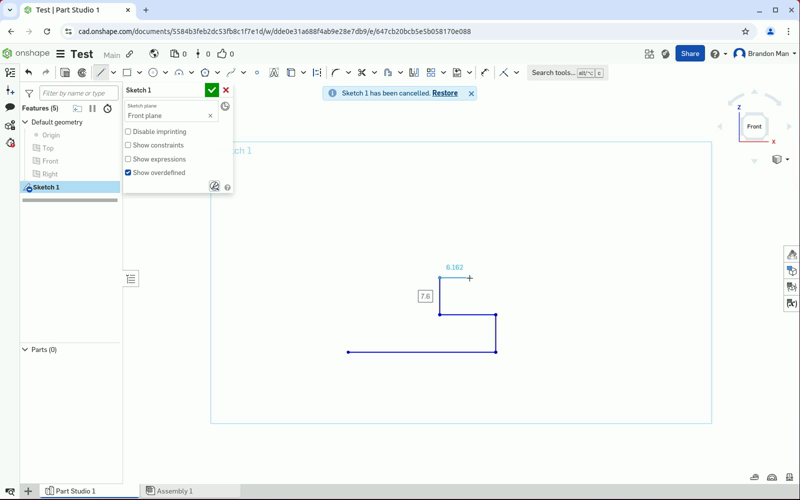
mouse_move(404, 277)
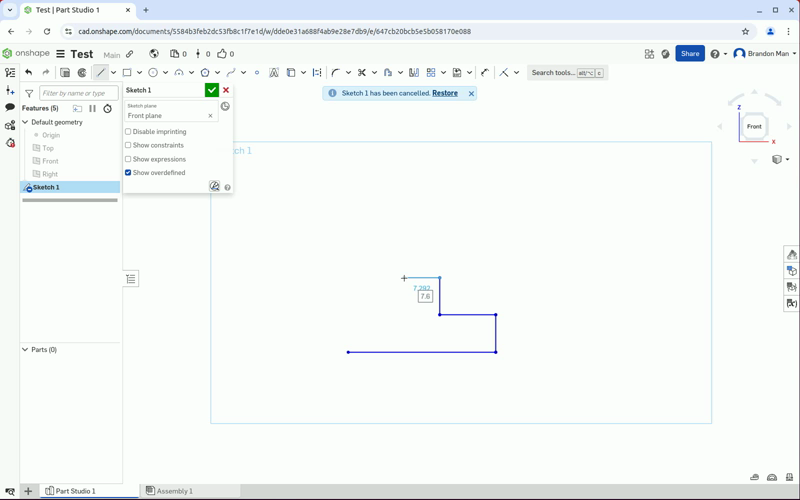
click(404, 277)
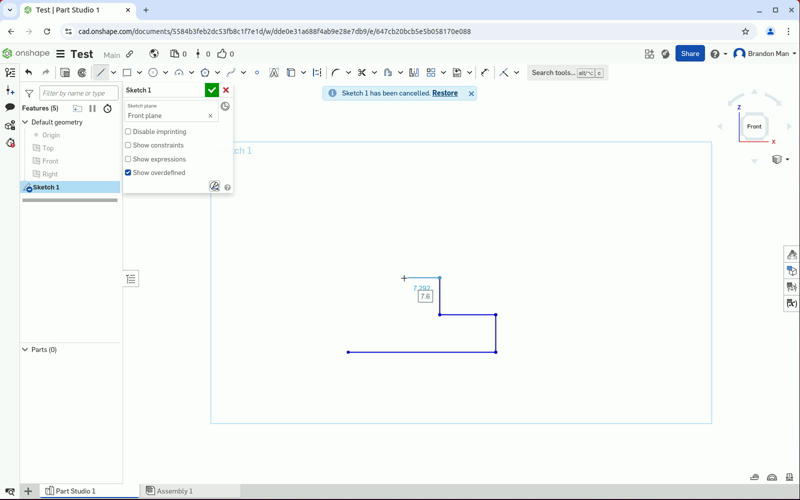
key_up(shift)
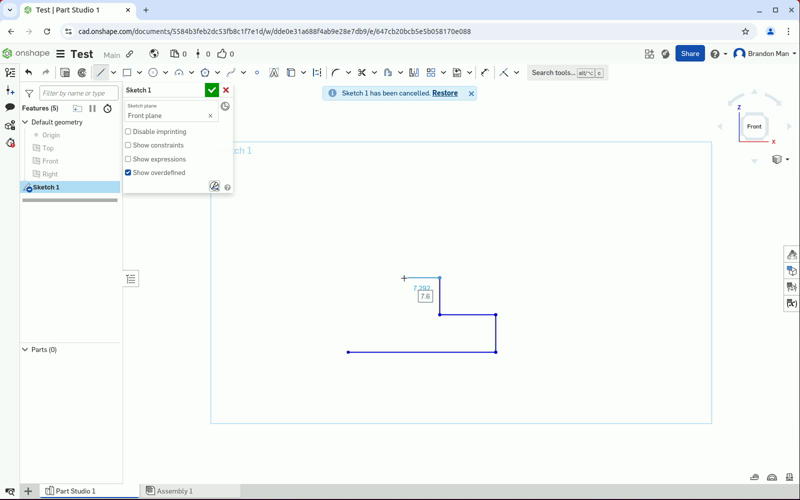
key_down(shift)
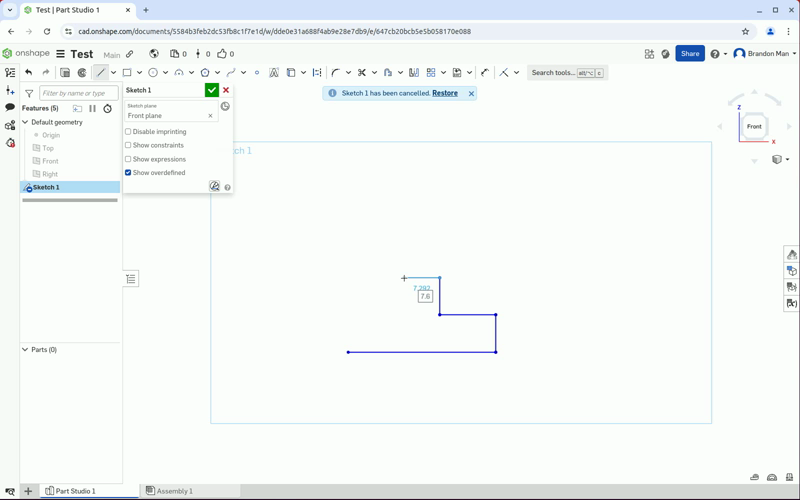
mouse_move(434, 277)
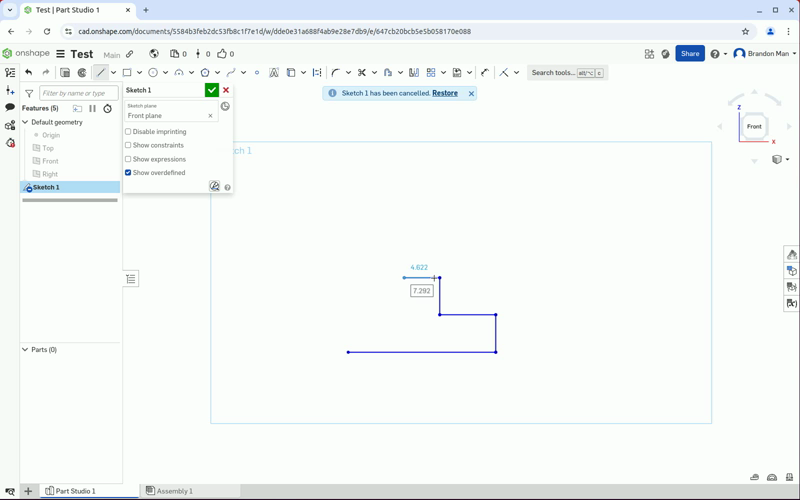
mouse_move(404, 314)
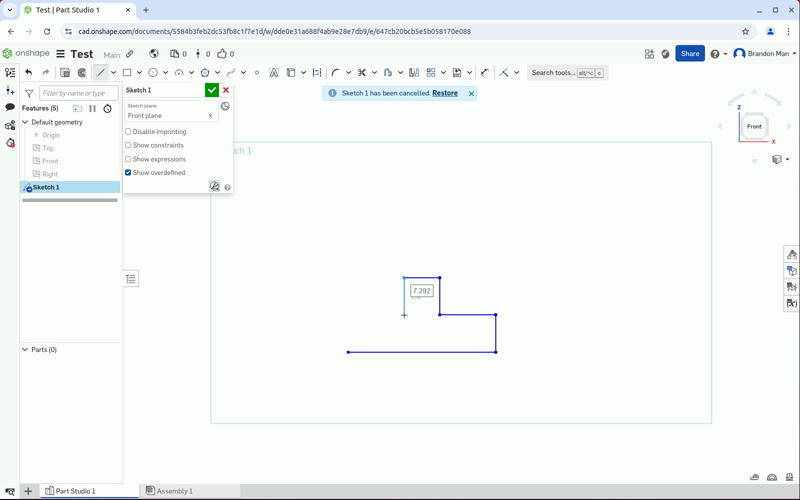
click(404, 314)
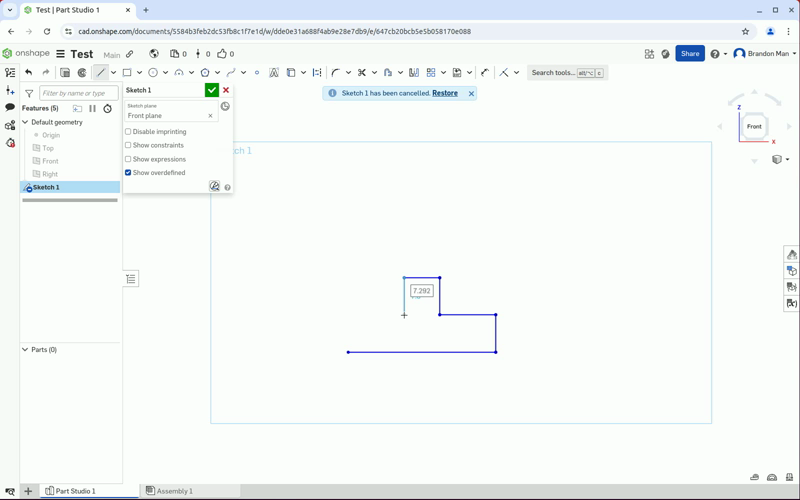
key_up(shift)
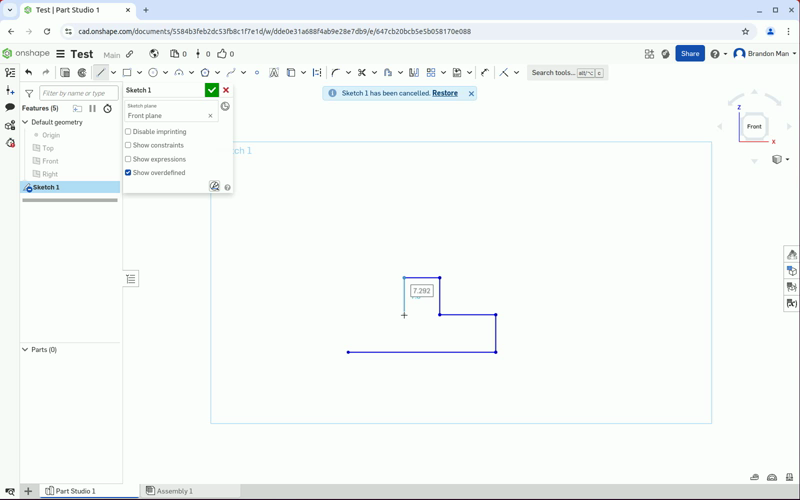
key_down(shift)
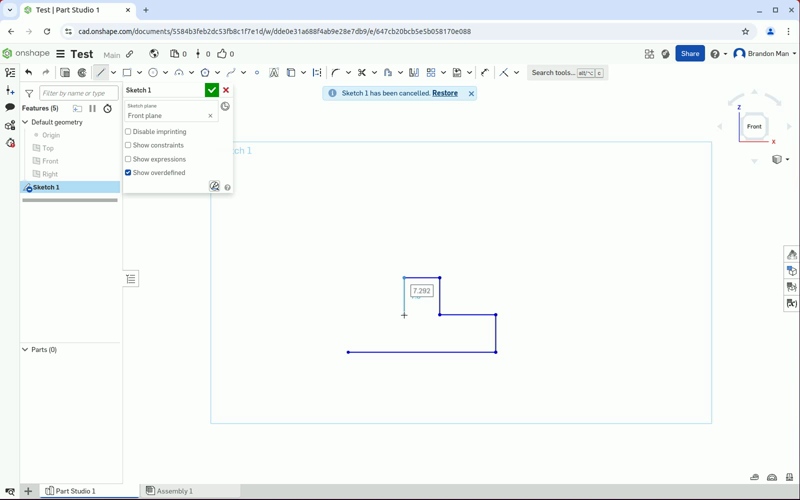
mouse_move(434, 314)
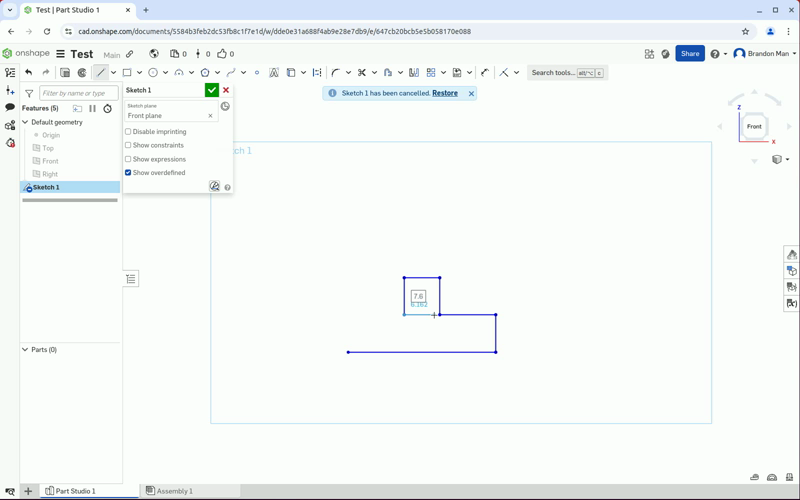
mouse_move(348, 314)
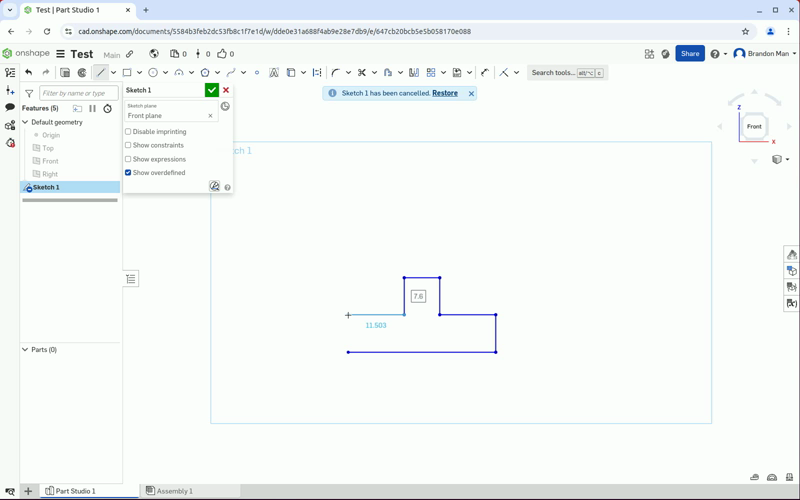
click(348, 314)
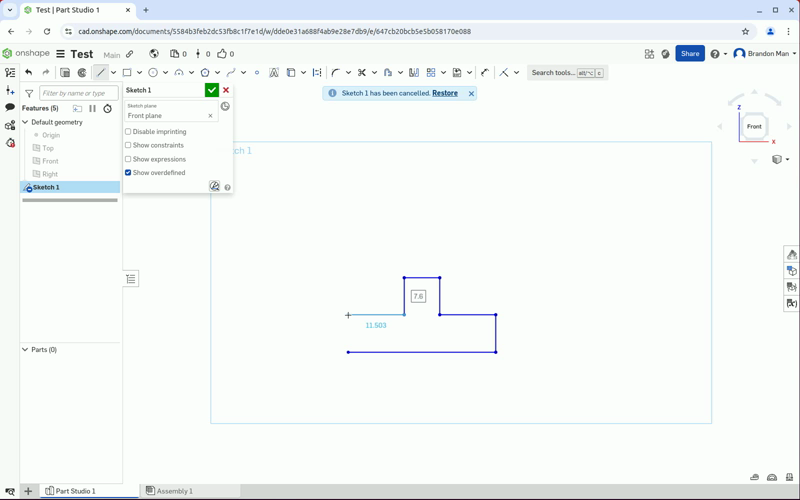
key_up(shift)
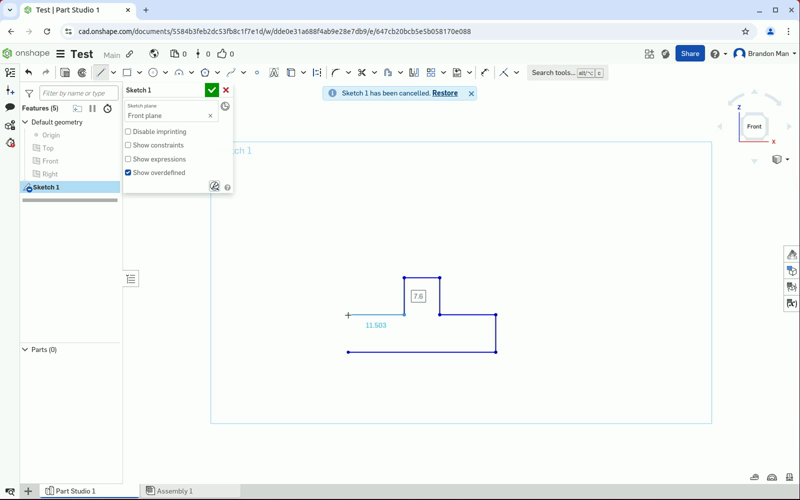
mouse_move(378, 314)
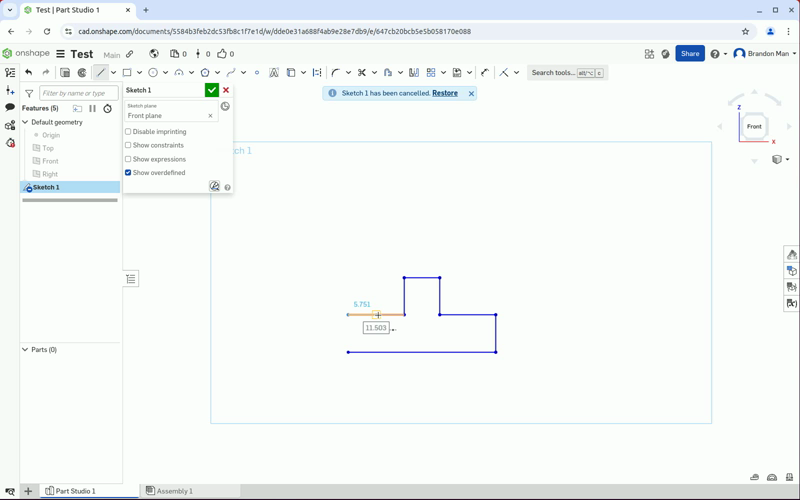
key_down(shift)
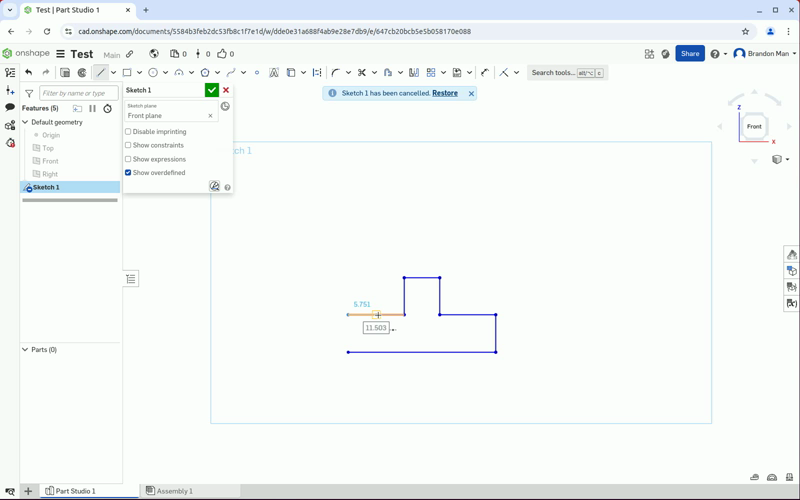
mouse_move(348, 352)
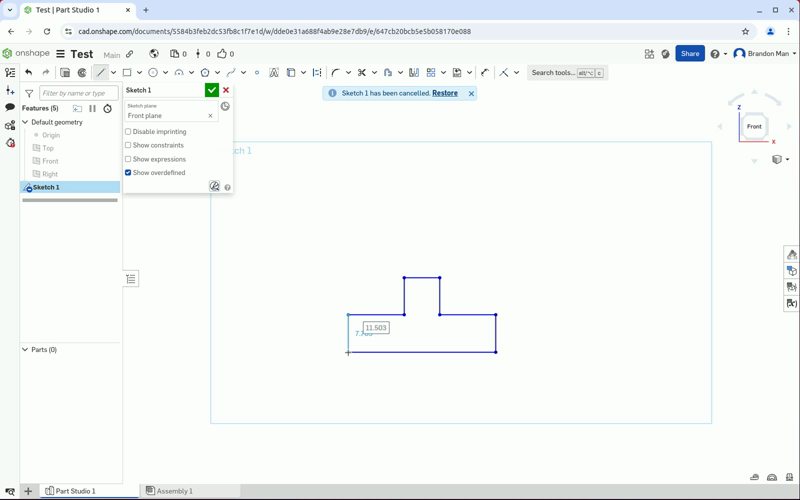
key_up(shift)
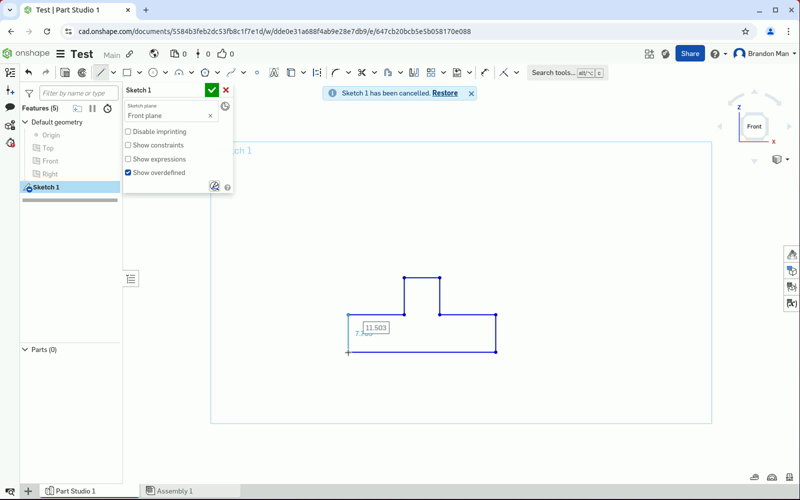
click(348, 352)
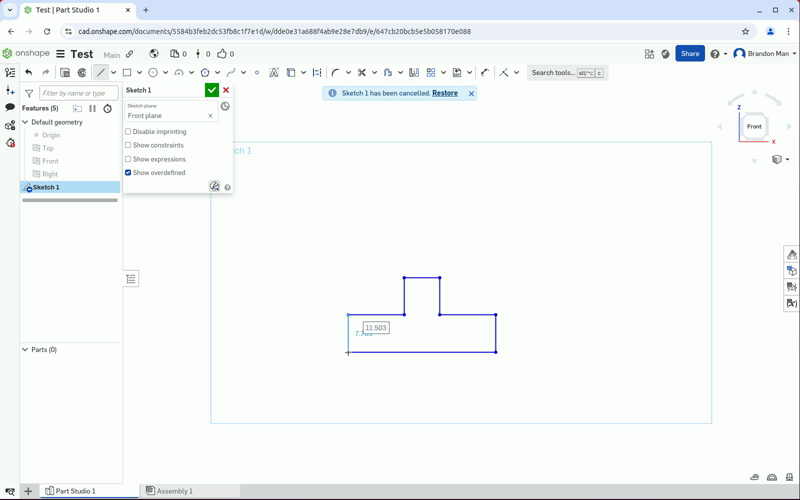
key(esc)
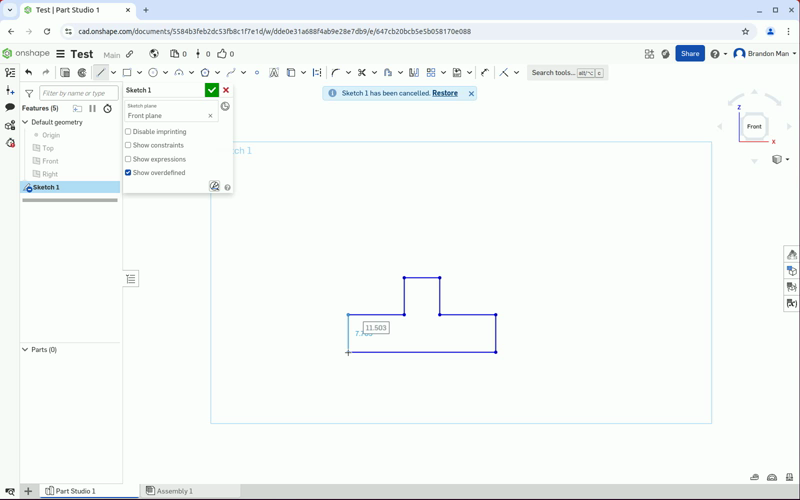
key(c)
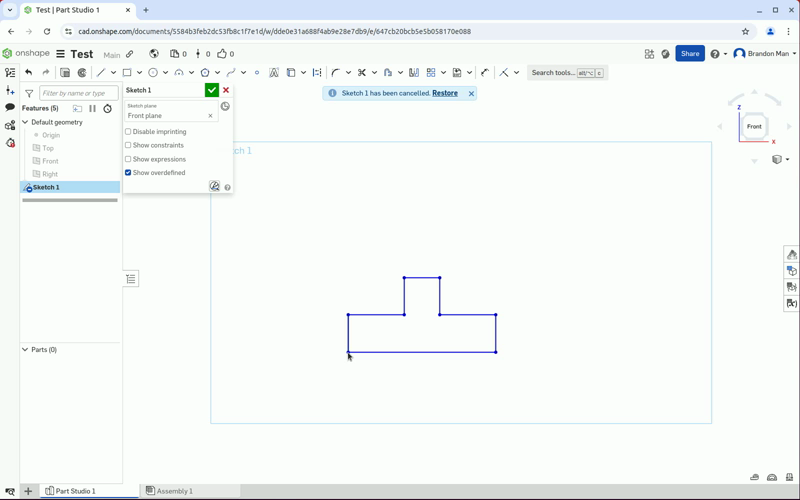
key_down(shift)
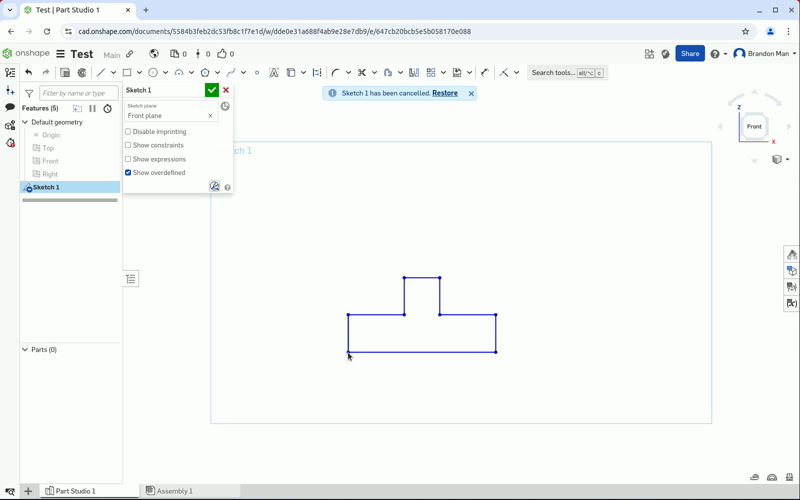
mouse_move(422, 314)
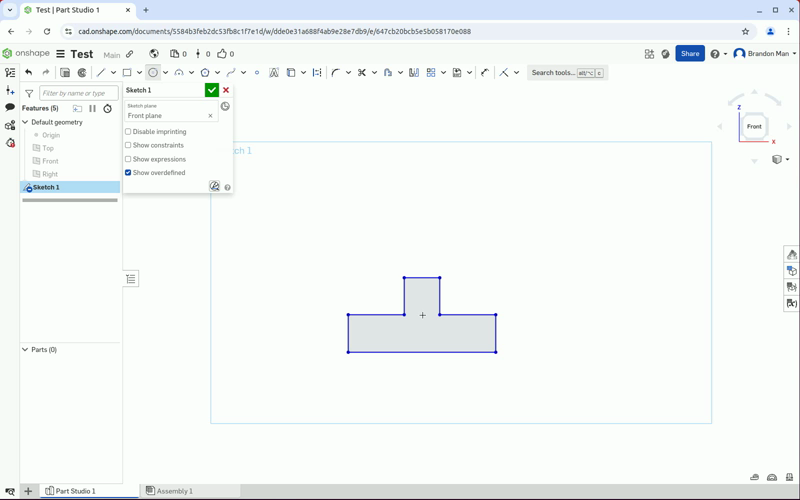
click(422, 314)
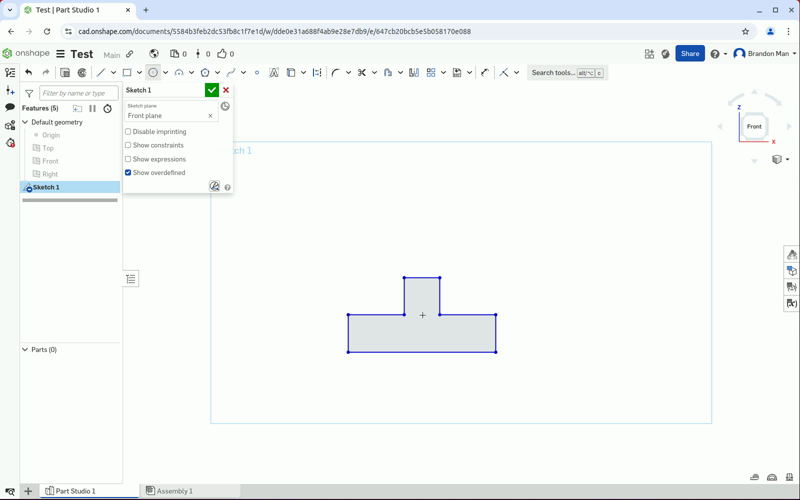
key_up(shift)
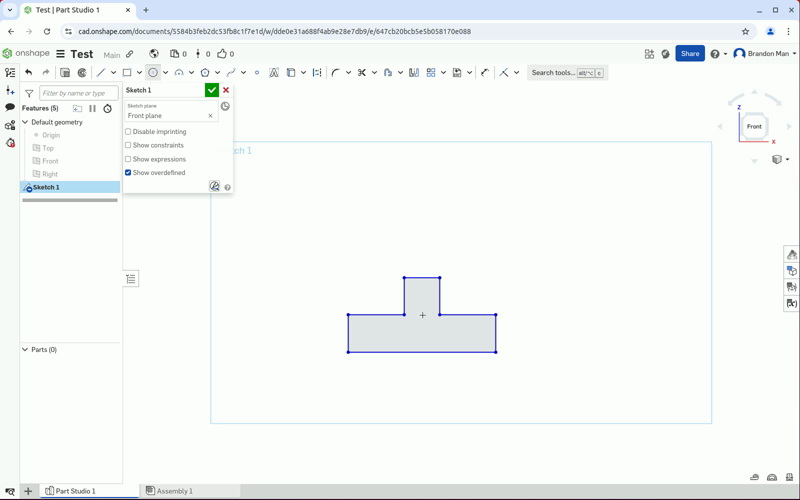
mouse_move(436, 314)
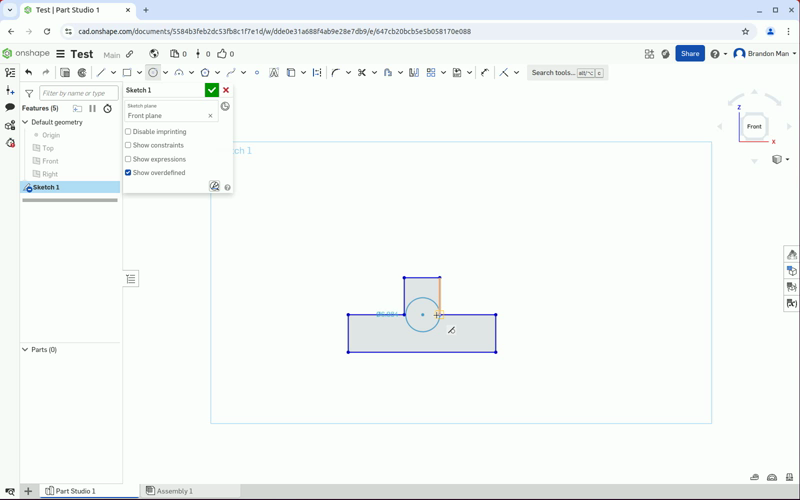
scroll(6)
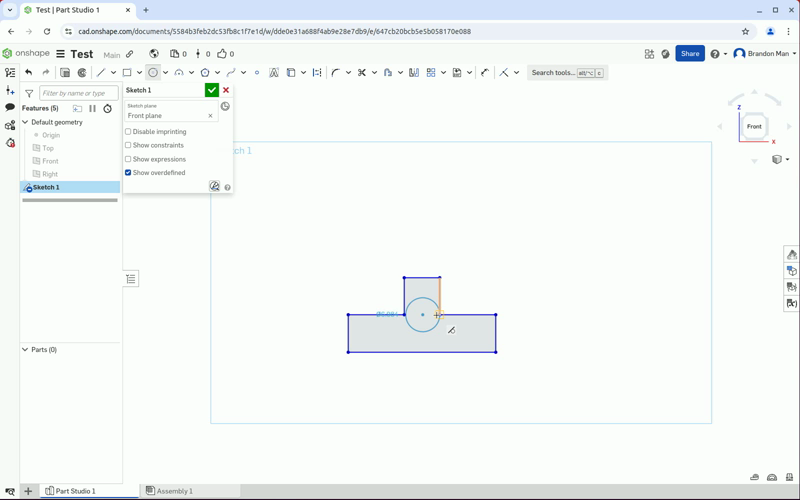
scroll(6)
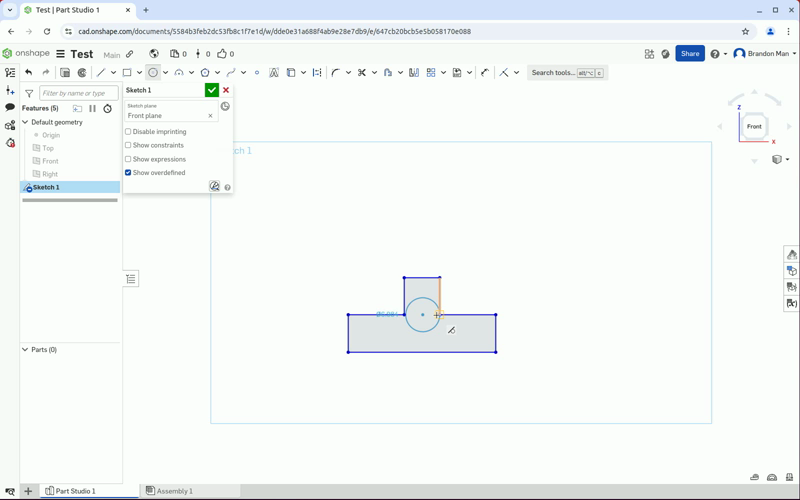
scroll(6)
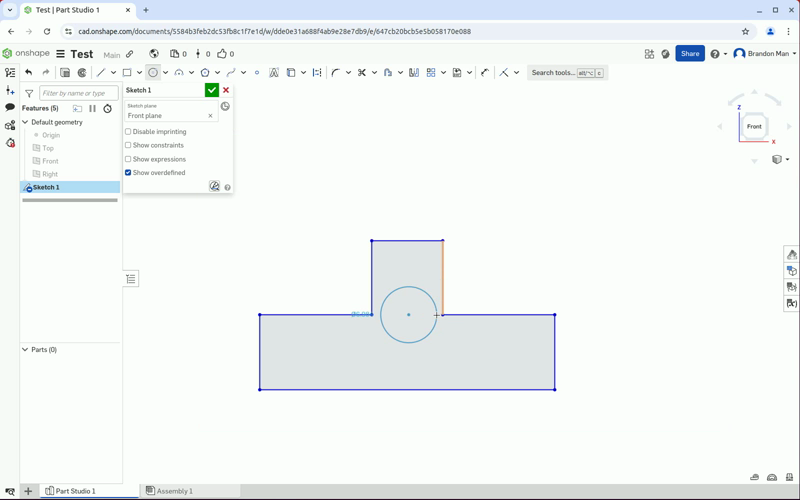
scroll(6)
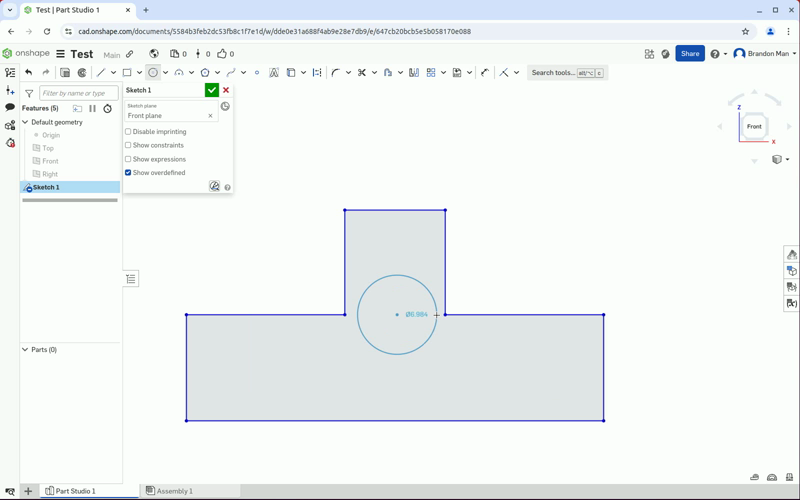
scroll(6)
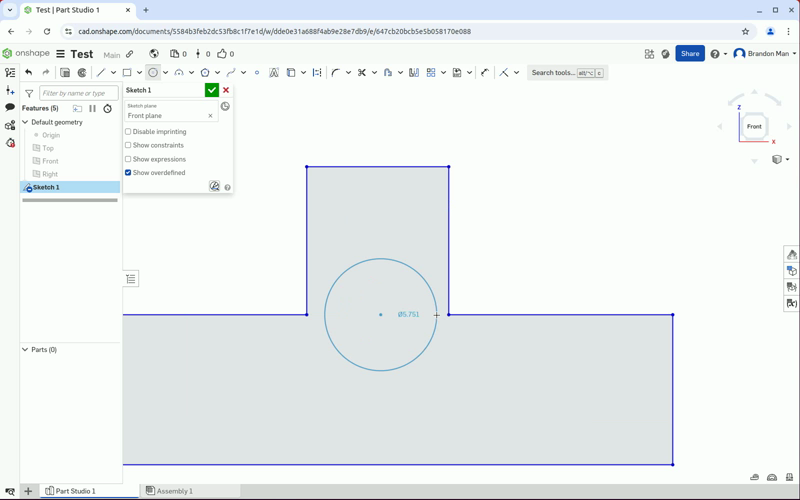
scroll(6)
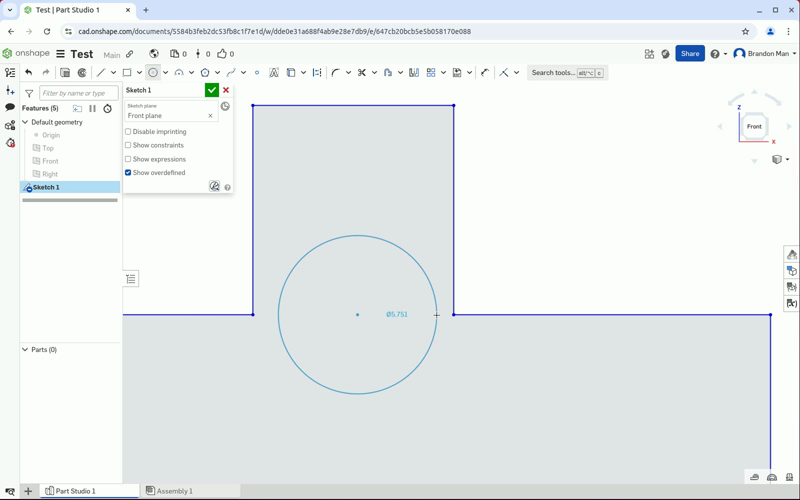
scroll(6)
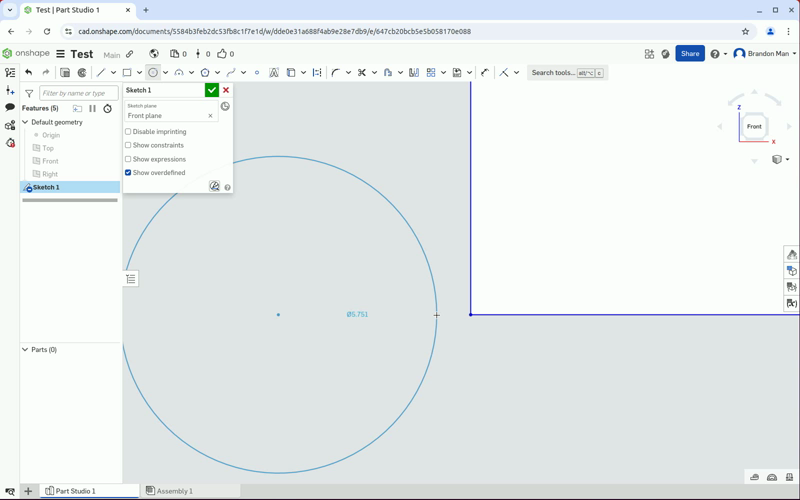
click(436, 314)
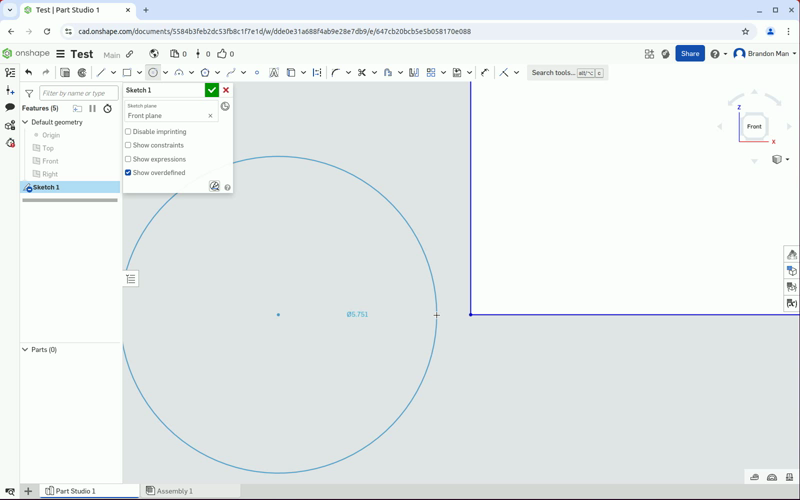
scroll(-6)
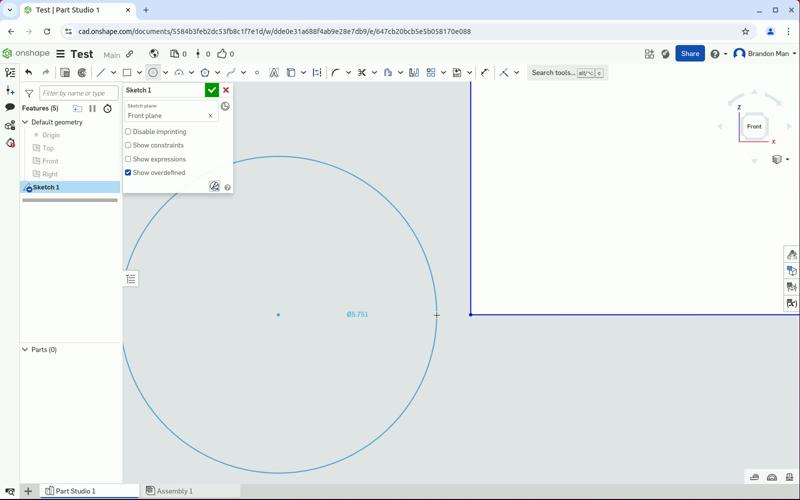
scroll(-6)
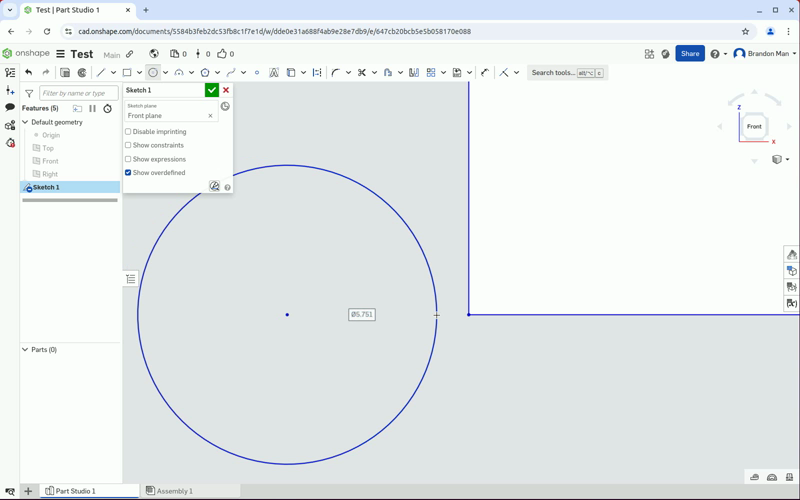
scroll(-6)
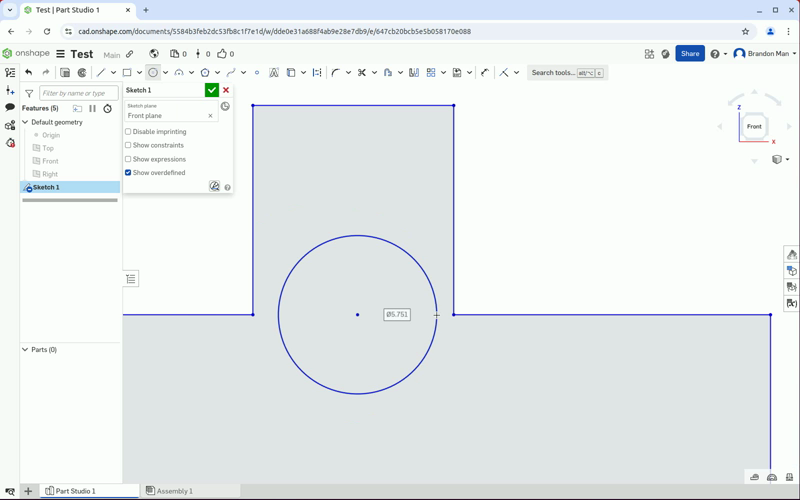
scroll(-6)
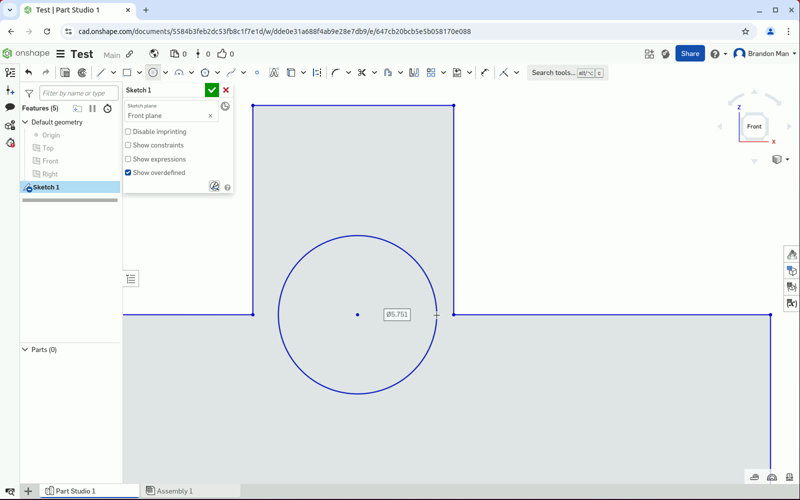
scroll(-6)
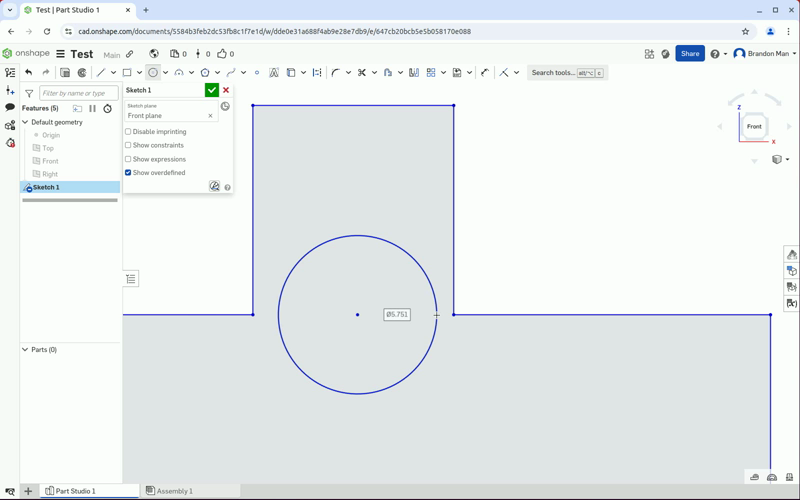
scroll(-6)
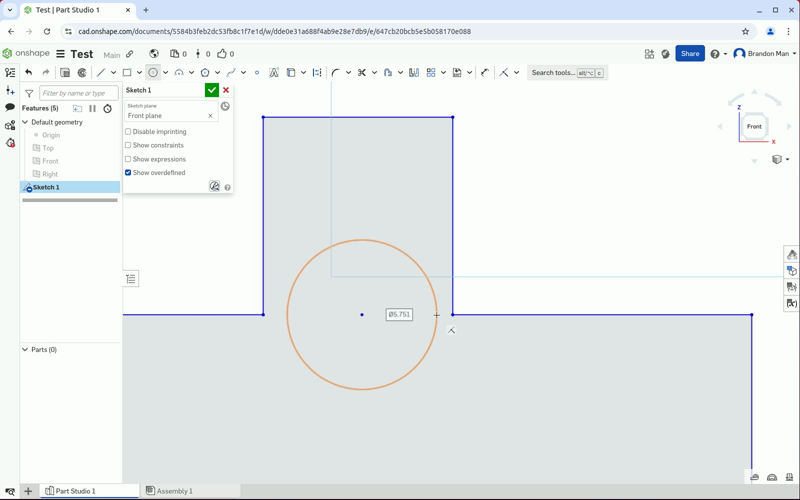
scroll(-6)
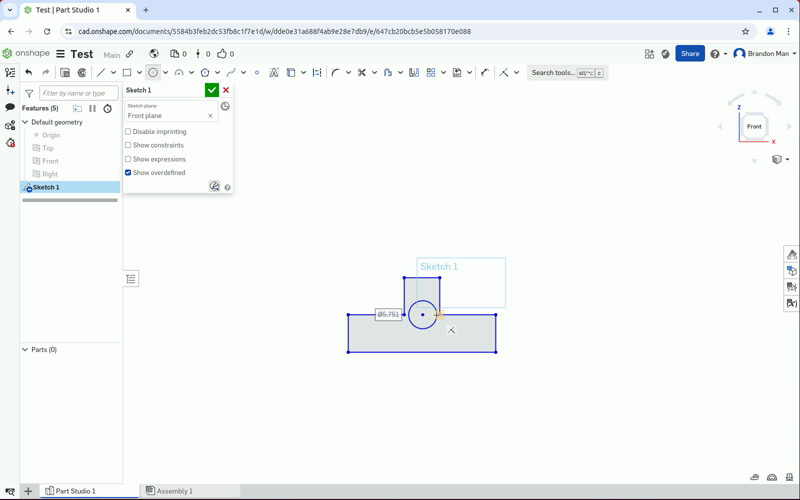
key(esc)
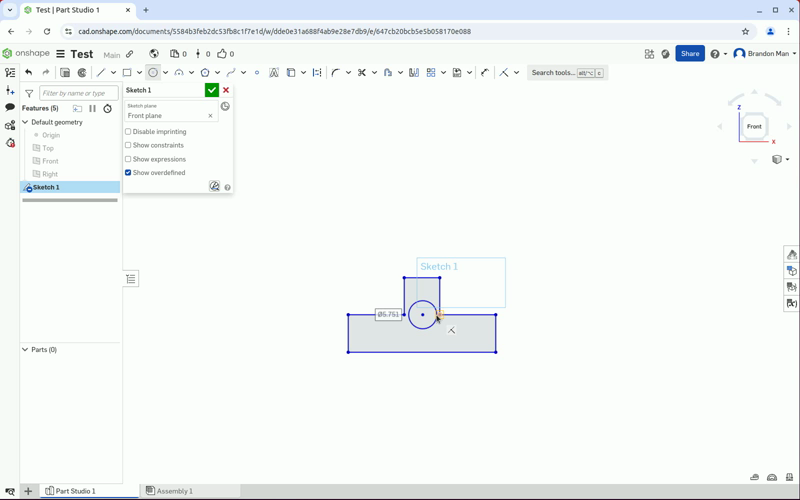
mouse_move(391, 339)
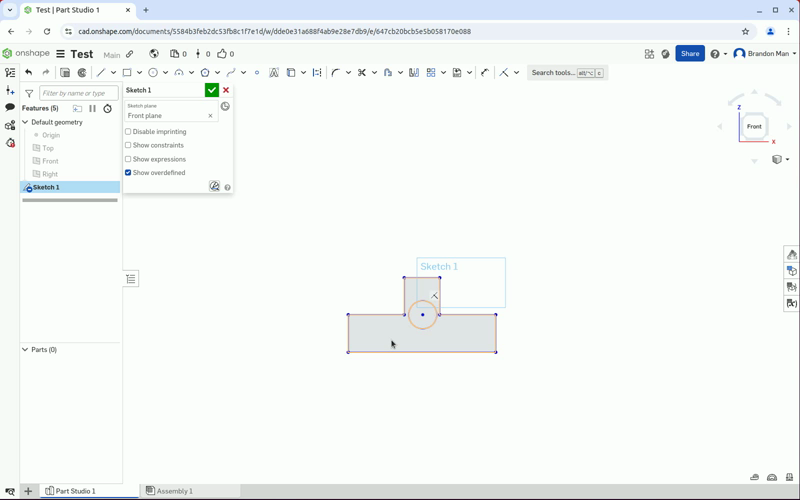
click(391, 339)
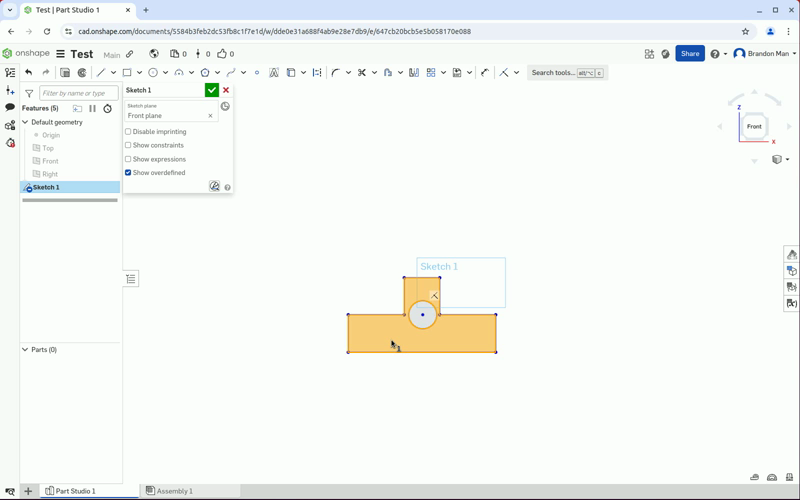
mouse_move(73, 352)
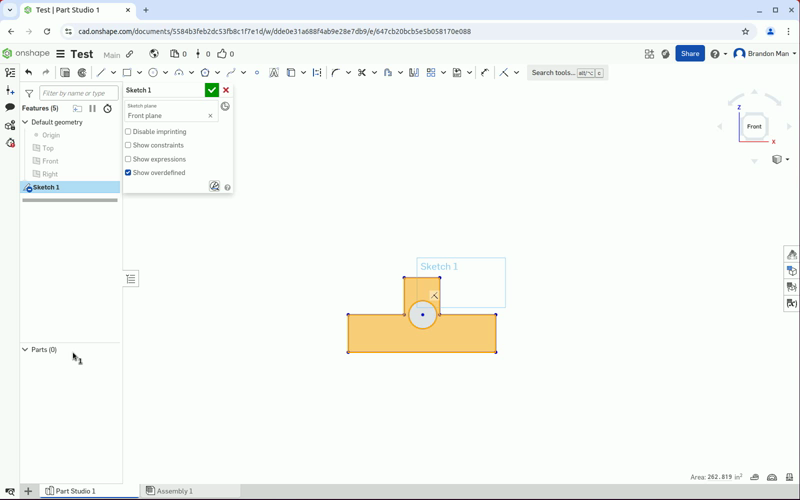
key(shift+y)
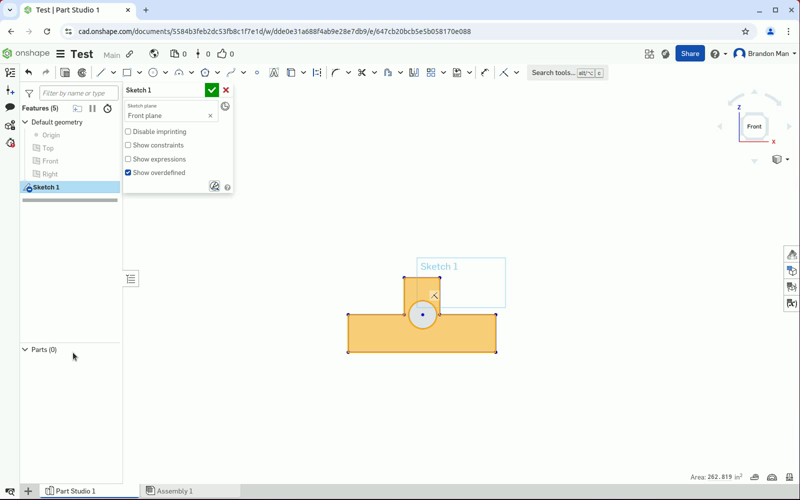
key(shift+e)
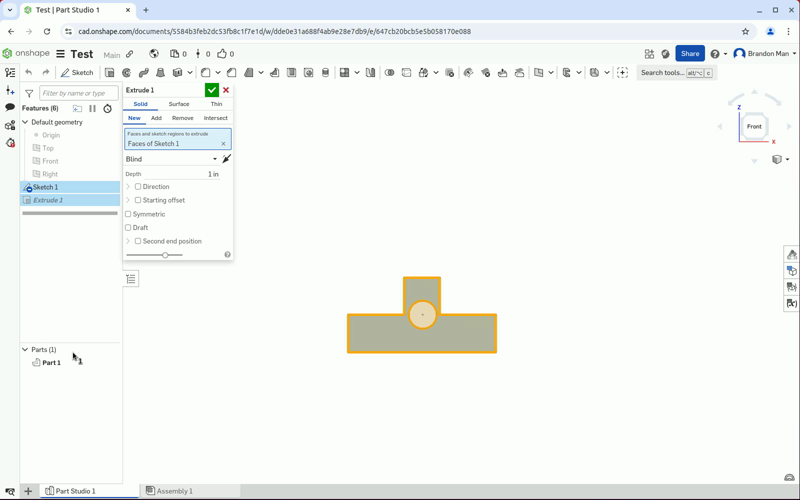
mouse_move(143, 106)
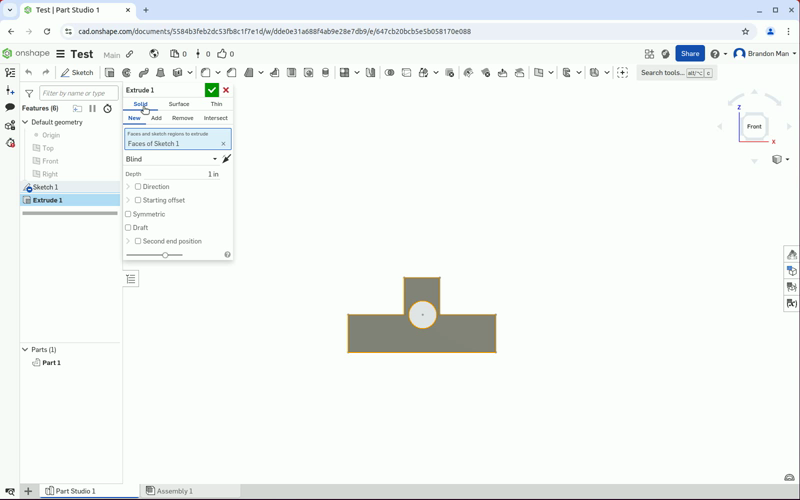
click(143, 106)
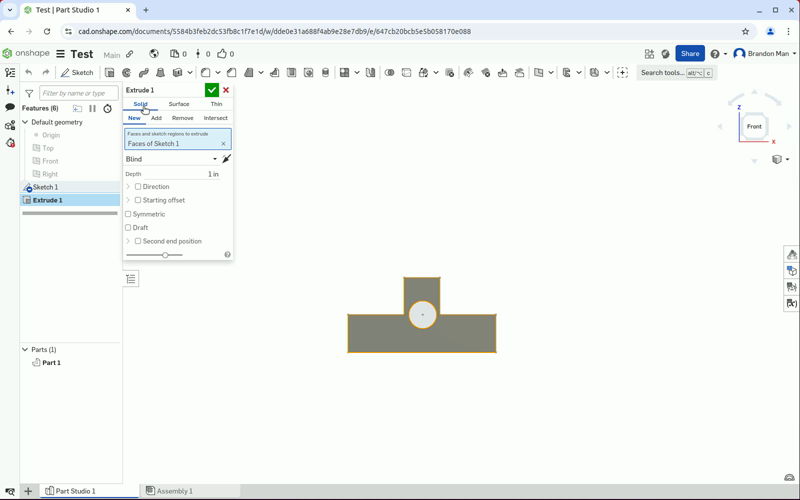
mouse_move(137, 120)
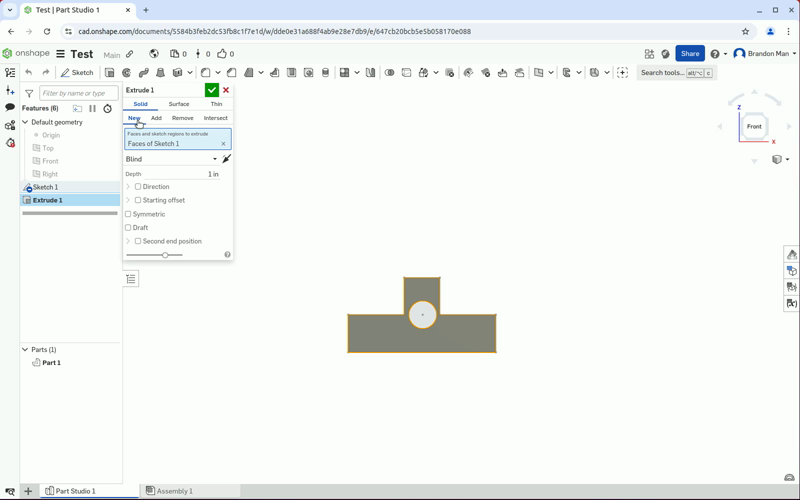
click(137, 120)
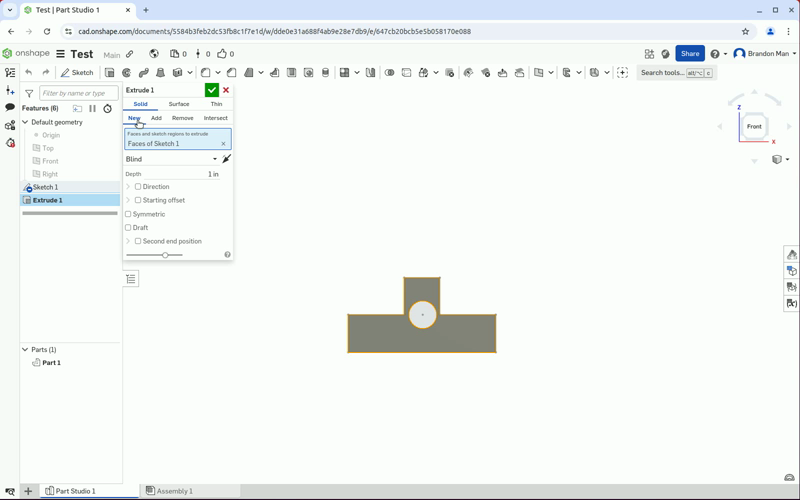
key(tab, 4)
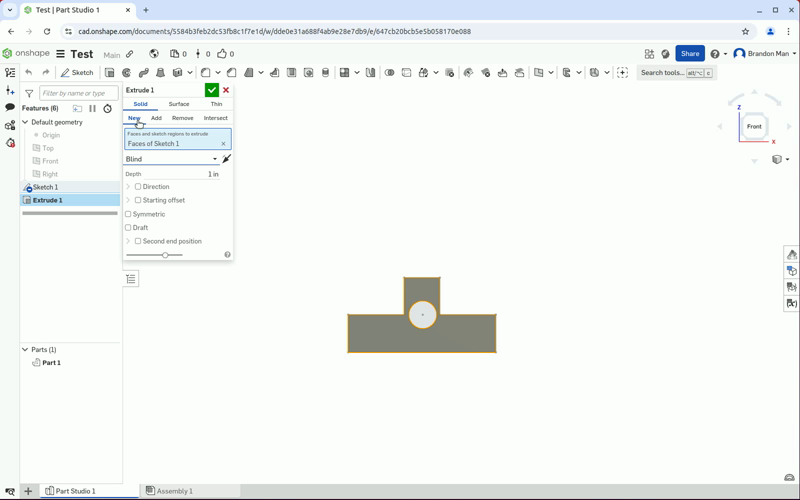
text(7.462)
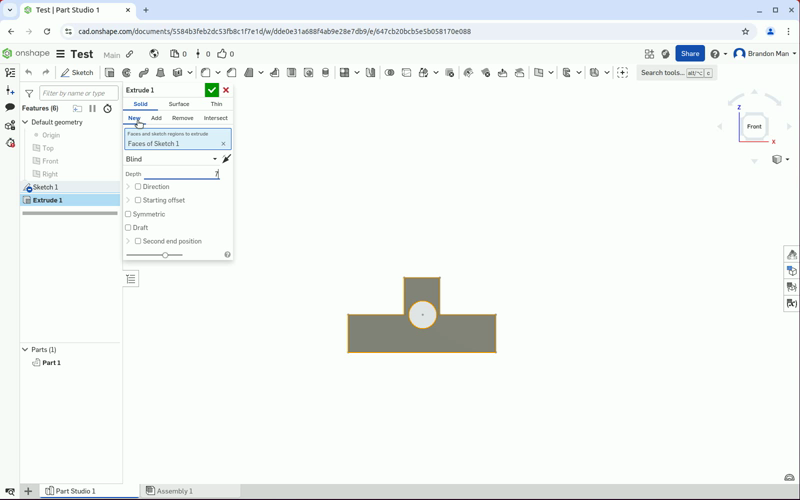
key(enter)
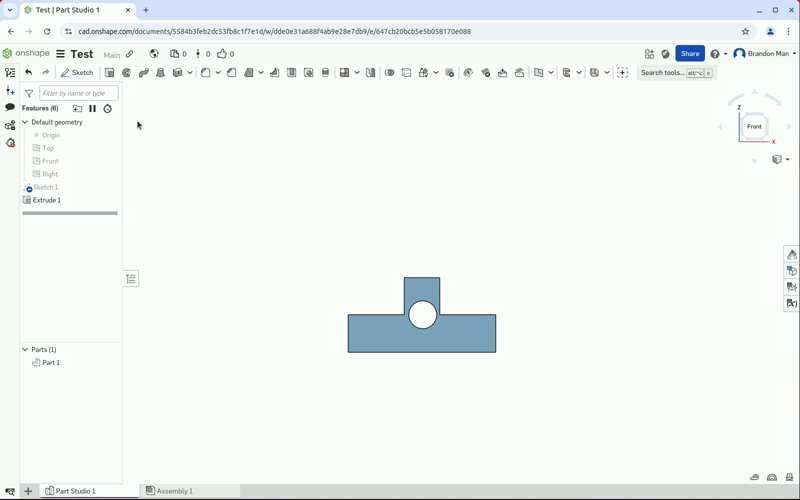
key(shift+h)
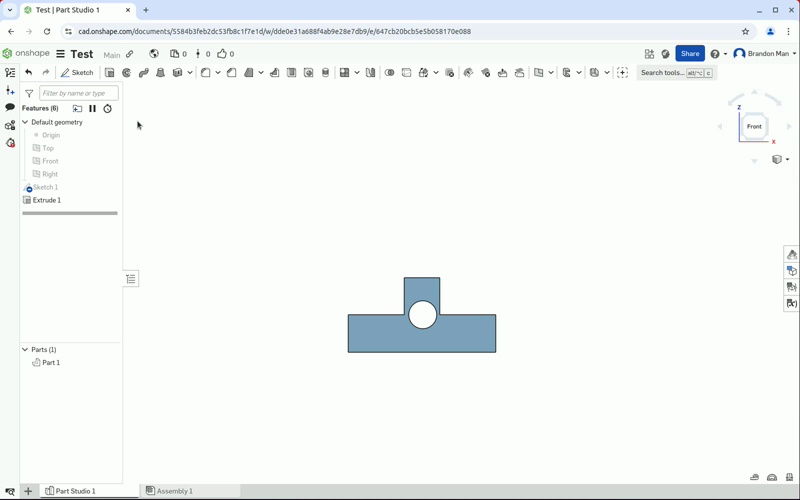
key(shift+h)
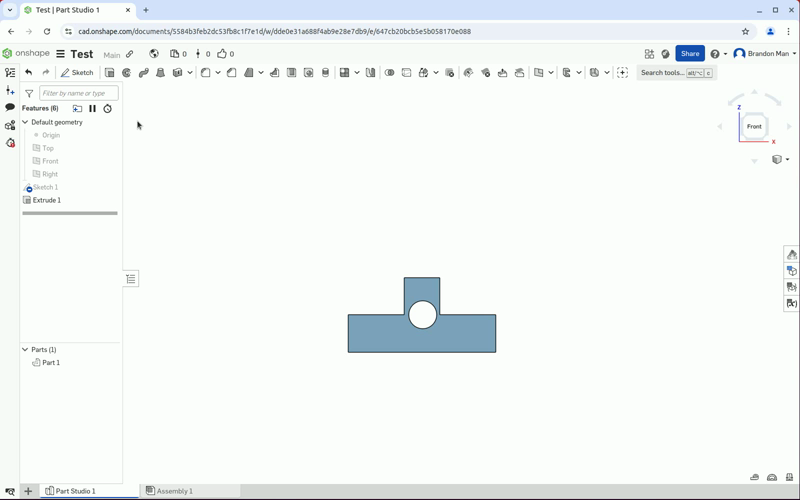
mouse_move(73, 189)
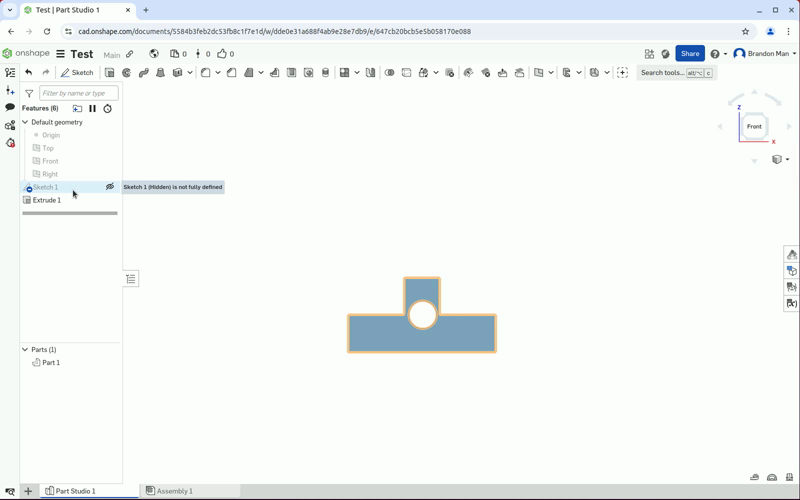
click(73, 189)
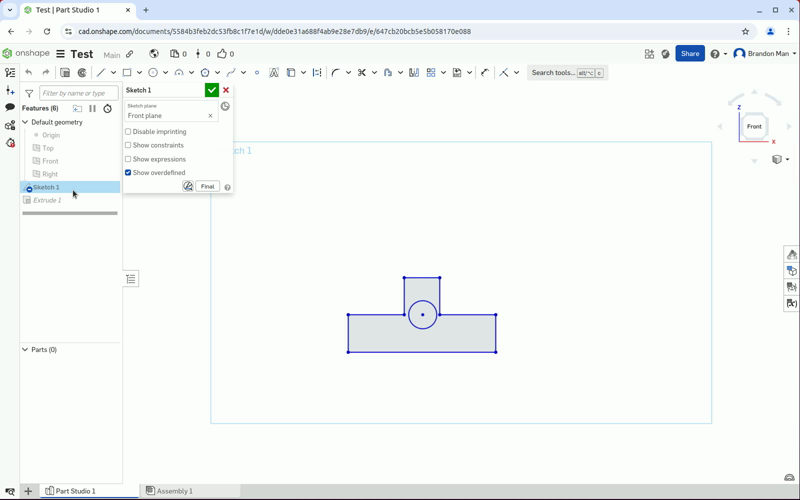
mouse_move(229, 92)
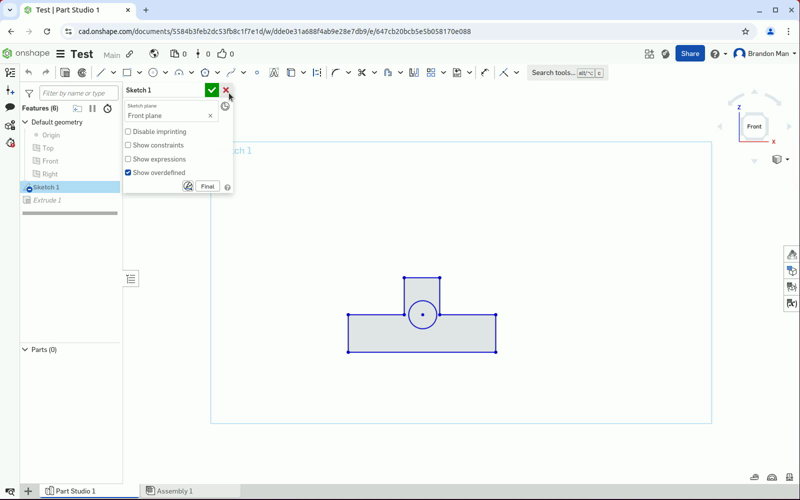
click(229, 92)
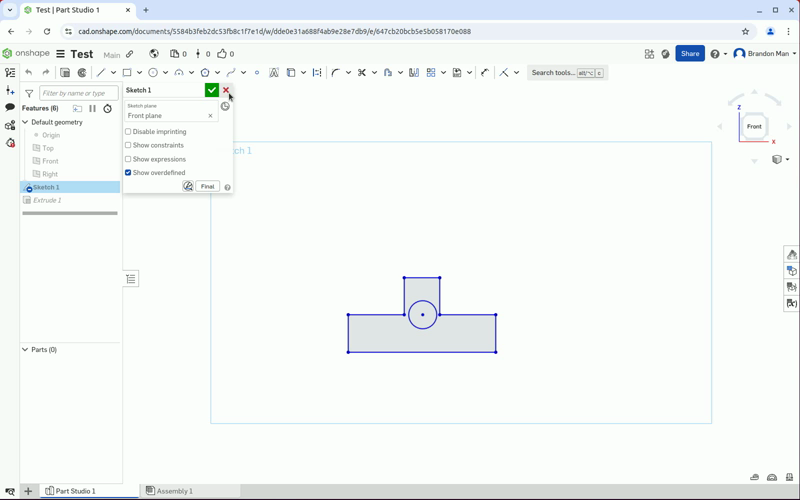
key(shift+s)
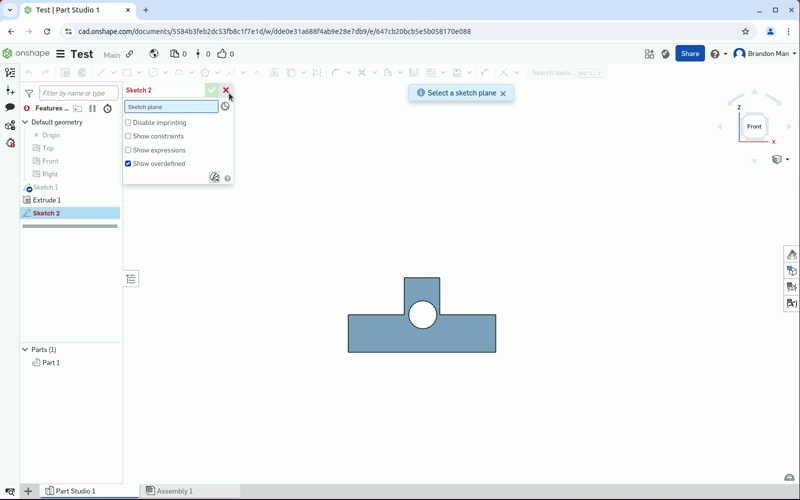
mouse_move(73, 163)
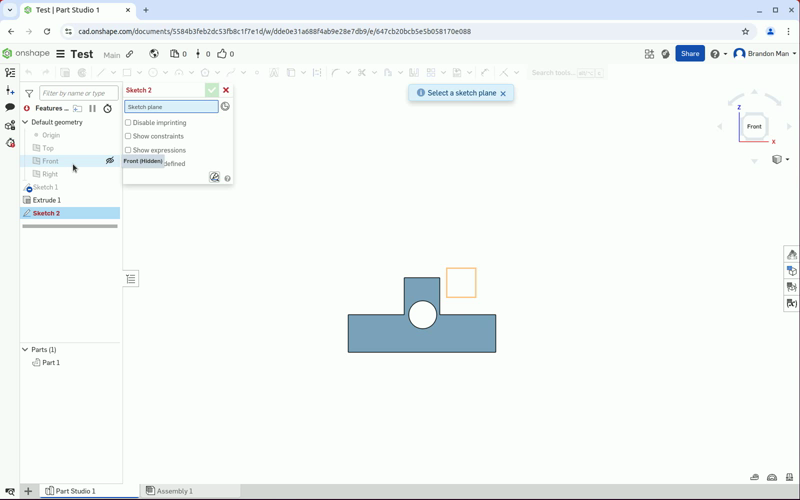
click(73, 163)
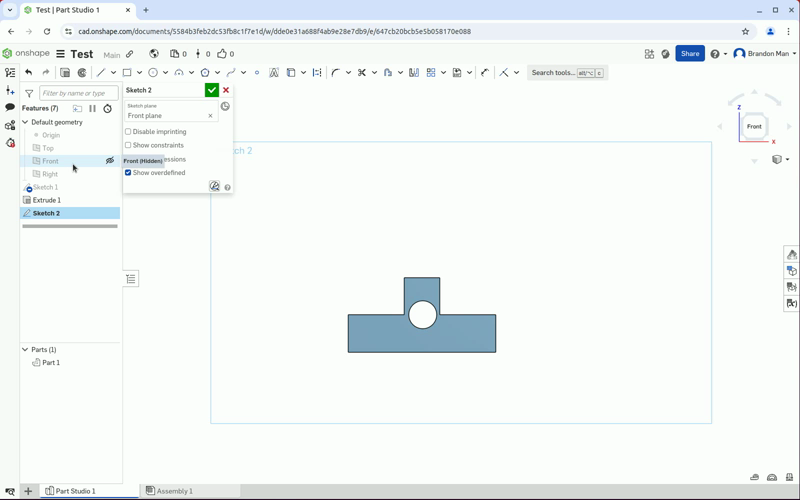
mouse_move(73, 352)
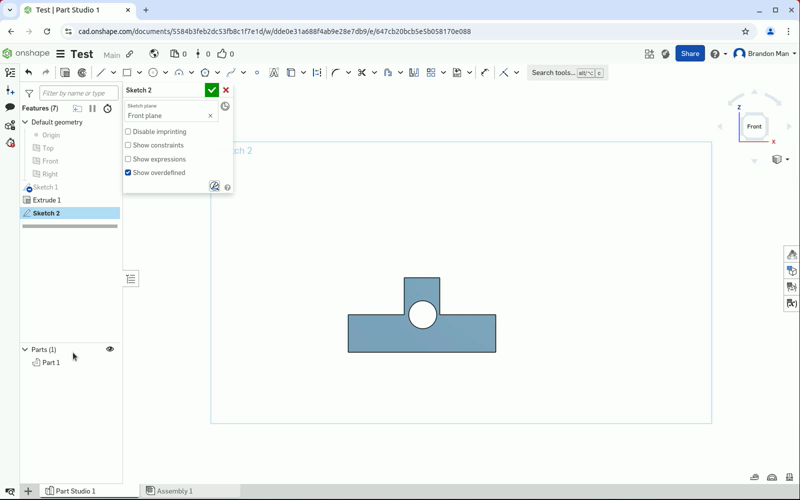
key(y)
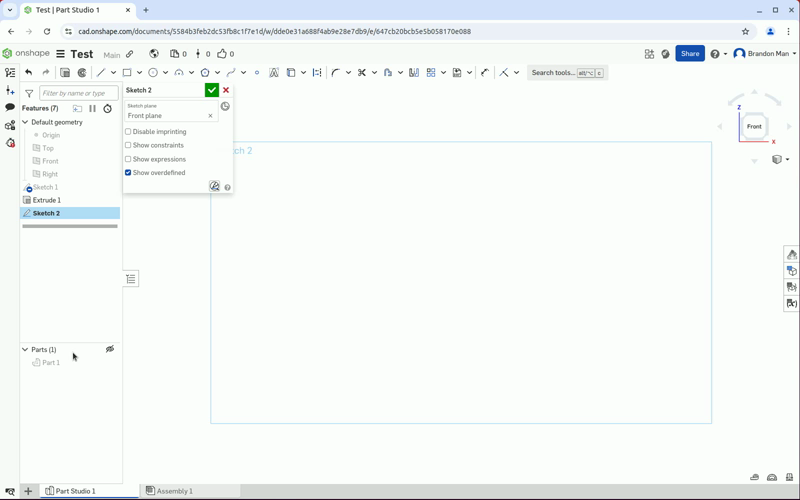
key(l)
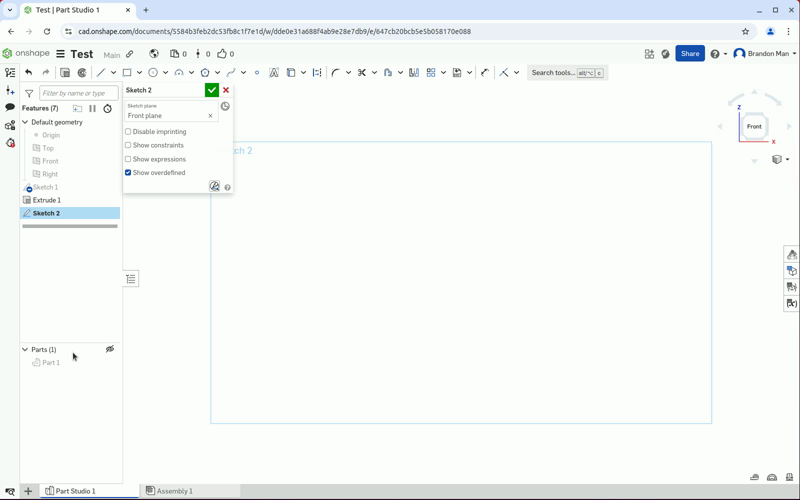
key_down(shift)
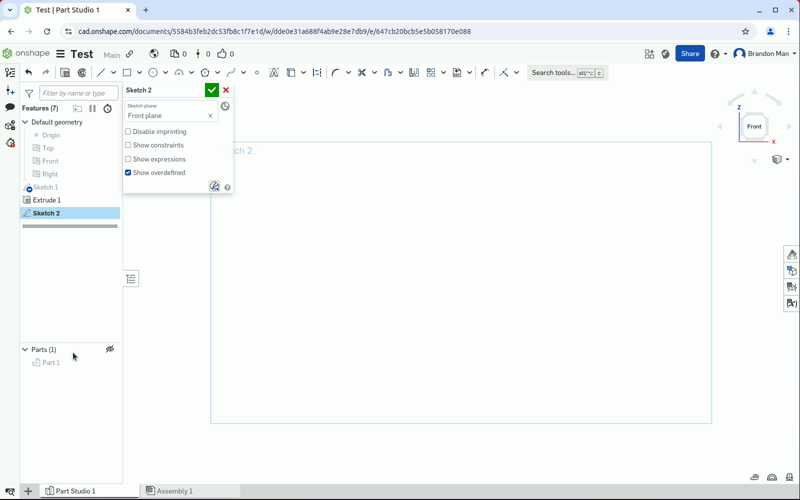
mouse_move(348, 314)
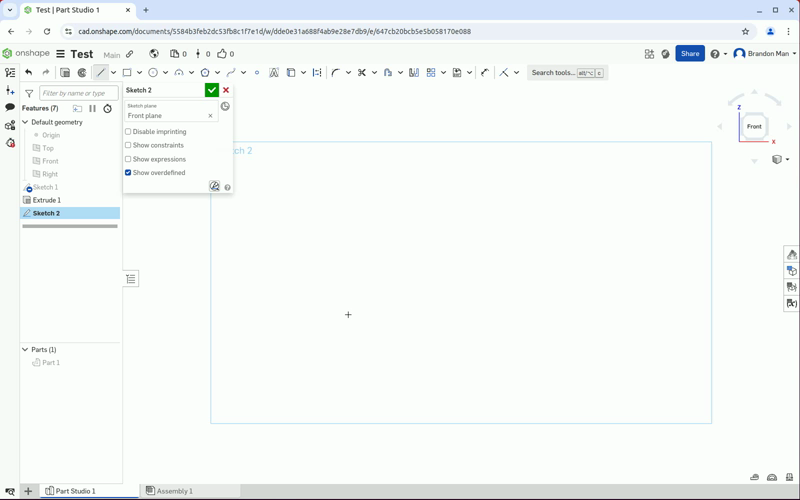
click(348, 314)
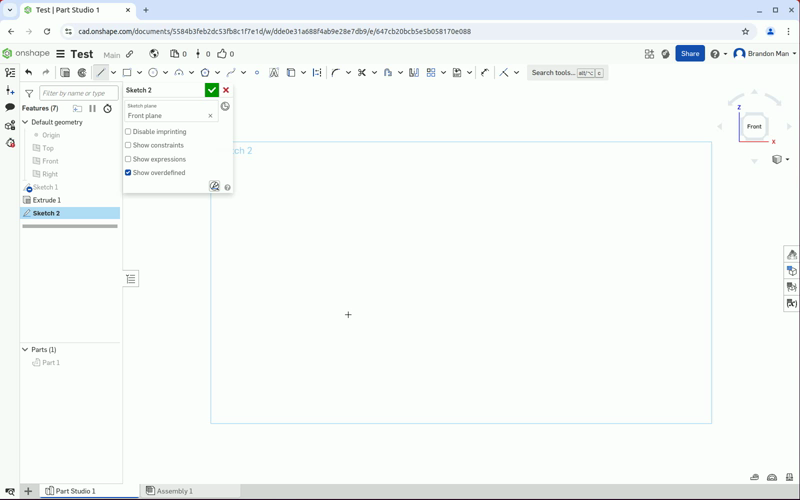
key_up(shift)
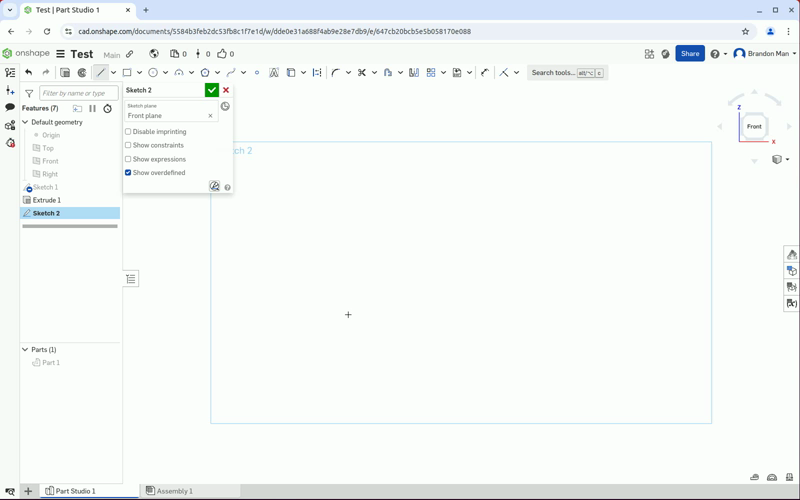
key_down(shift)
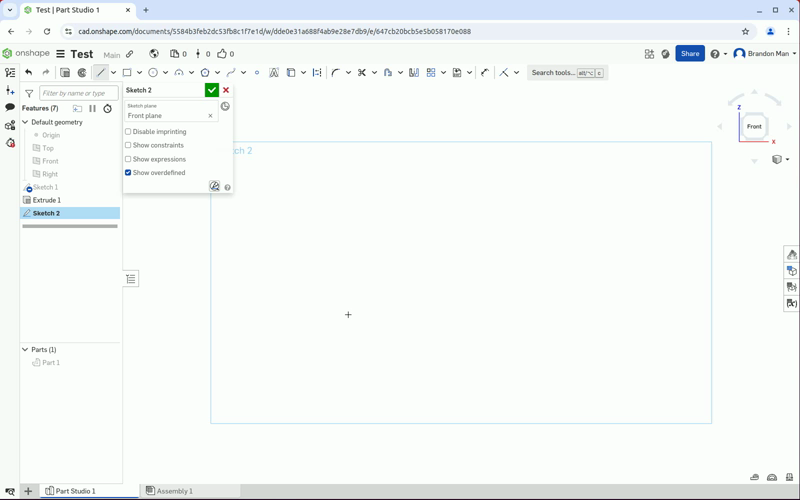
mouse_move(378, 314)
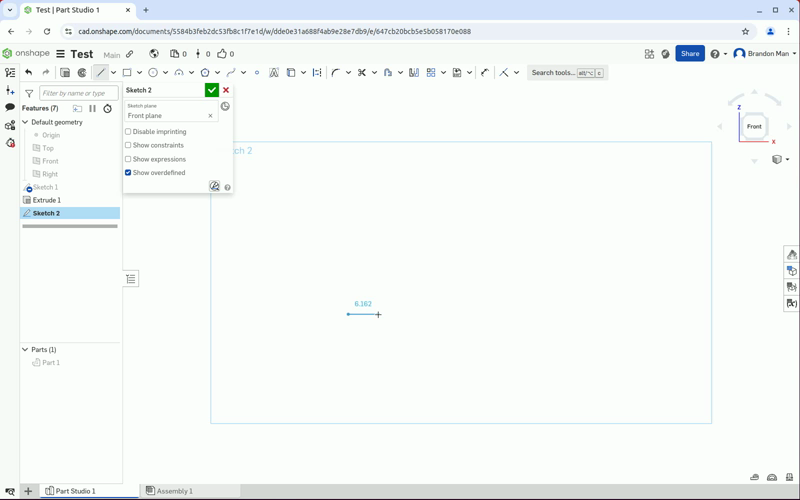
mouse_move(404, 314)
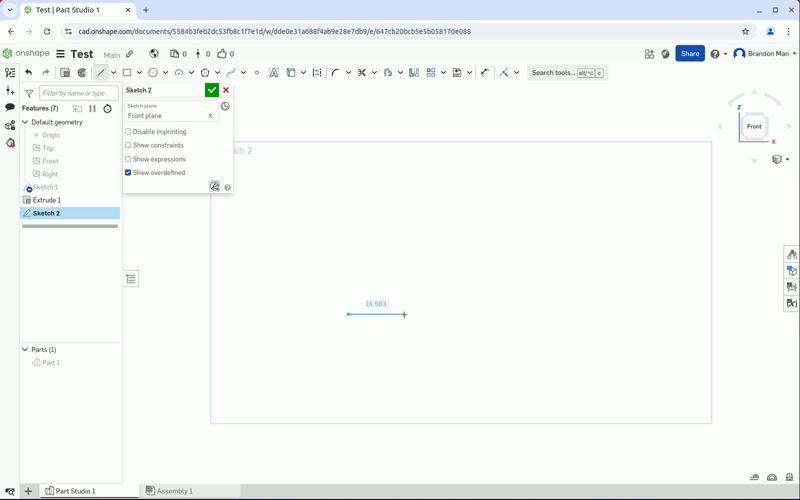
click(404, 314)
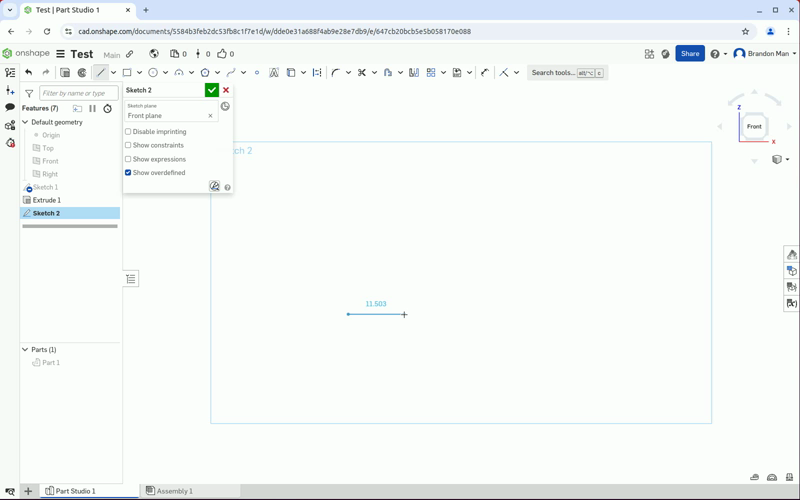
key_up(shift)
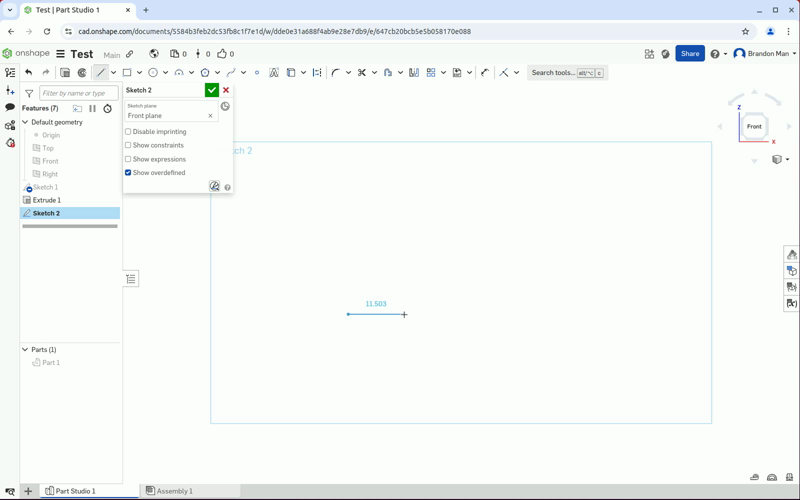
key_down(shift)
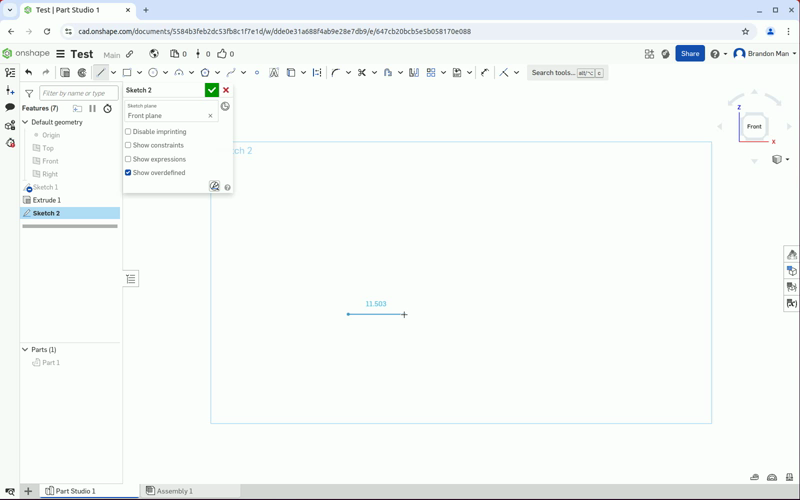
mouse_move(434, 314)
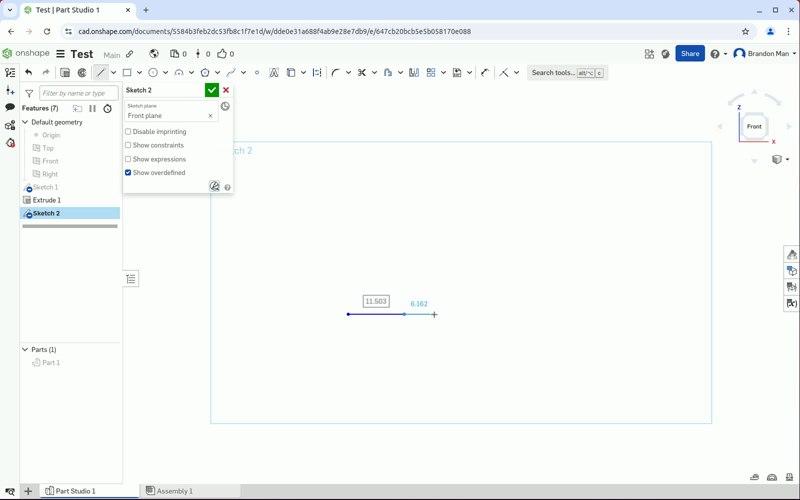
mouse_move(404, 277)
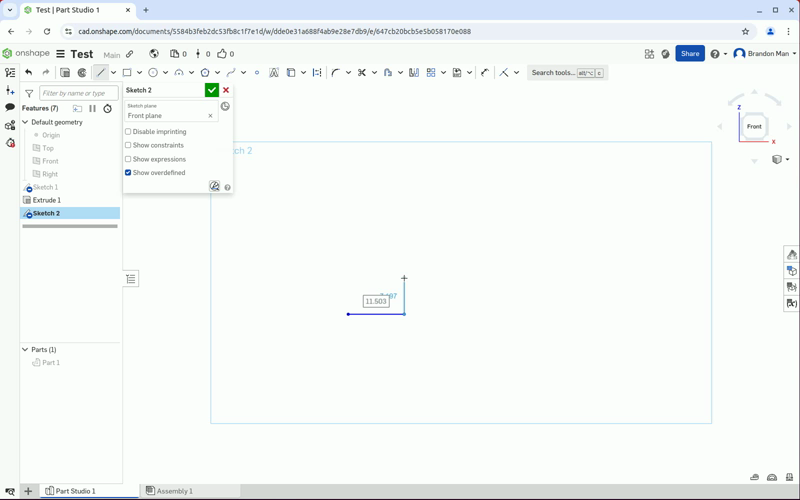
click(404, 277)
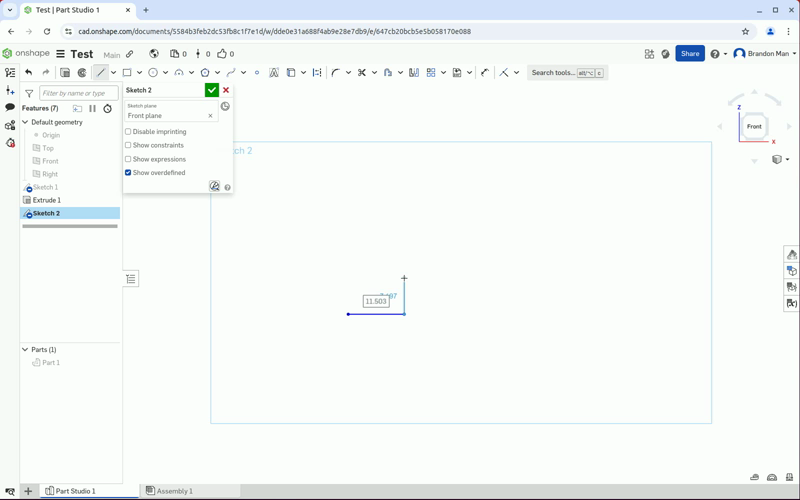
key_up(shift)
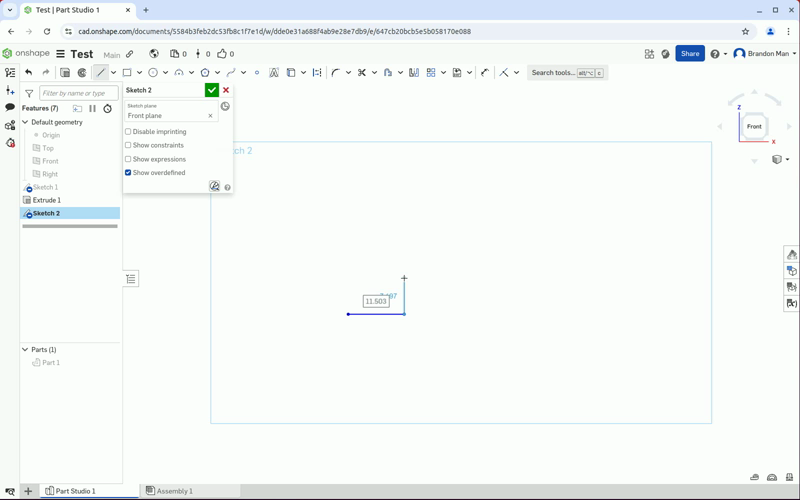
key_down(shift)
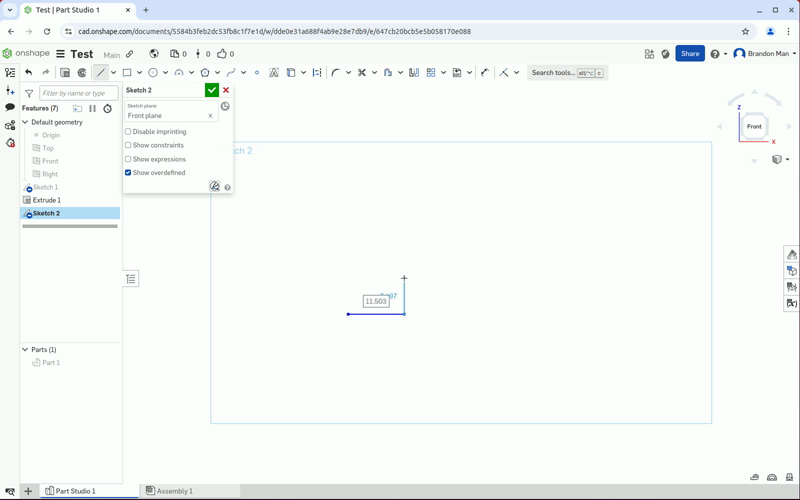
mouse_move(348, 314)
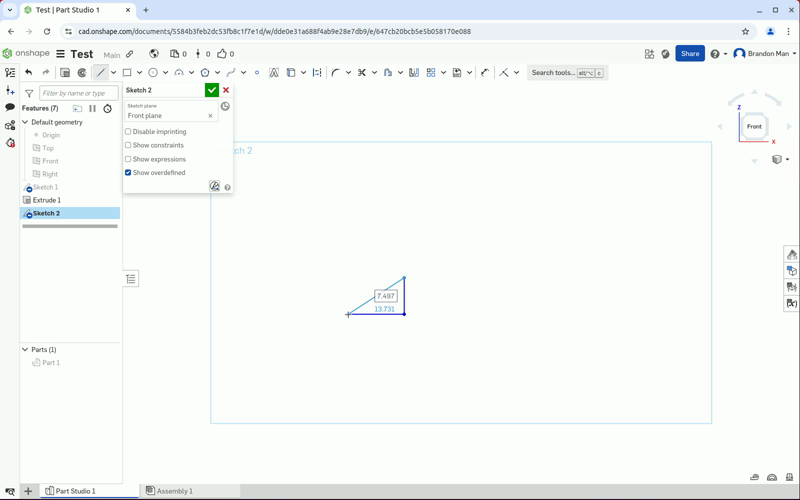
key_up(shift)
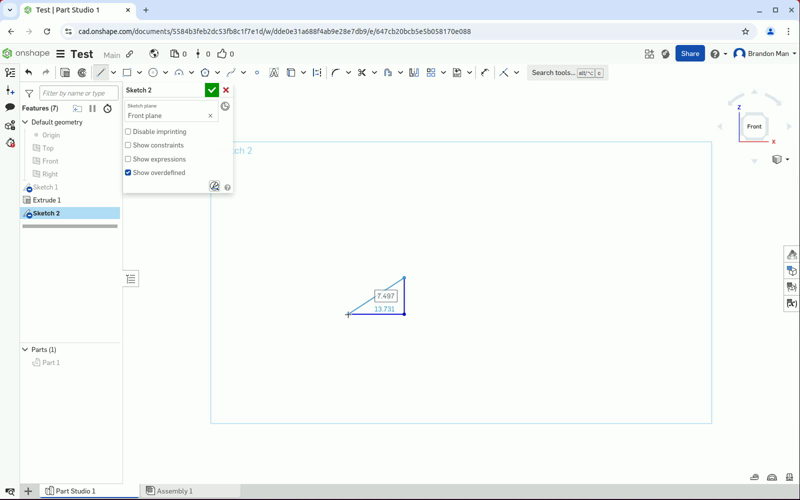
click(348, 314)
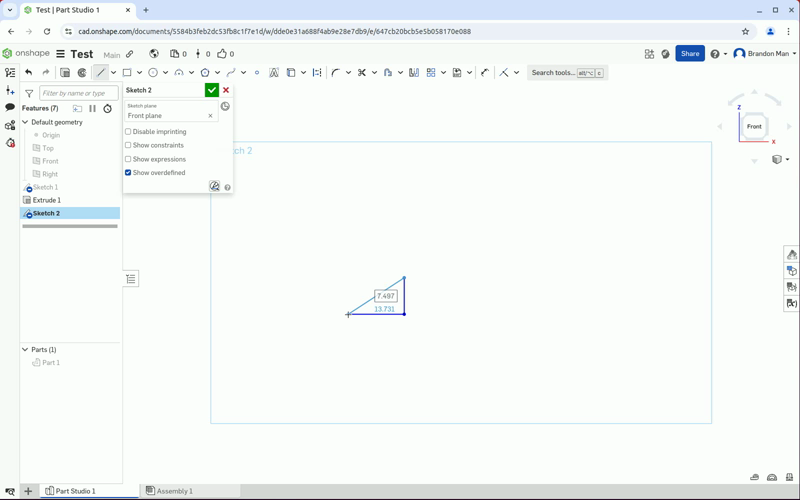
key(esc)
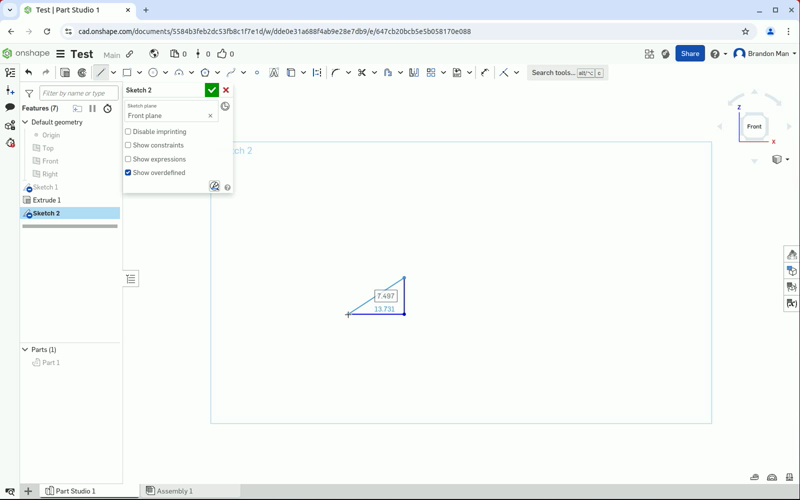
mouse_move(398, 301)
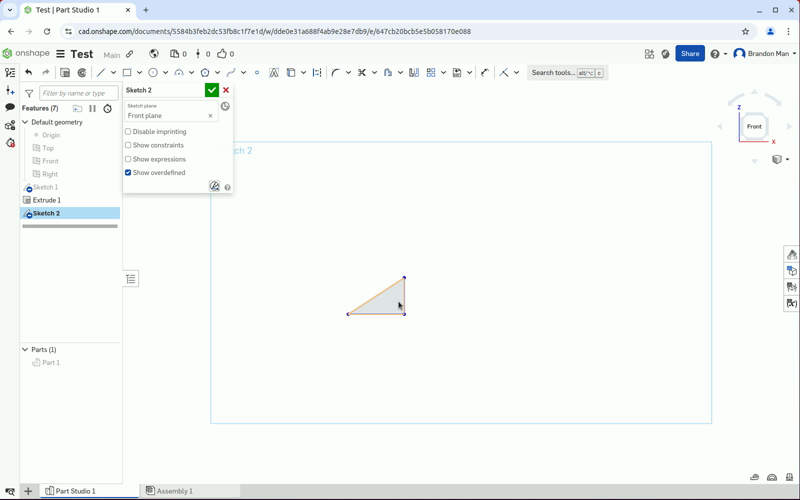
scroll(6)
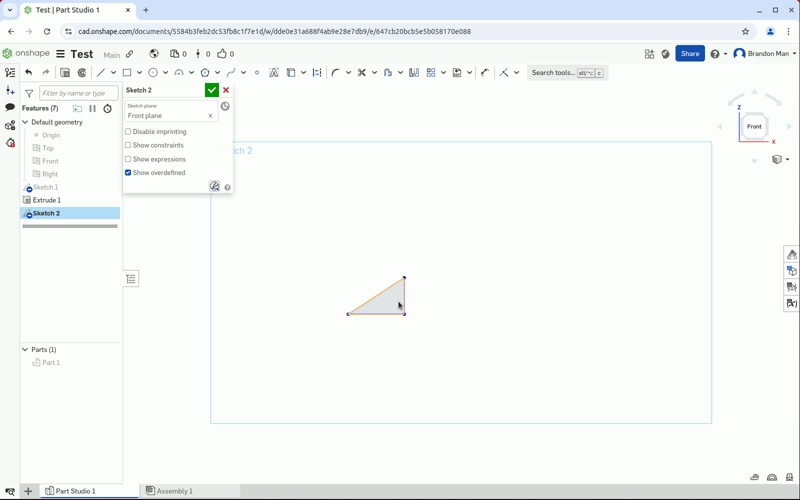
scroll(6)
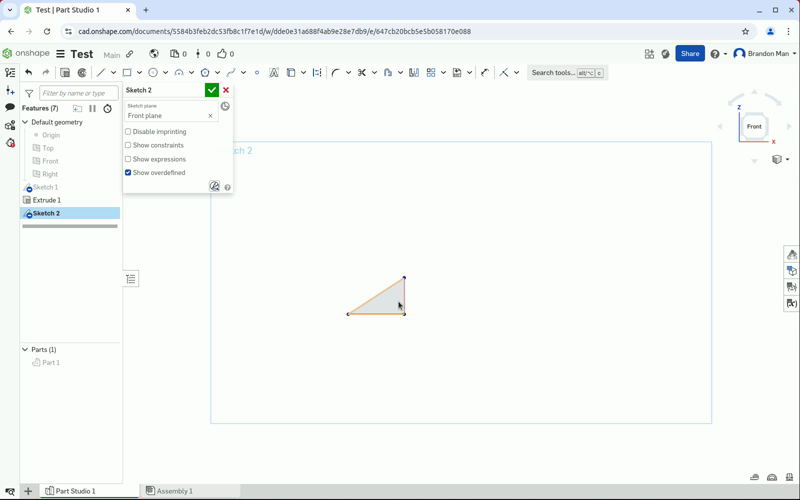
scroll(6)
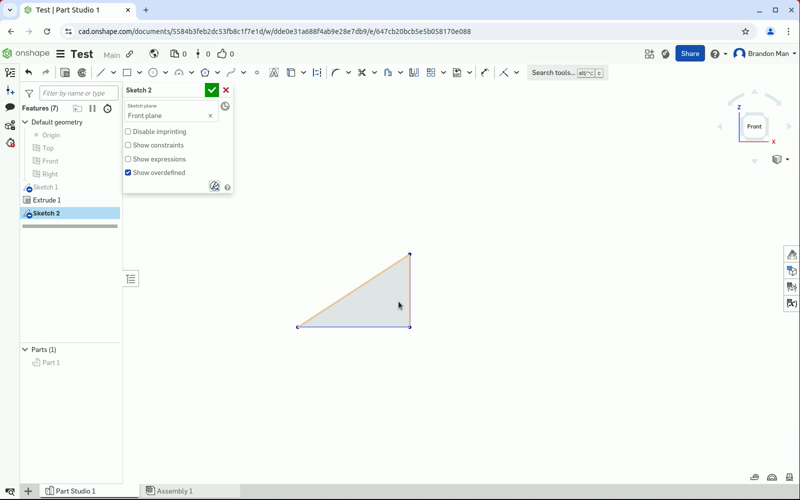
scroll(6)
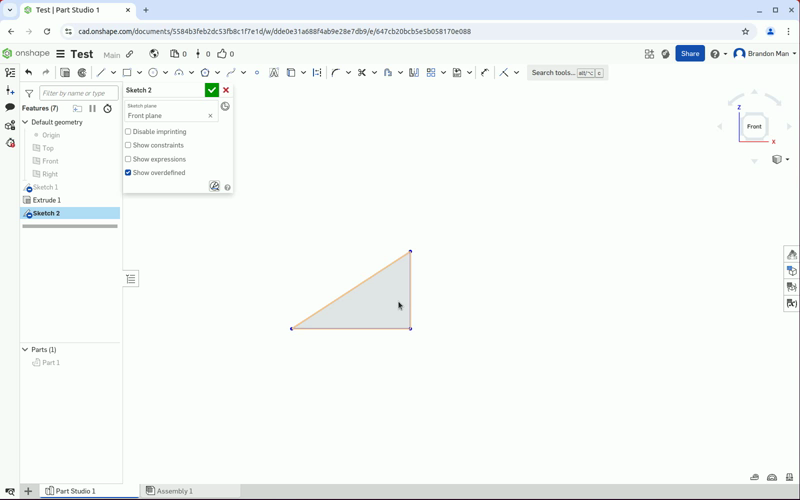
scroll(6)
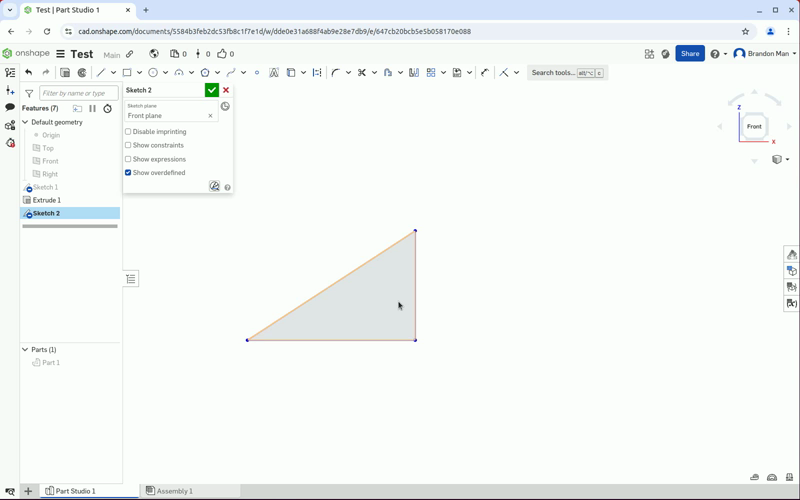
scroll(6)
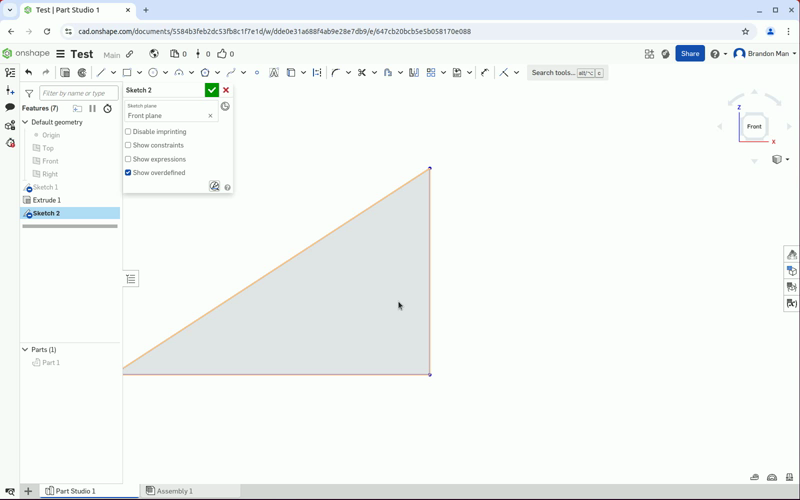
scroll(6)
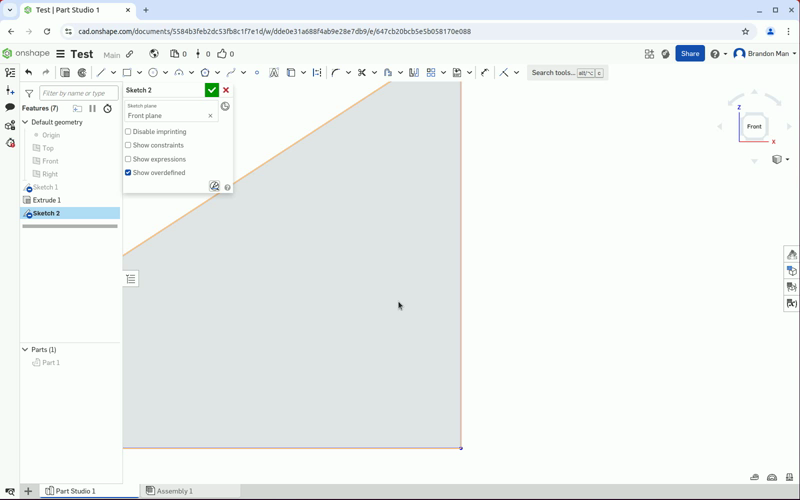
click(398, 301)
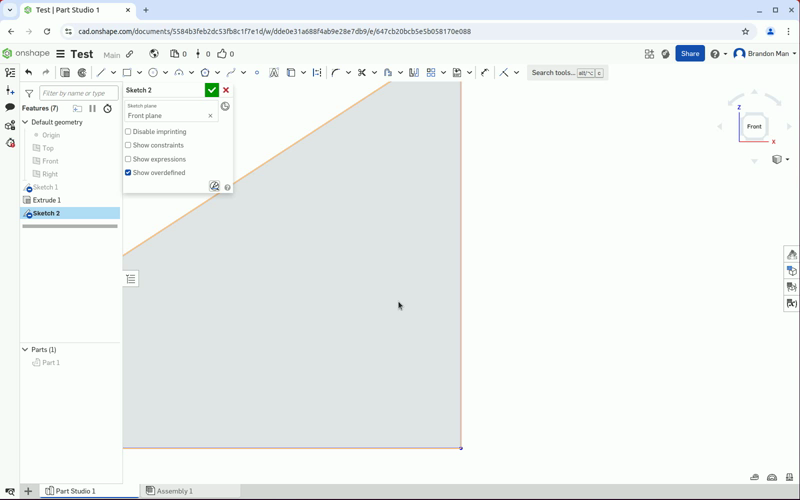
scroll(-6)
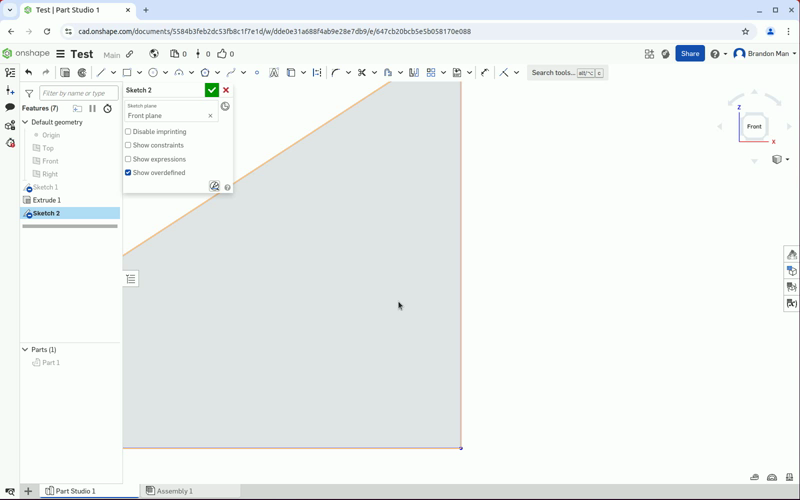
scroll(-6)
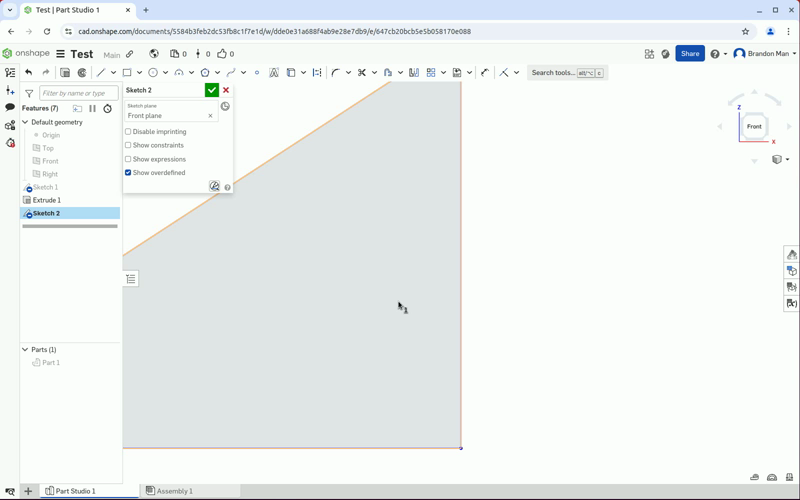
scroll(-6)
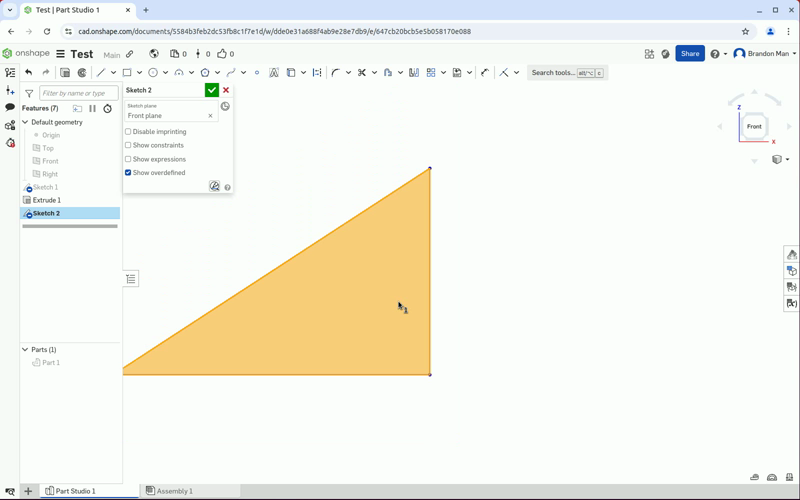
scroll(-6)
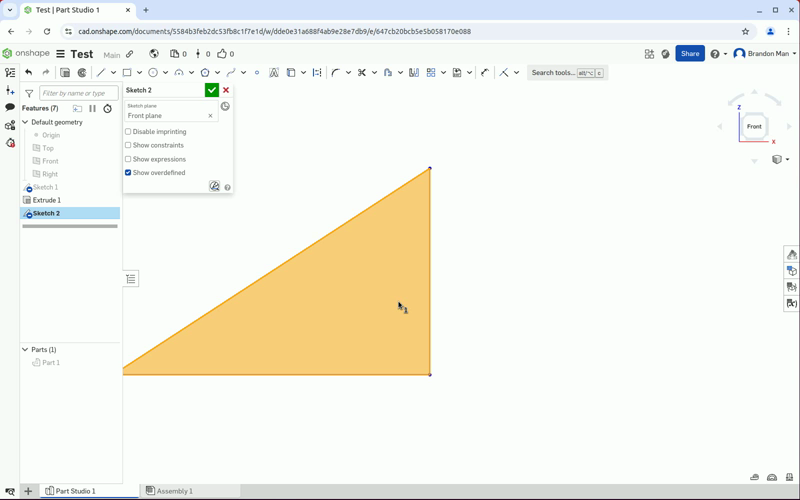
scroll(-6)
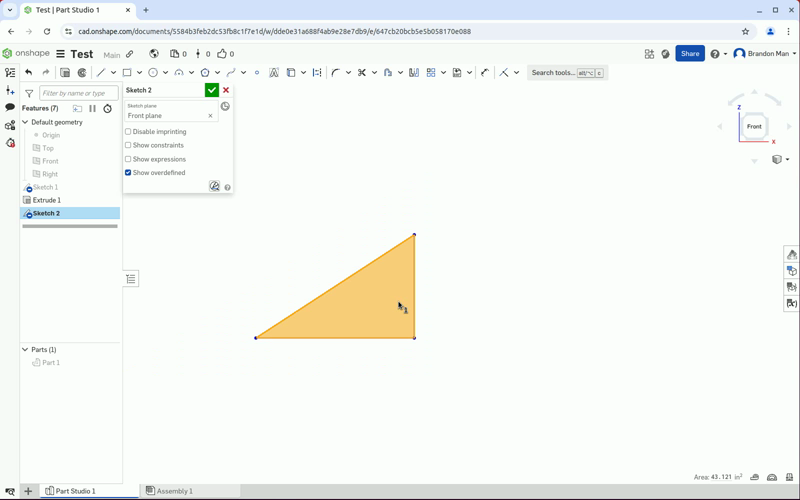
scroll(-6)
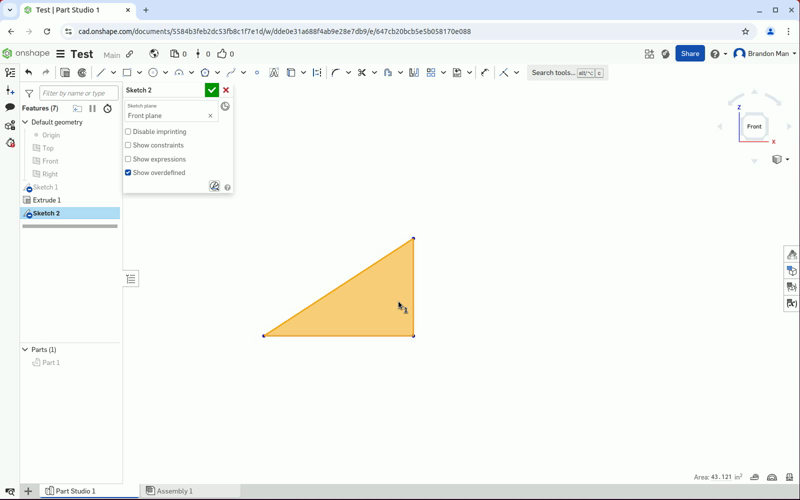
scroll(-6)
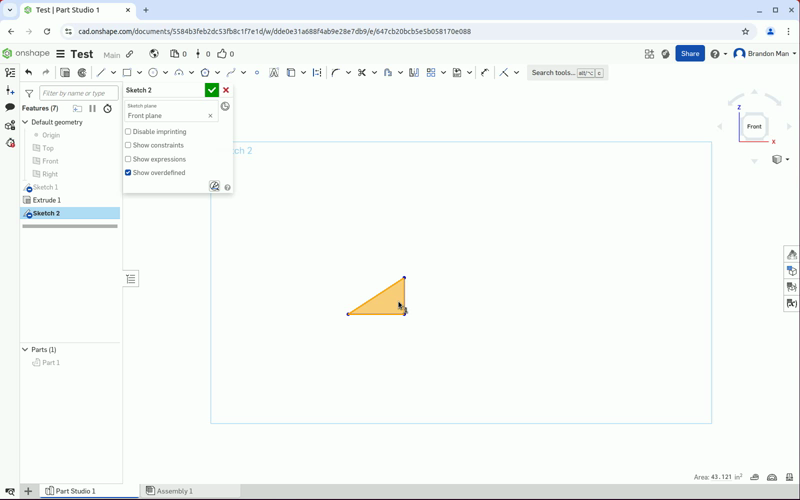
mouse_move(73, 352)
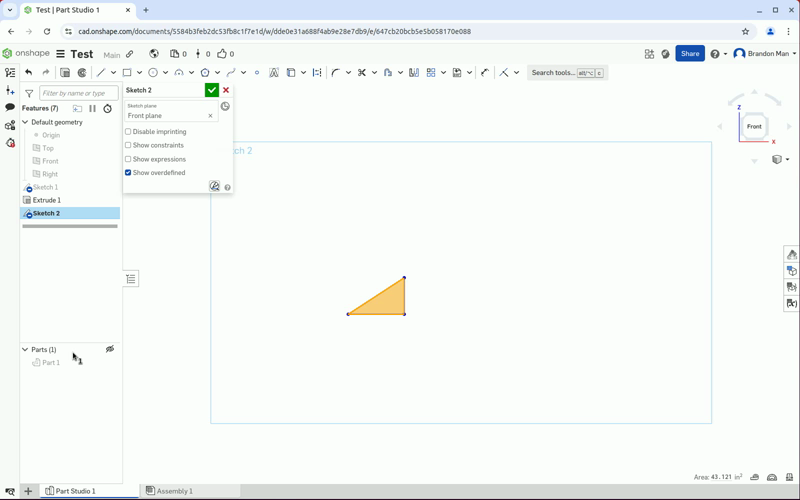
key(shift+y)
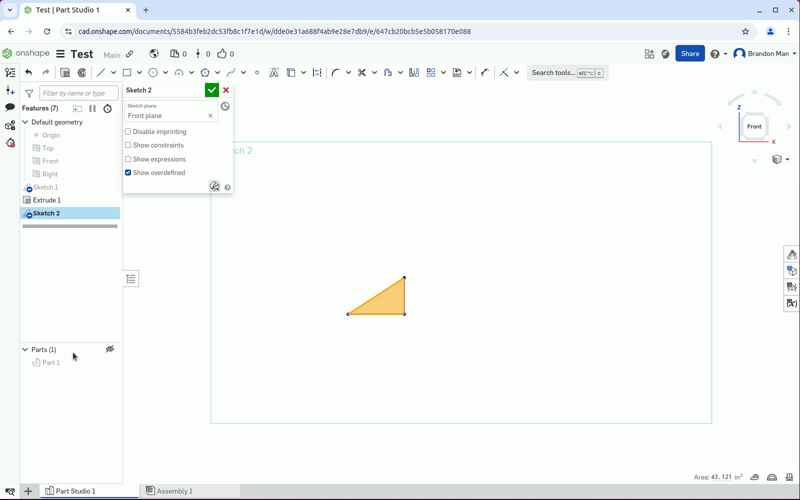
key(shift+e)
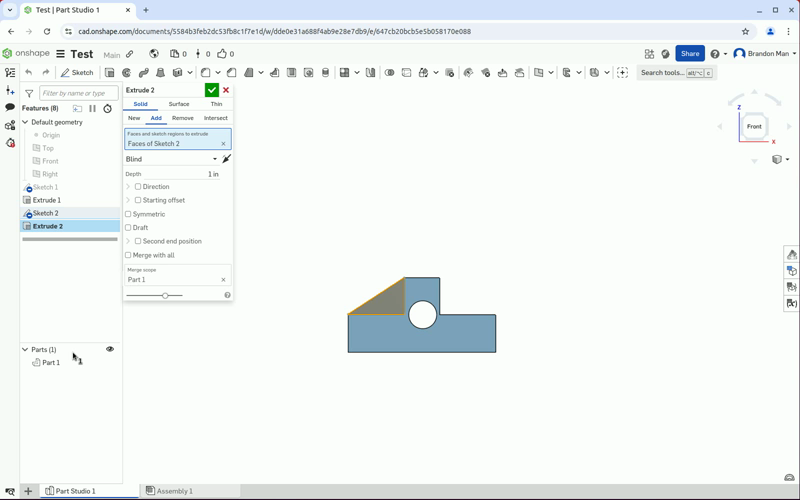
mouse_move(143, 106)
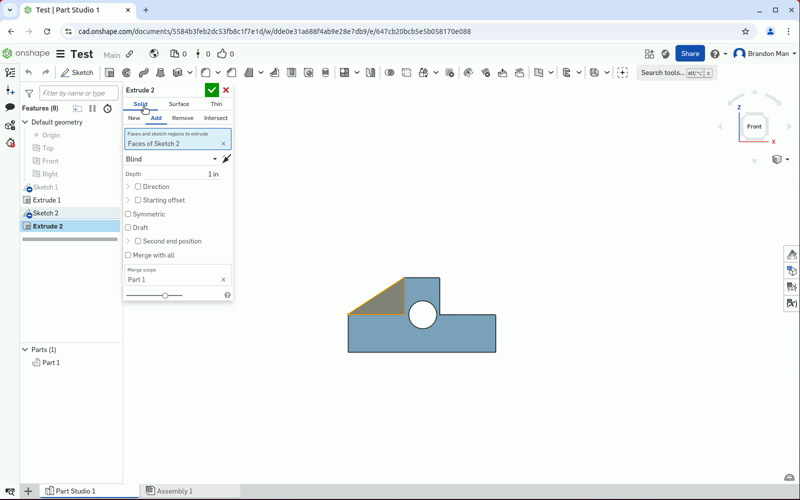
click(143, 106)
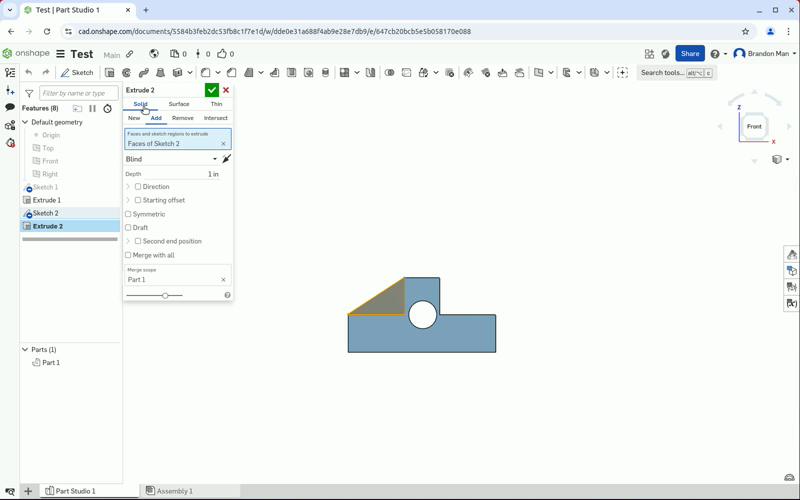
mouse_move(137, 120)
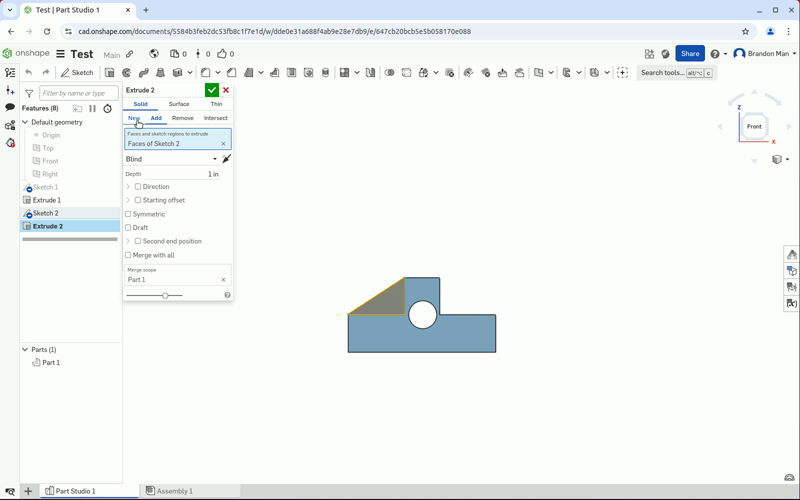
click(137, 120)
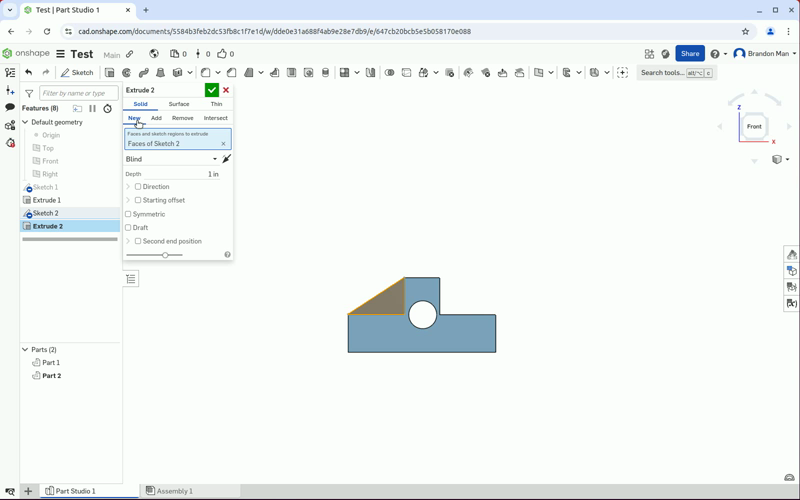
key(tab, 4)
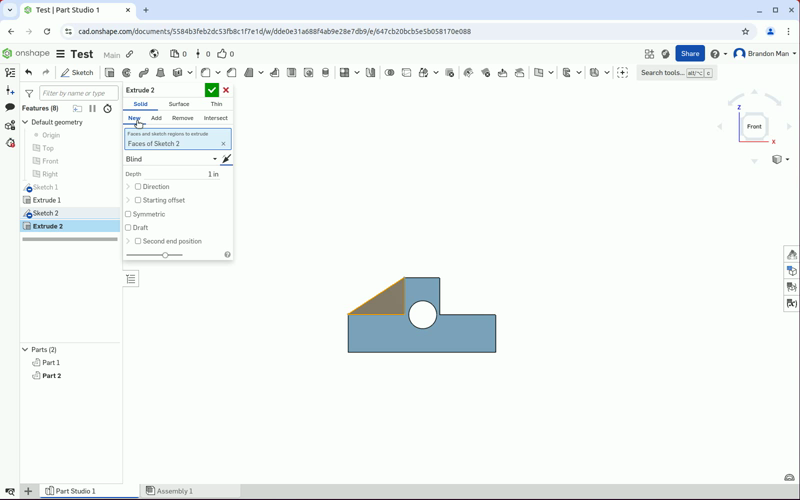
text(7.462)
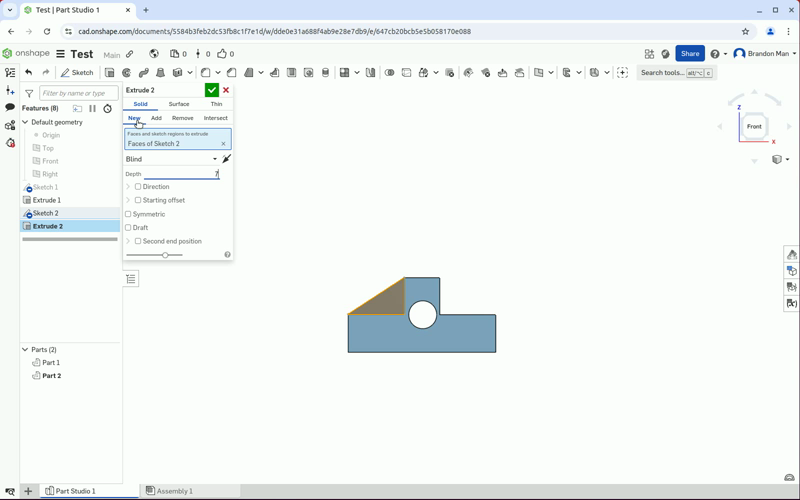
key(enter)
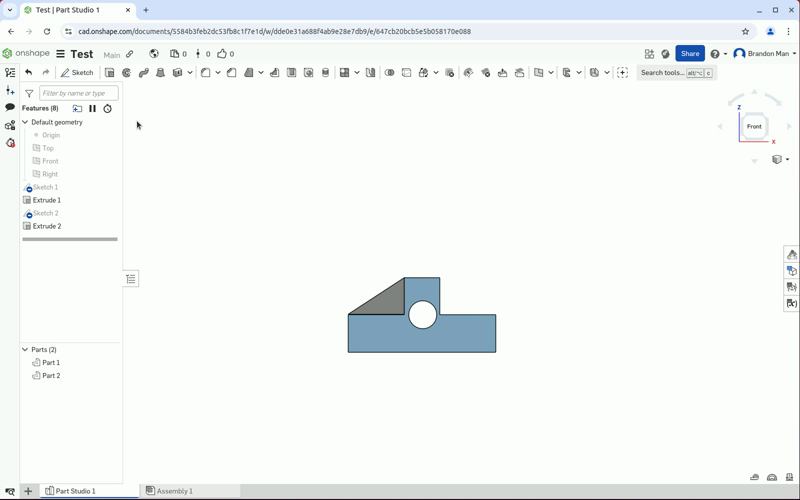
key(shift+h)
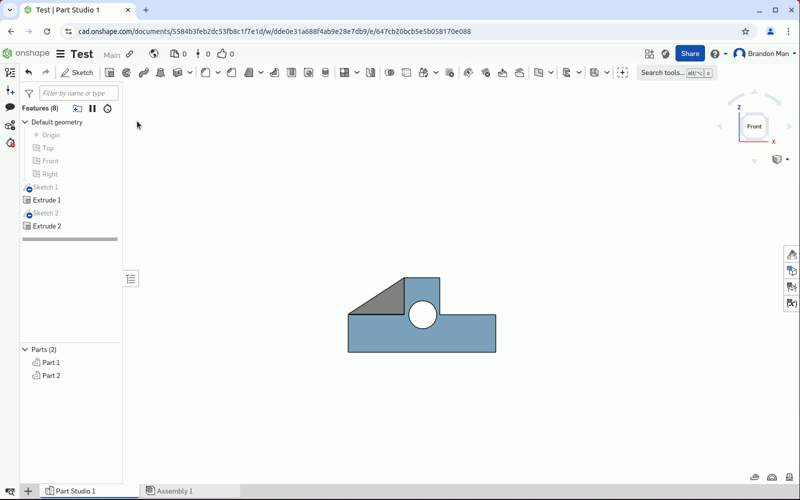
key(shift+h)
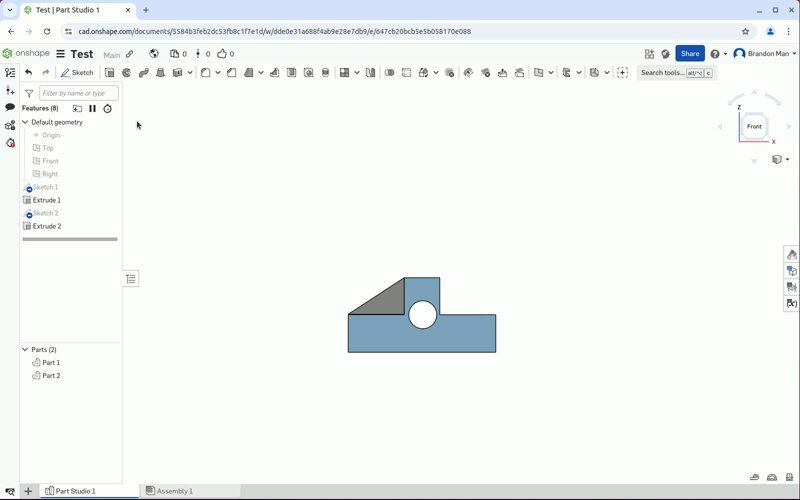
mouse_move(73, 189)
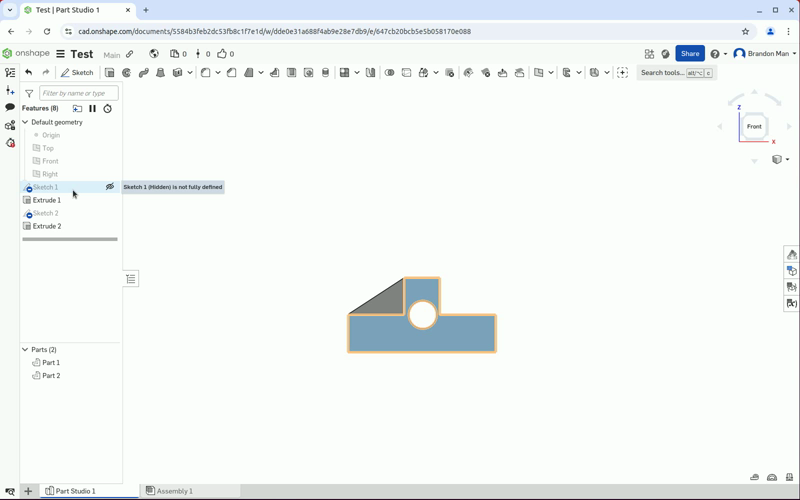
click(73, 189)
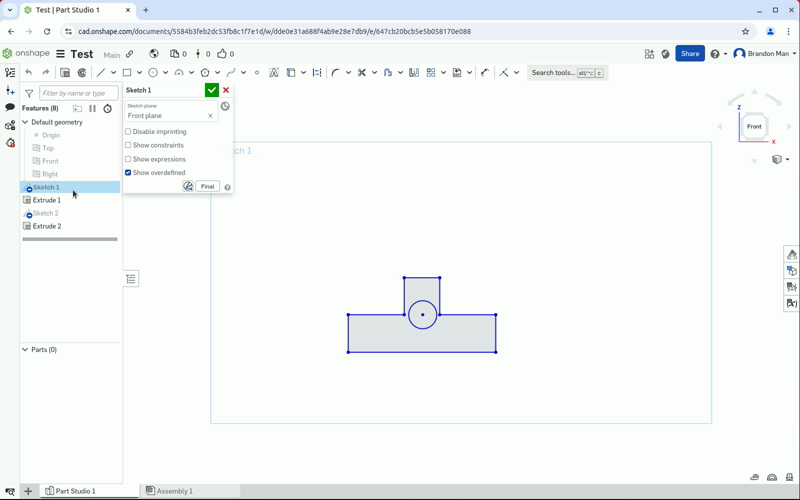
mouse_move(229, 92)
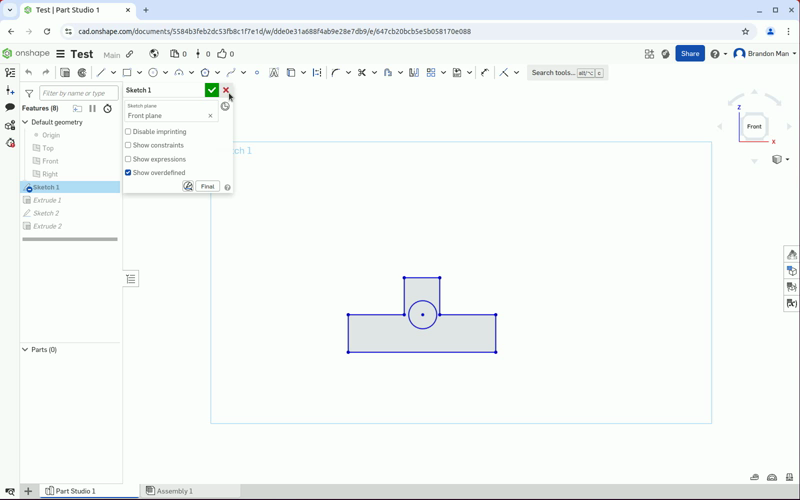
click(229, 92)
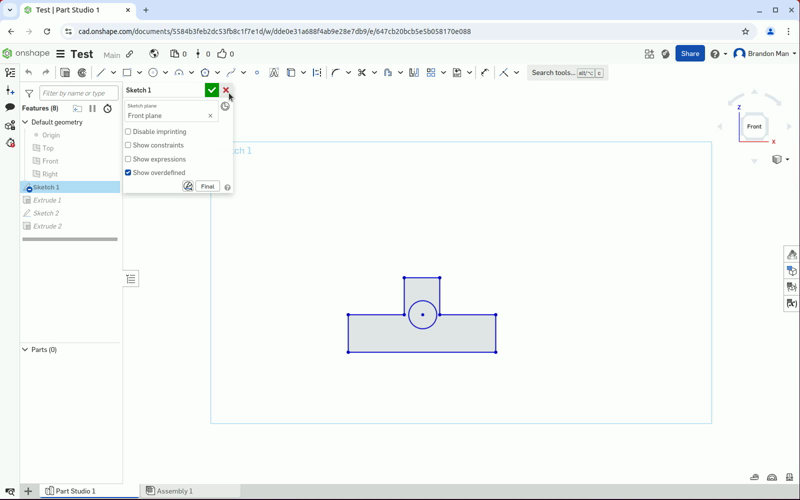
key(shift+s)
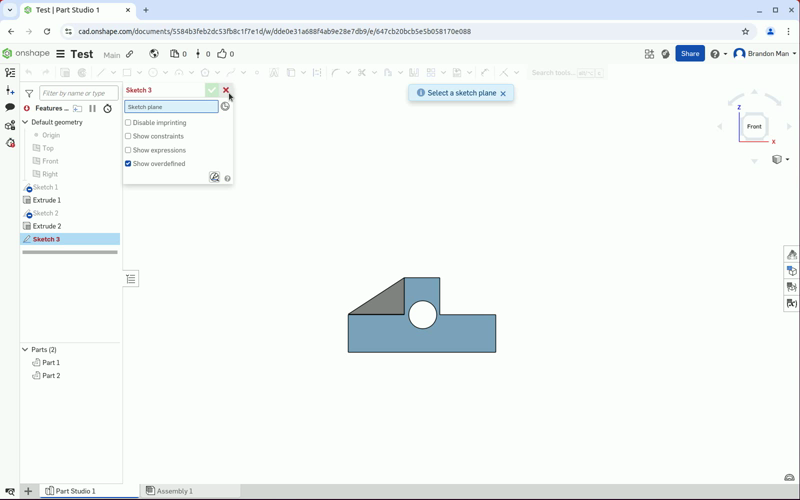
mouse_move(73, 163)
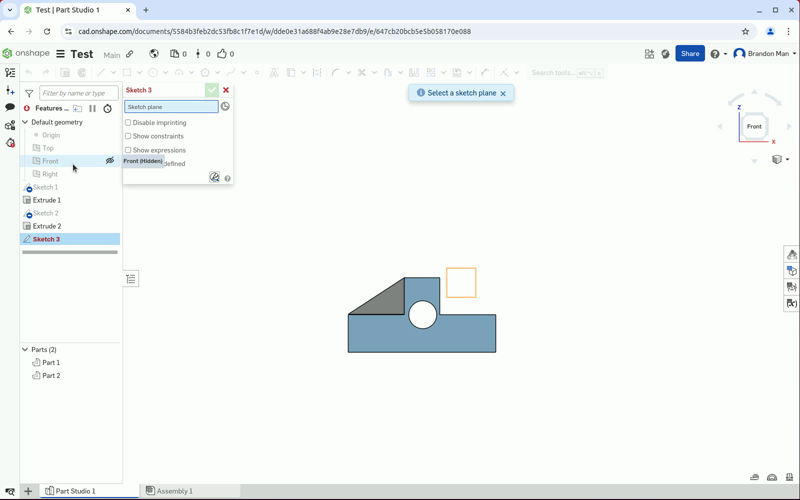
click(73, 163)
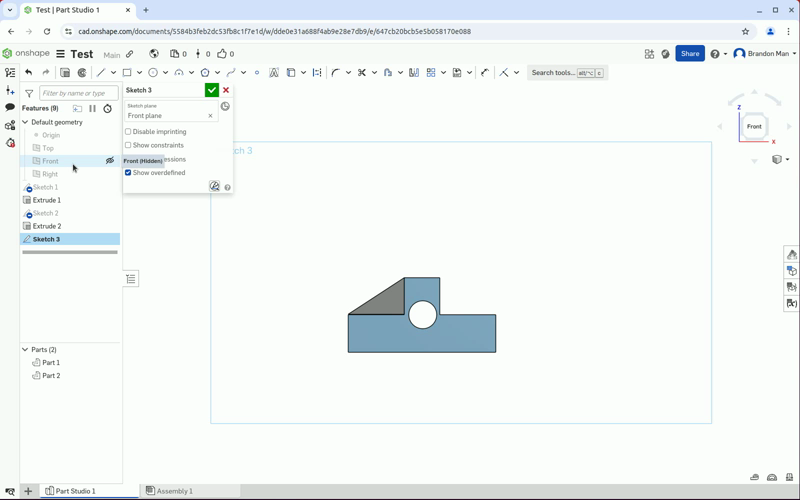
mouse_move(73, 352)
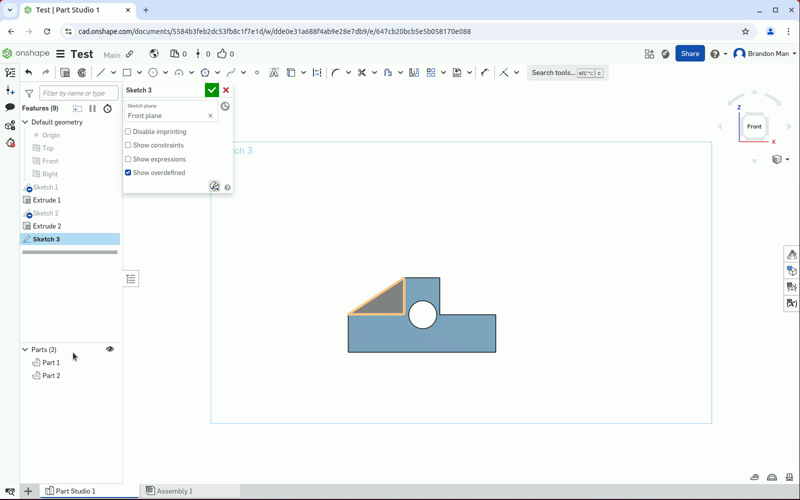
key(y)
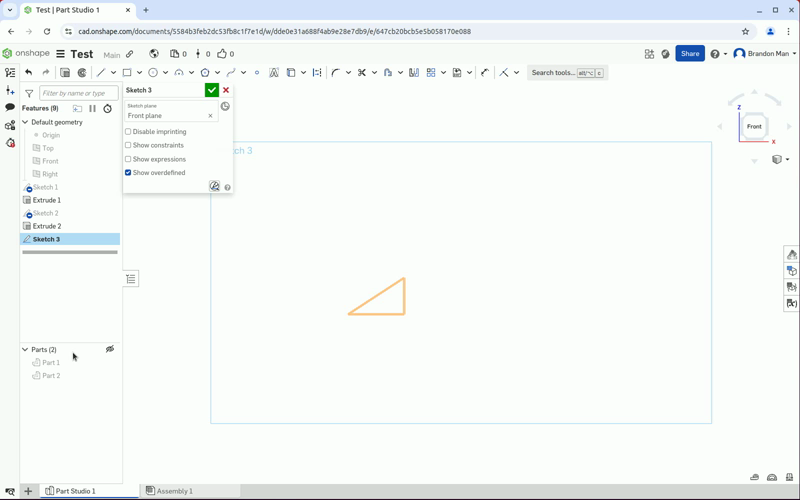
key(l)
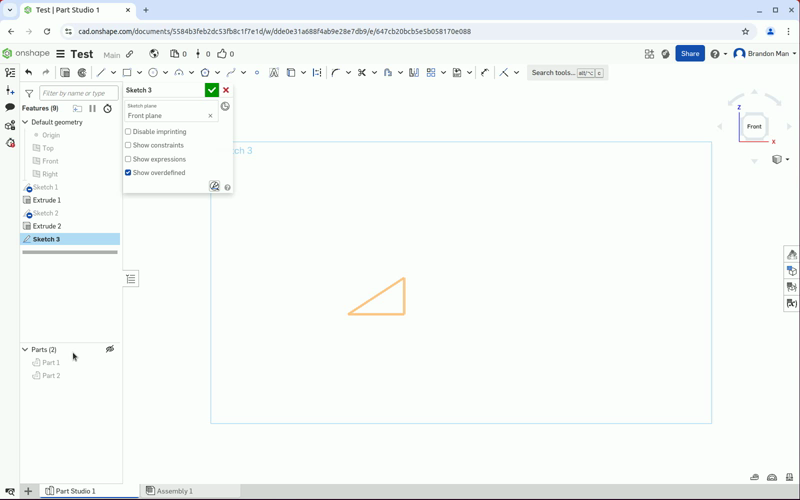
key_down(shift)
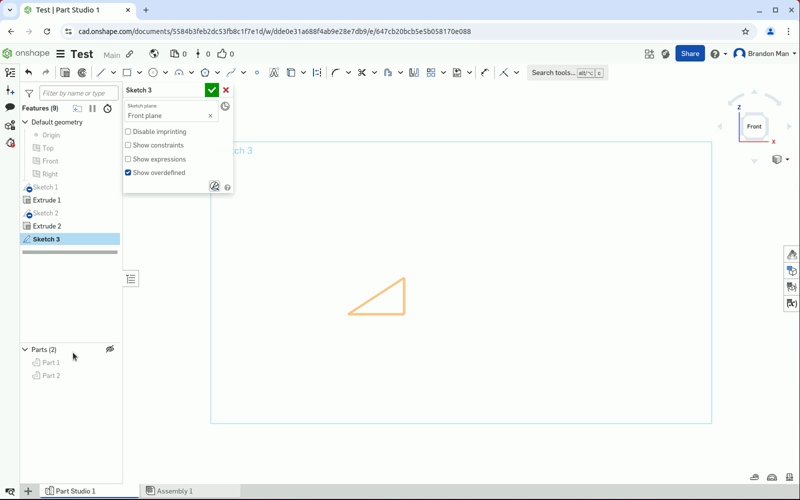
mouse_move(440, 314)
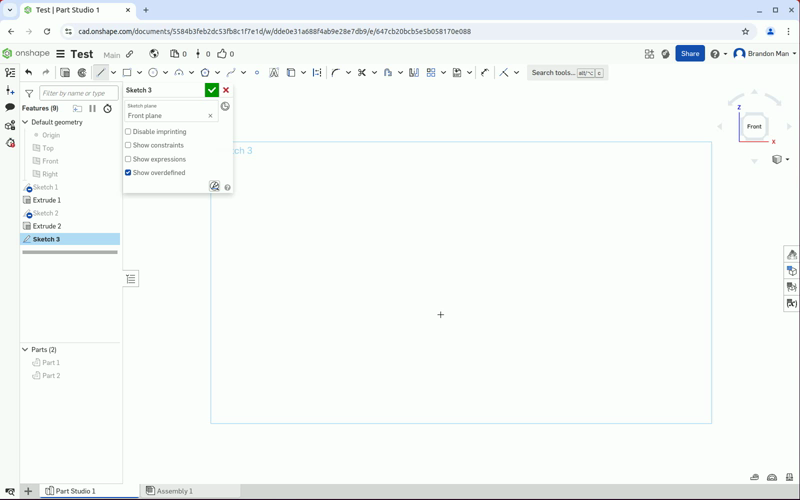
click(440, 314)
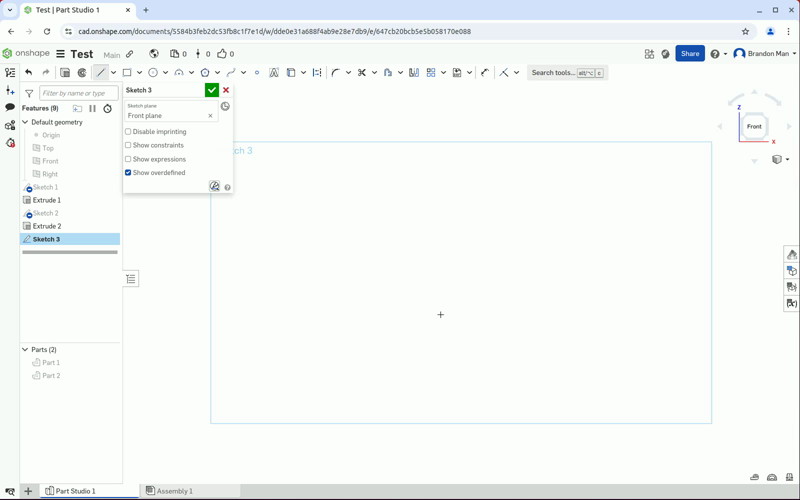
key_up(shift)
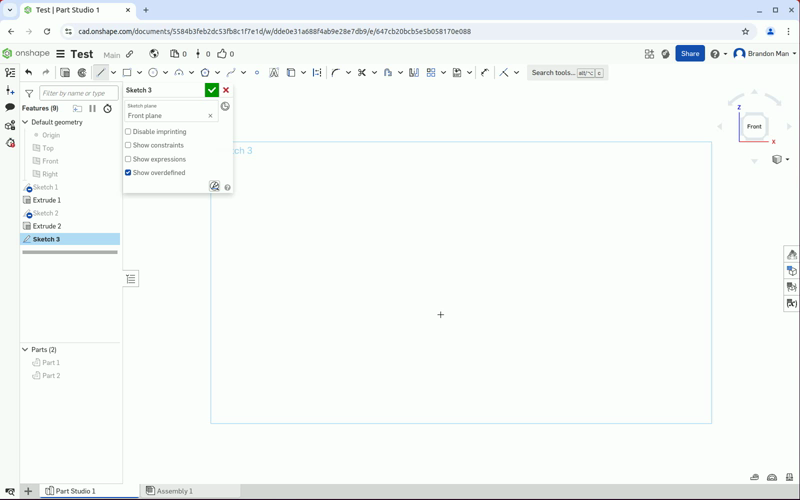
key_down(shift)
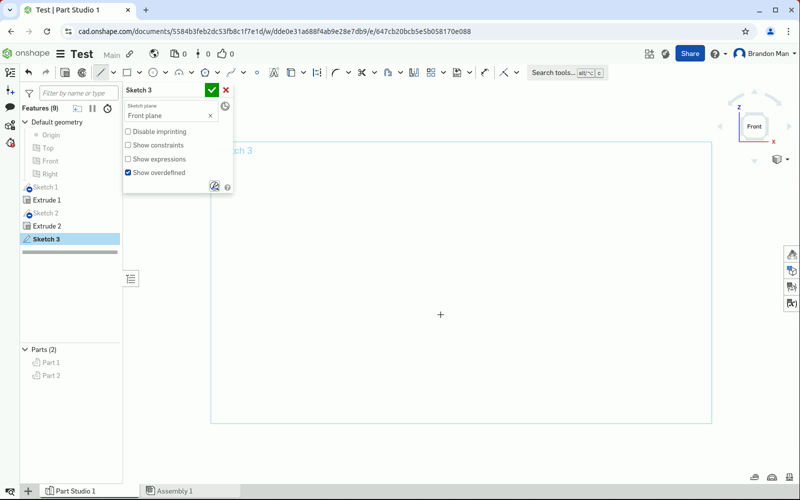
mouse_move(470, 314)
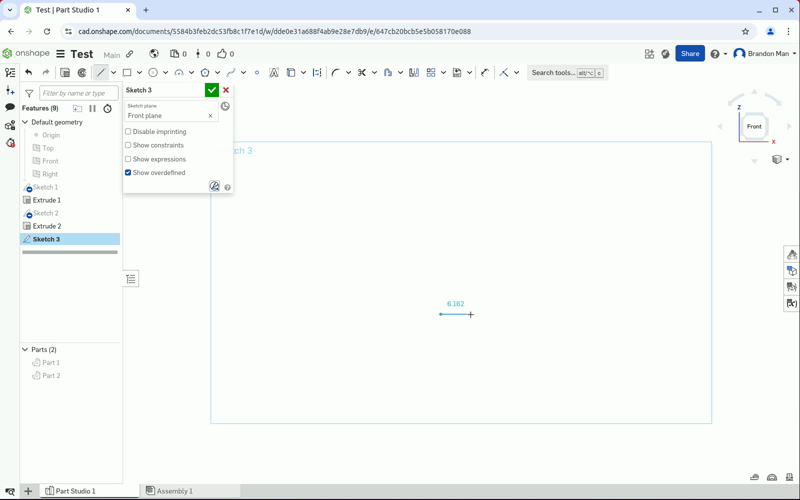
mouse_move(496, 314)
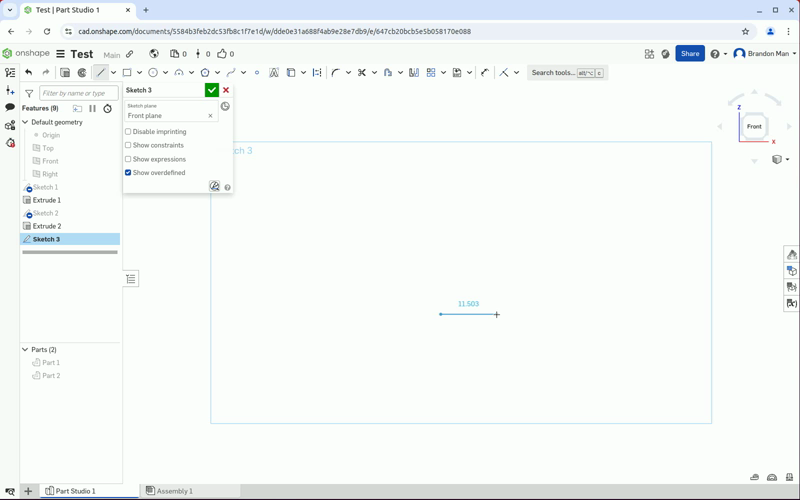
click(496, 314)
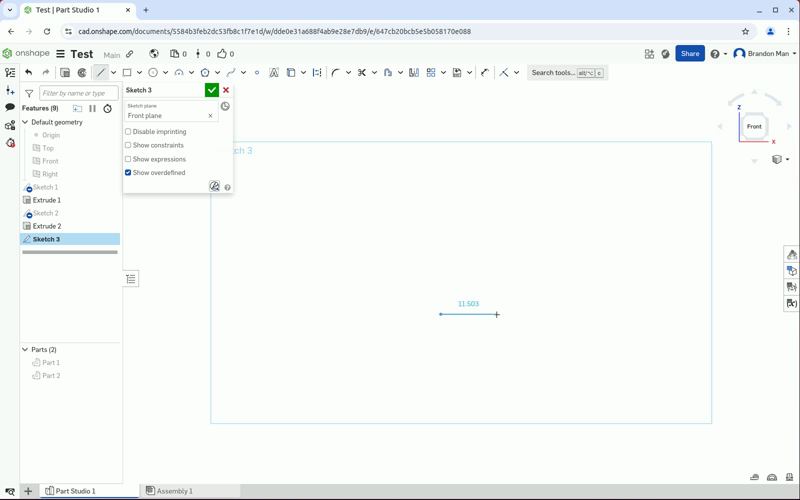
key_up(shift)
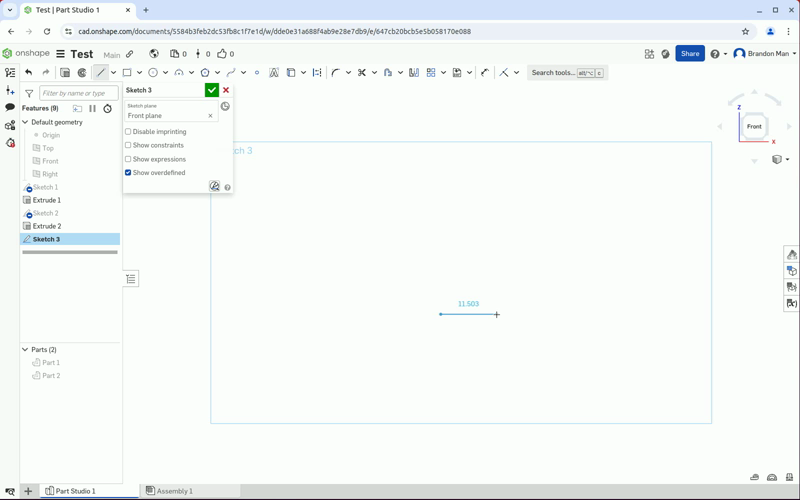
key_down(shift)
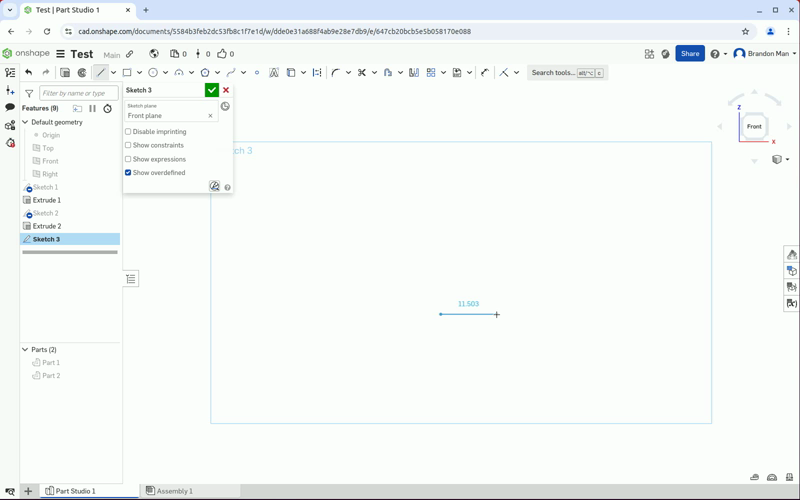
mouse_move(440, 277)
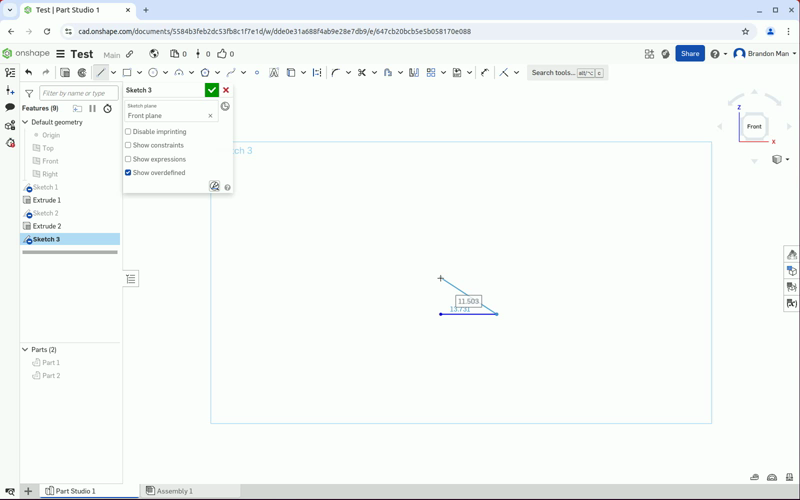
click(440, 277)
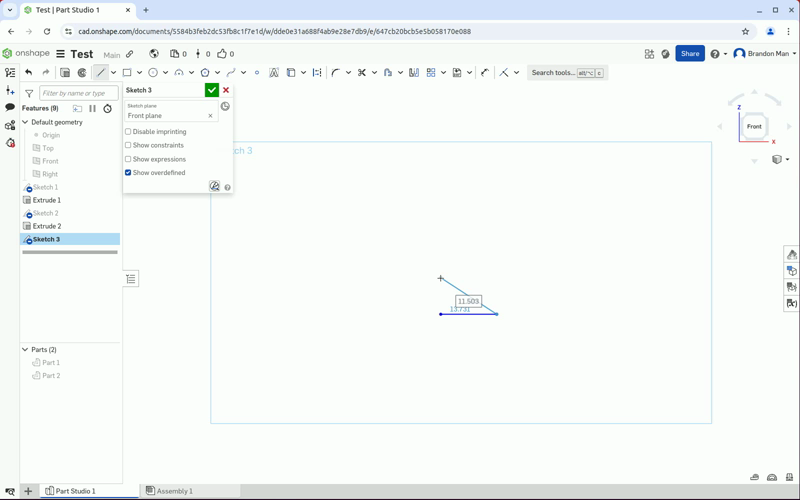
key_up(shift)
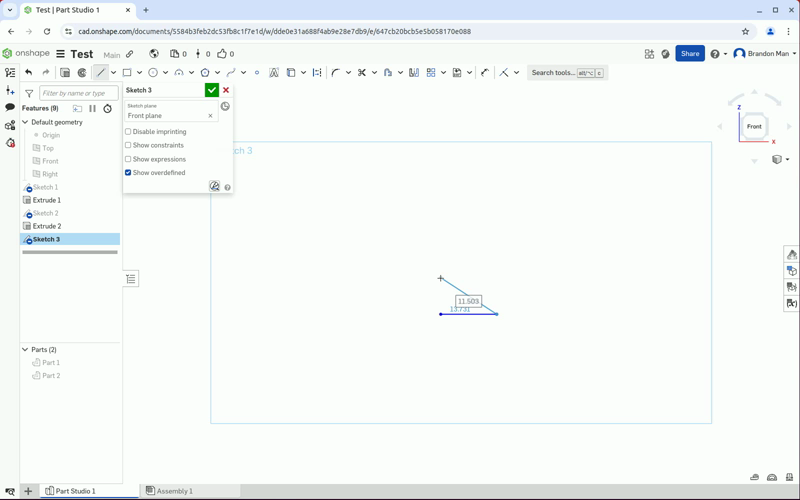
mouse_move(470, 277)
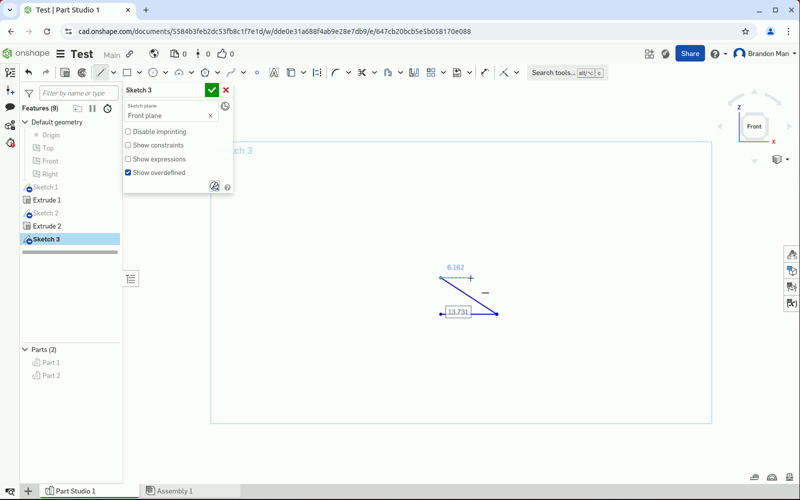
key_down(shift)
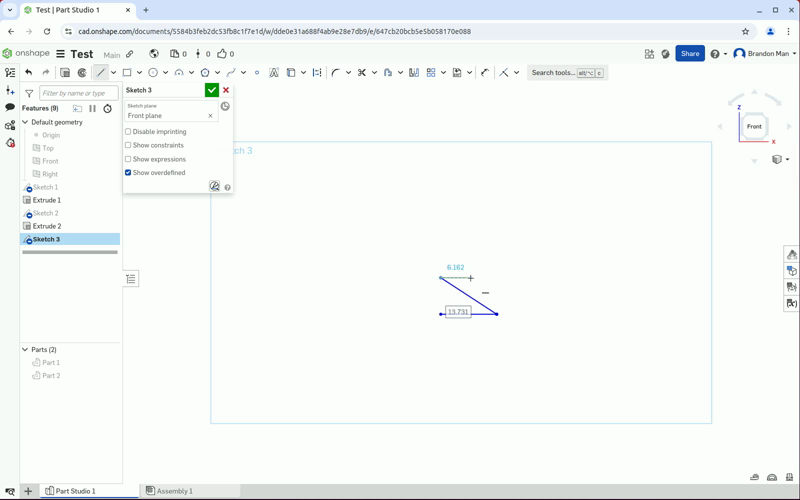
mouse_move(440, 314)
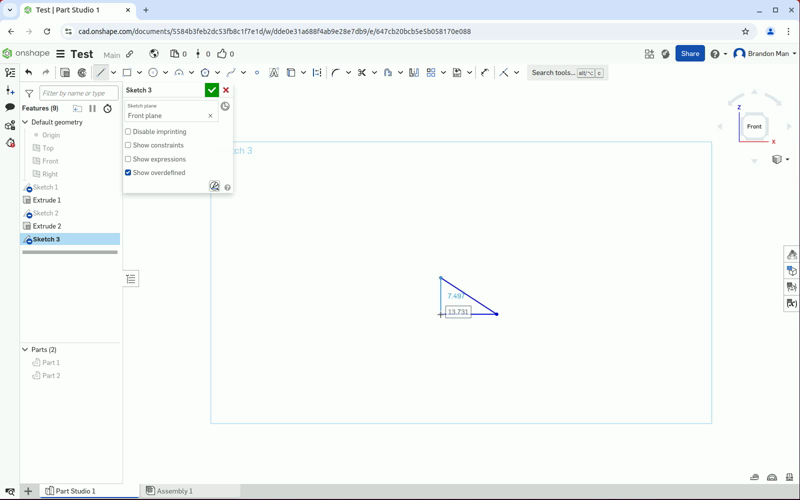
key_up(shift)
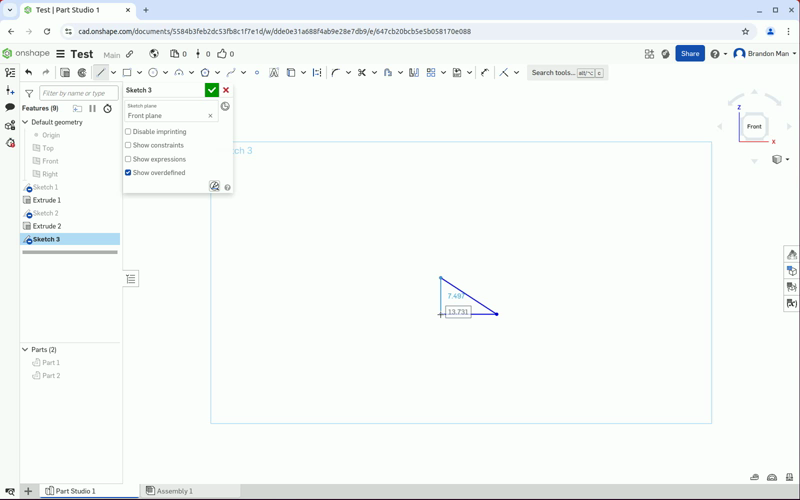
click(440, 314)
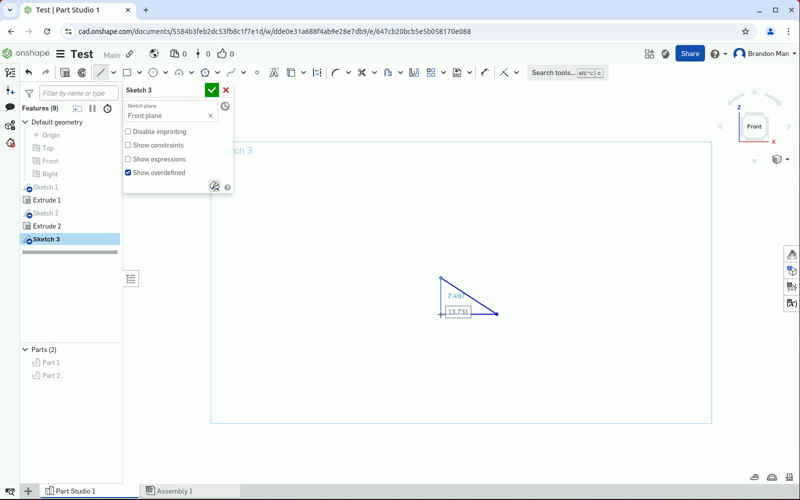
key(esc)
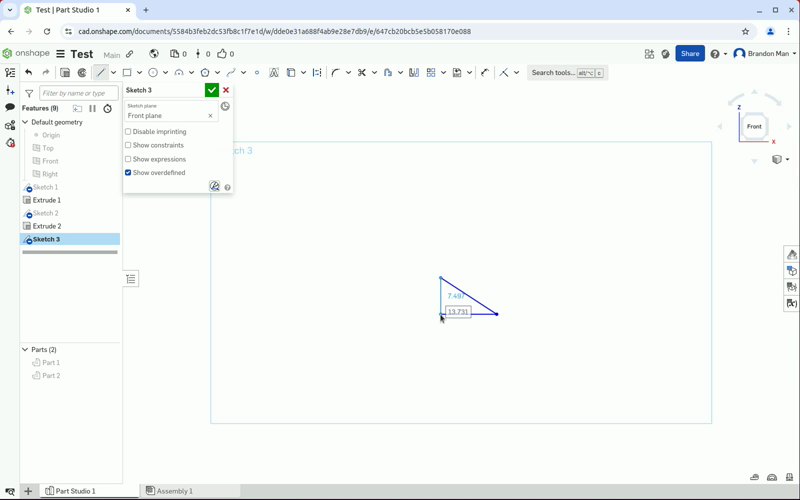
mouse_move(446, 287)
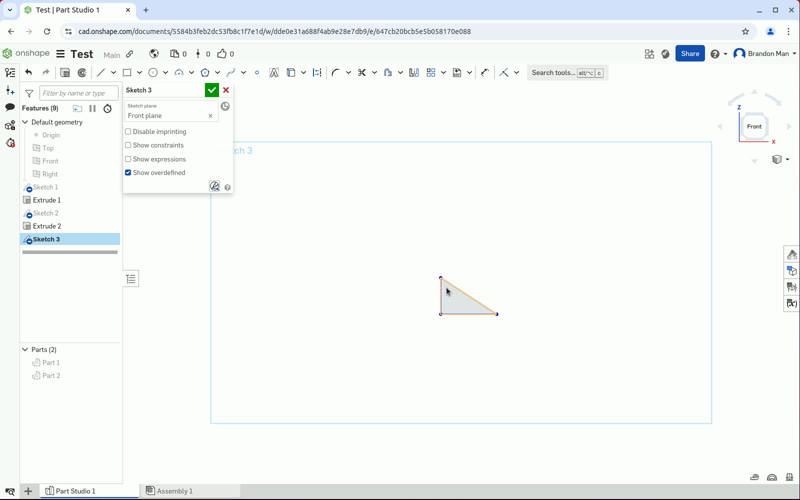
scroll(6)
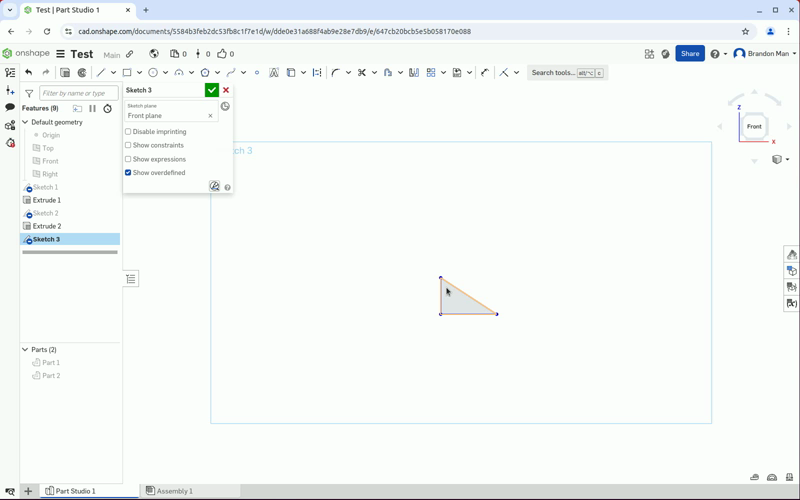
scroll(6)
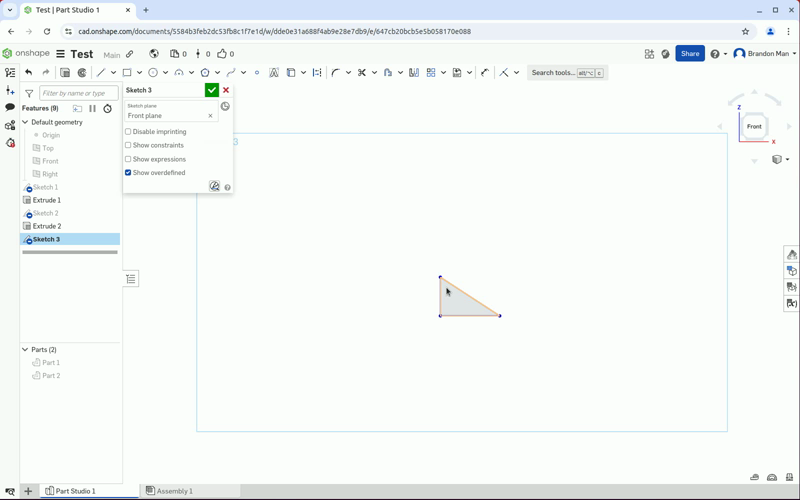
scroll(6)
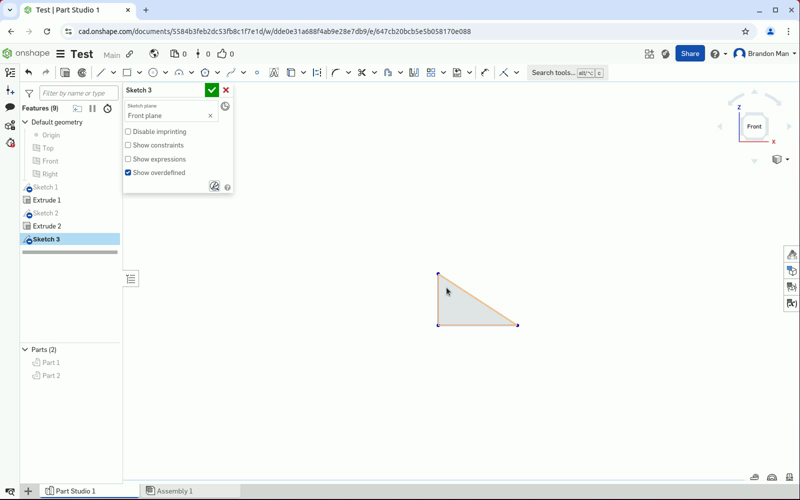
scroll(6)
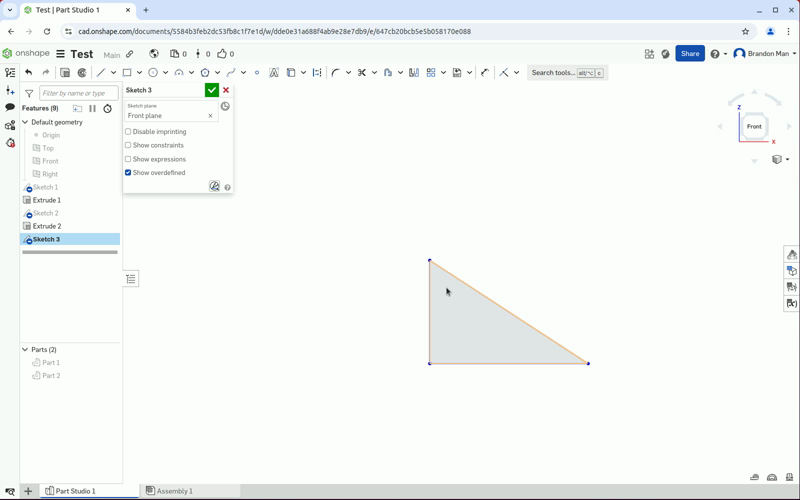
scroll(6)
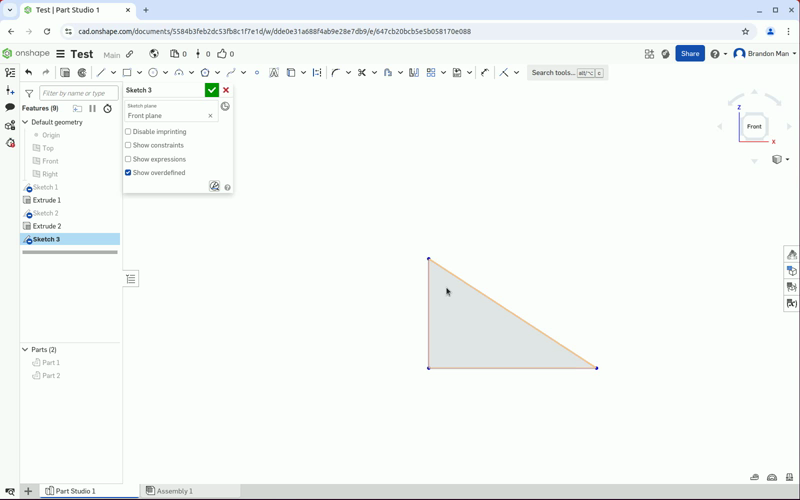
scroll(6)
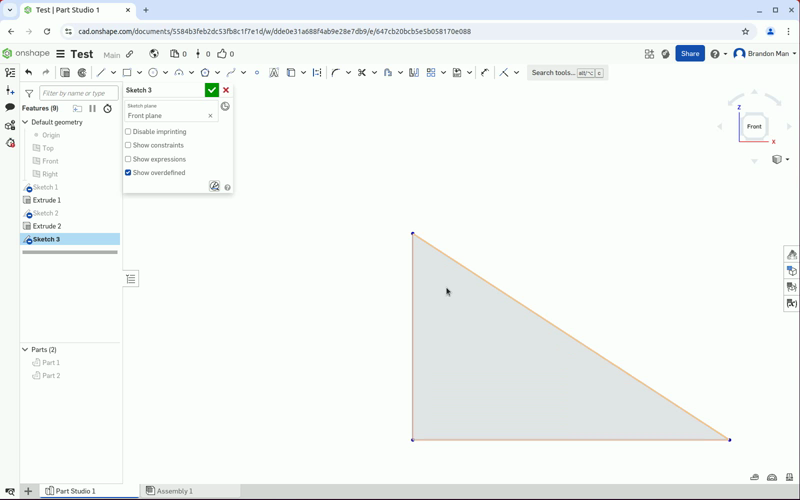
scroll(6)
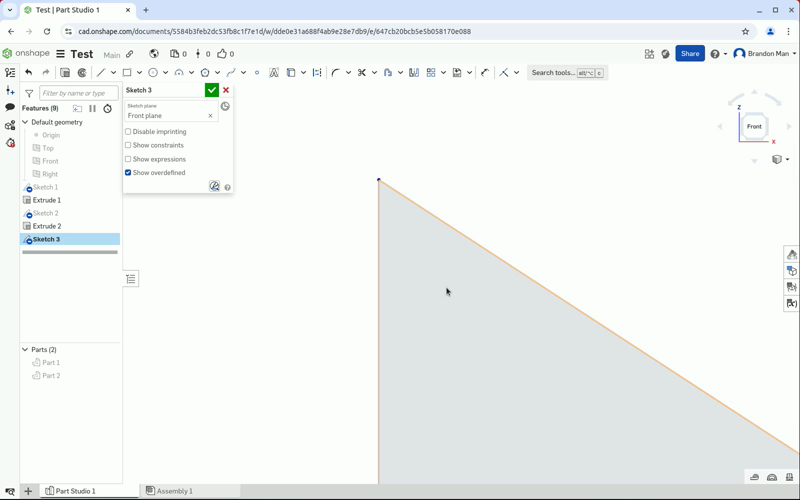
click(446, 287)
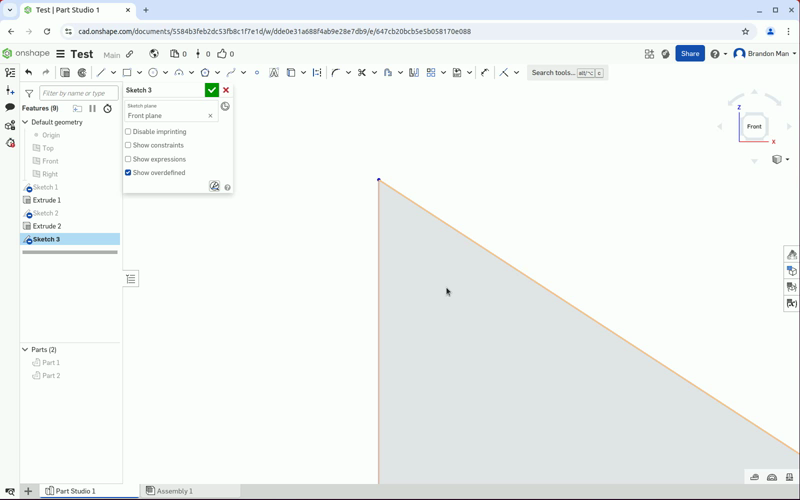
scroll(-6)
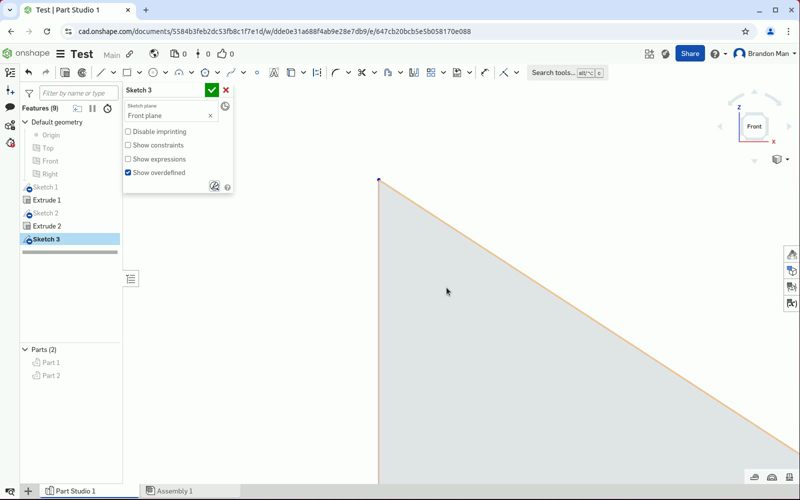
scroll(-6)
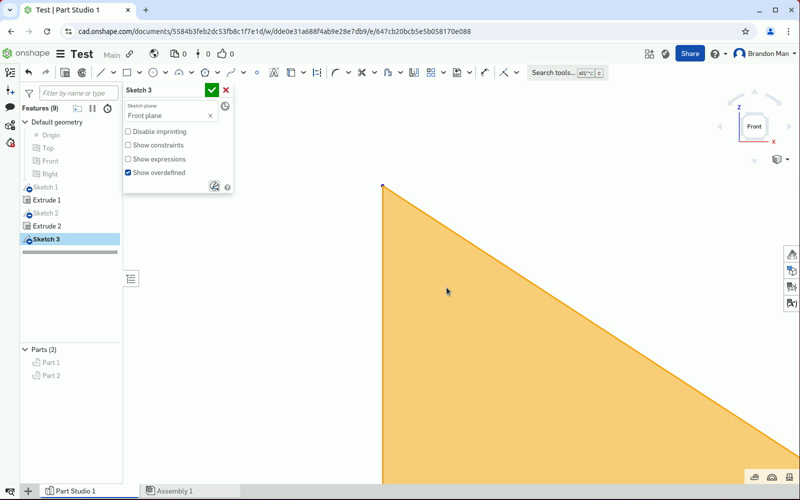
scroll(-6)
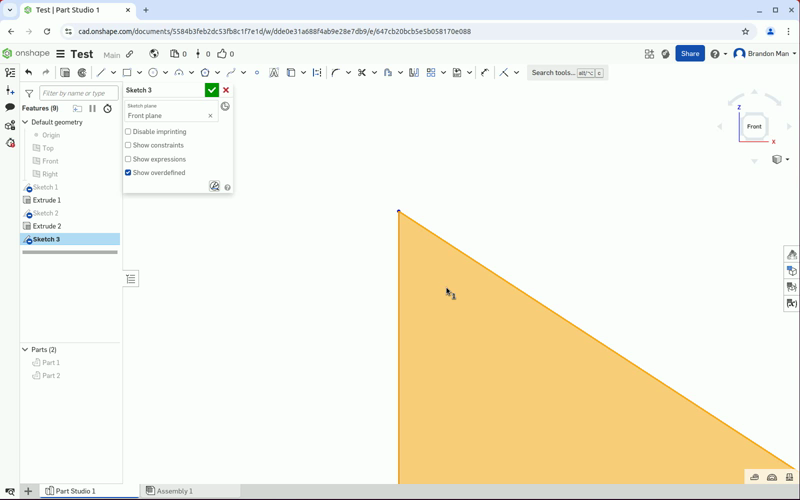
scroll(-6)
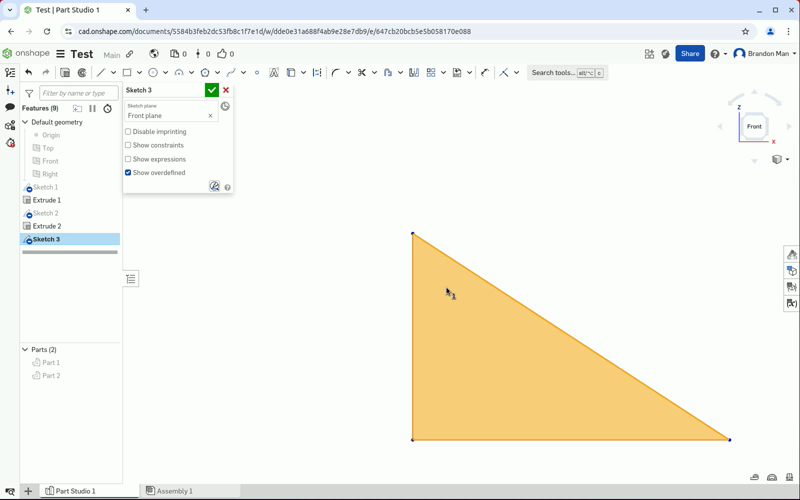
scroll(-6)
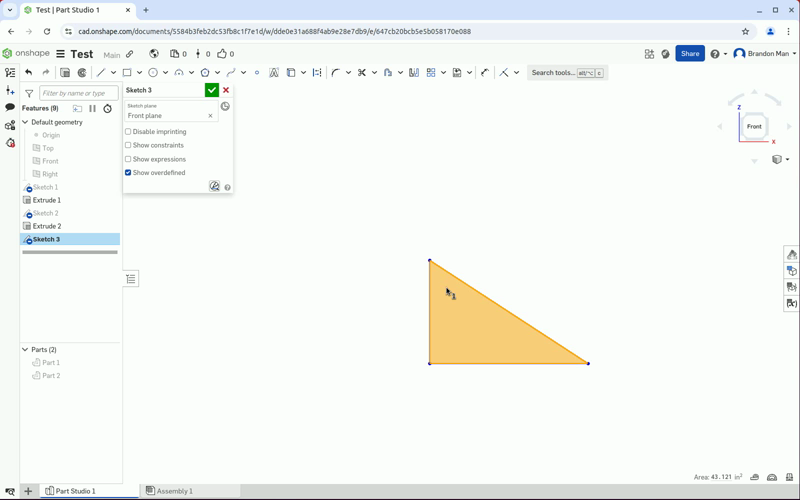
scroll(-6)
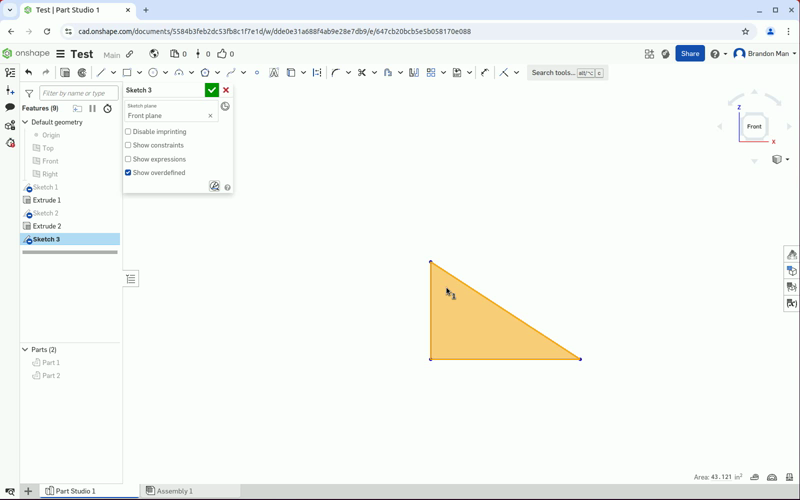
scroll(-6)
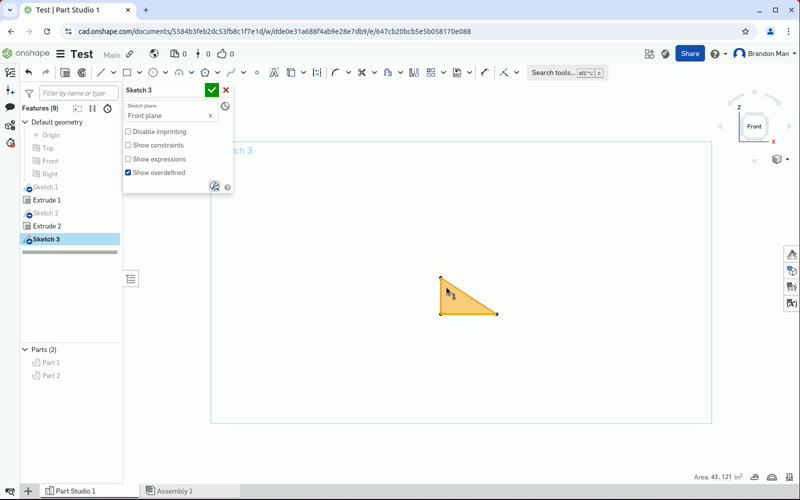
mouse_move(73, 352)
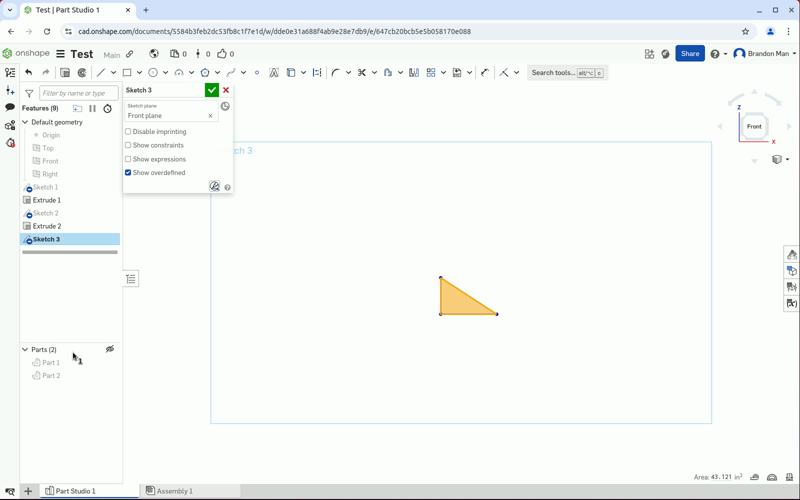
key(shift+y)
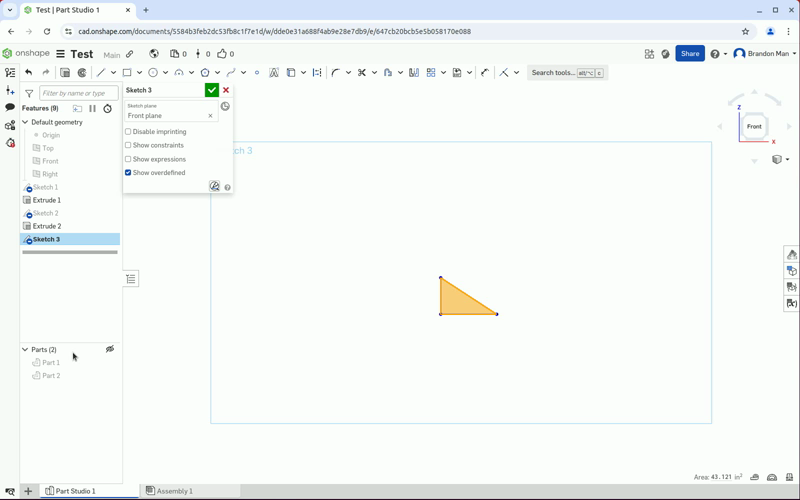
key(shift+e)
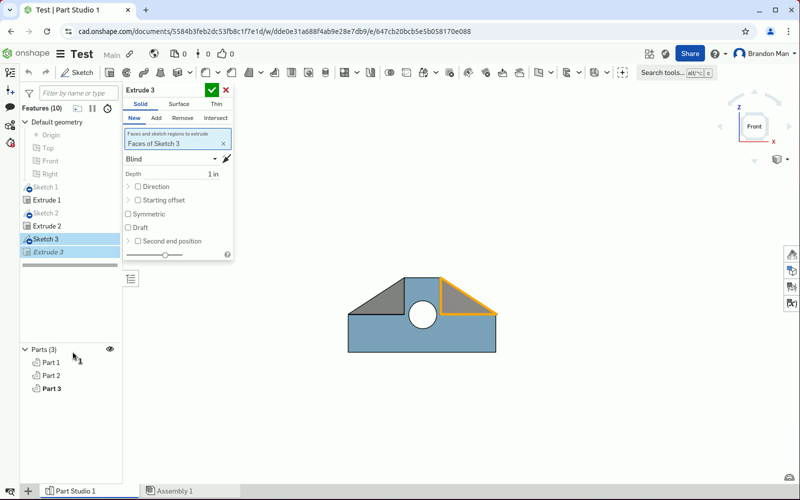
mouse_move(143, 106)
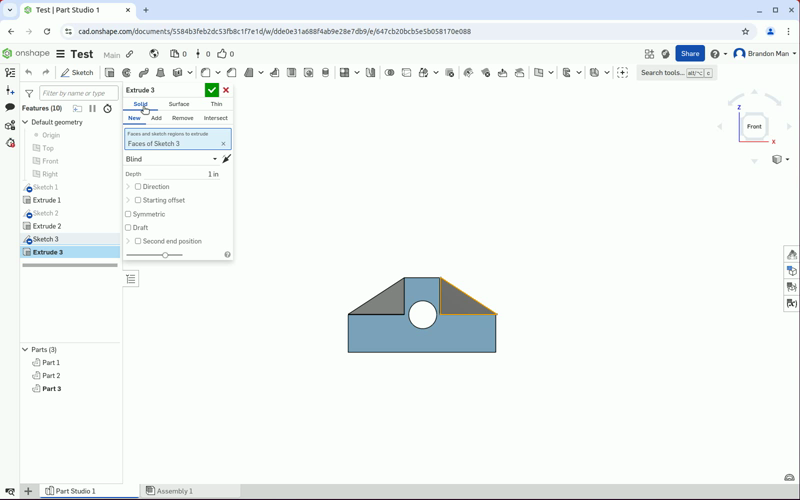
click(143, 106)
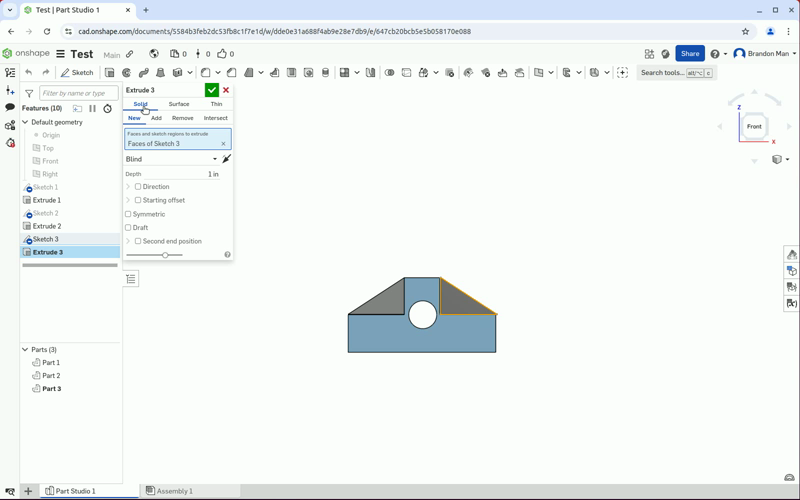
mouse_move(137, 120)
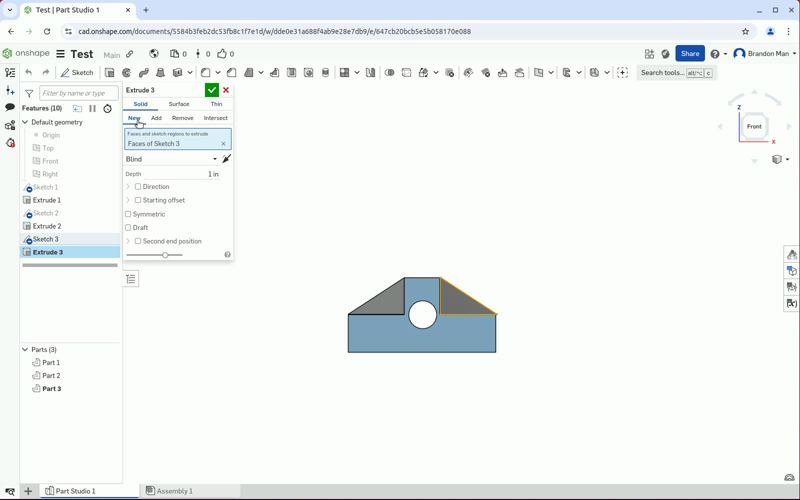
click(137, 120)
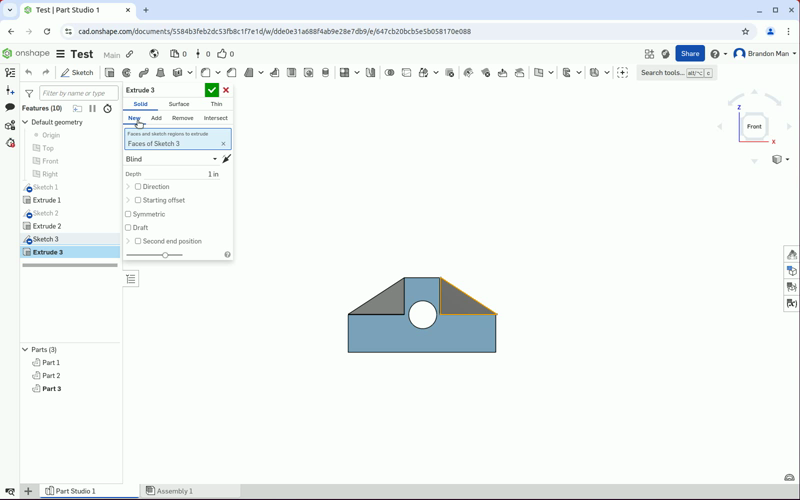
key(tab, 4)
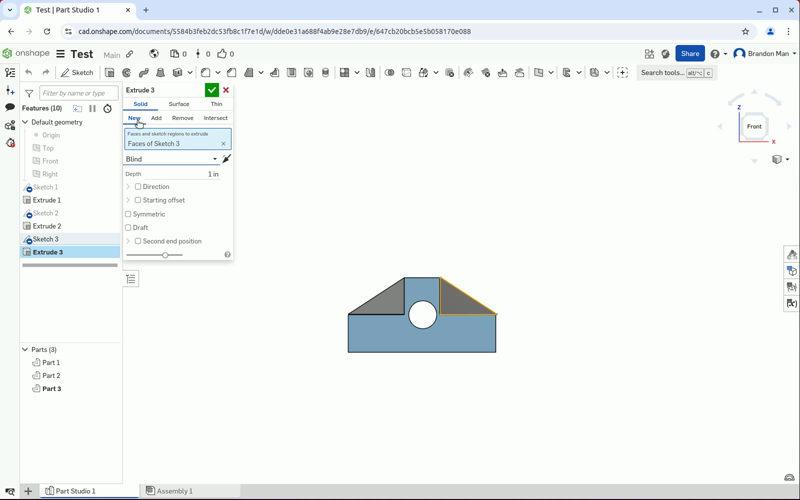
text(7.462)
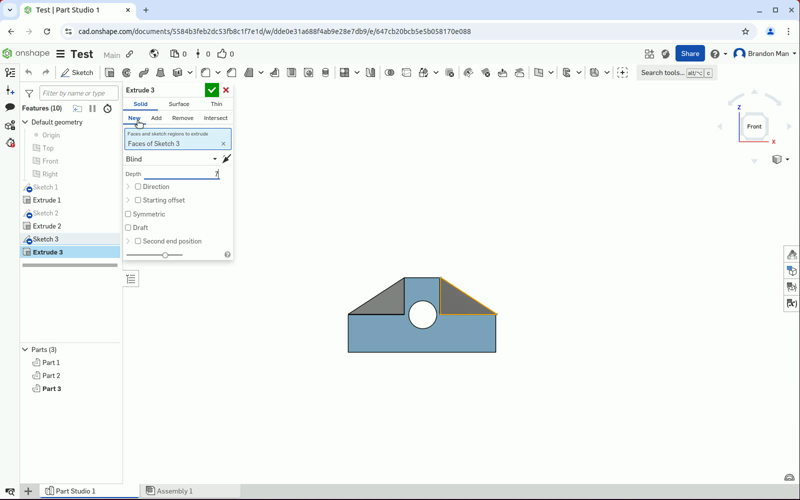
key(enter)
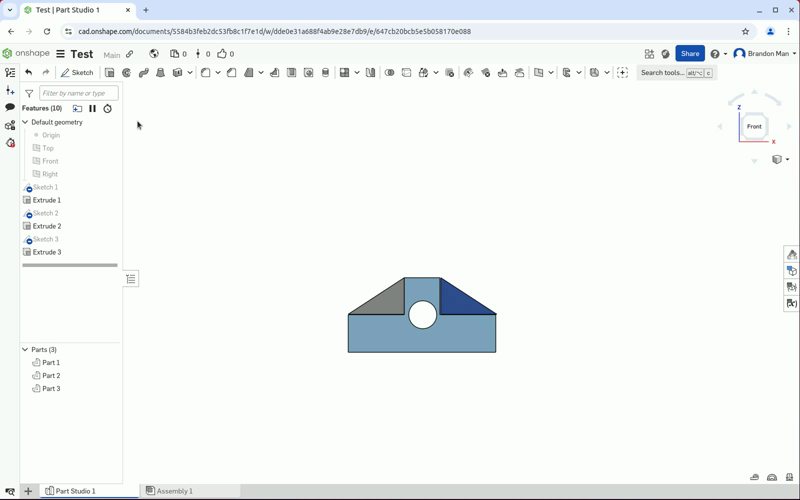
key(shift+h)
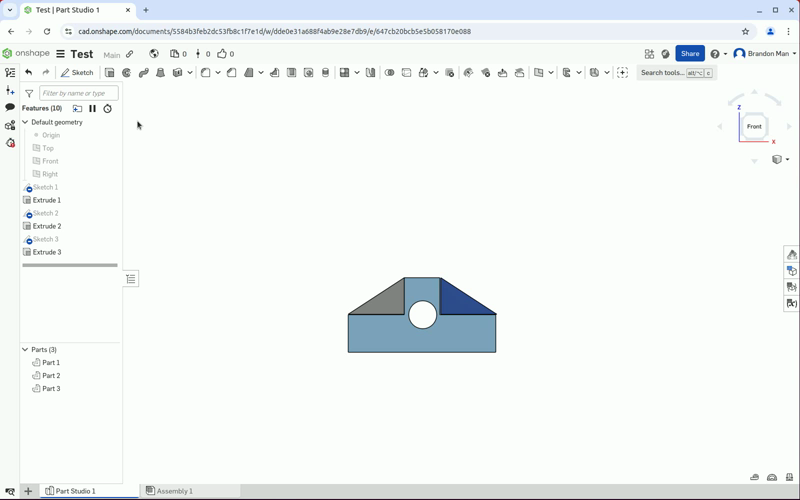
key(shift+h)
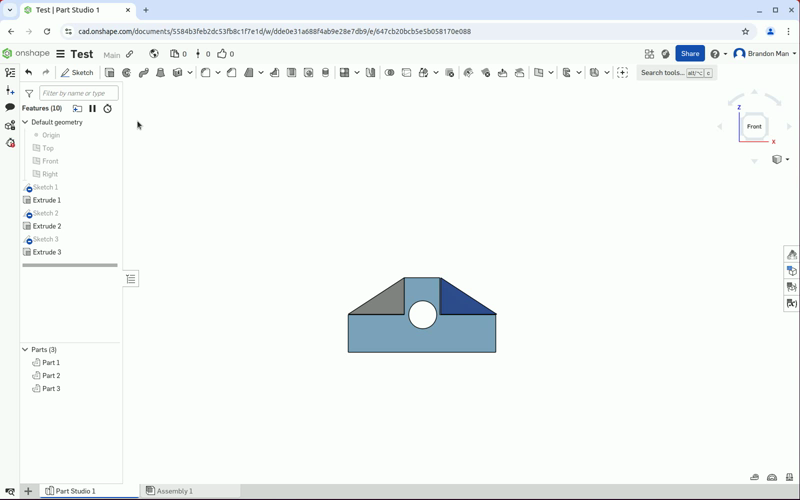
key(shift+7)
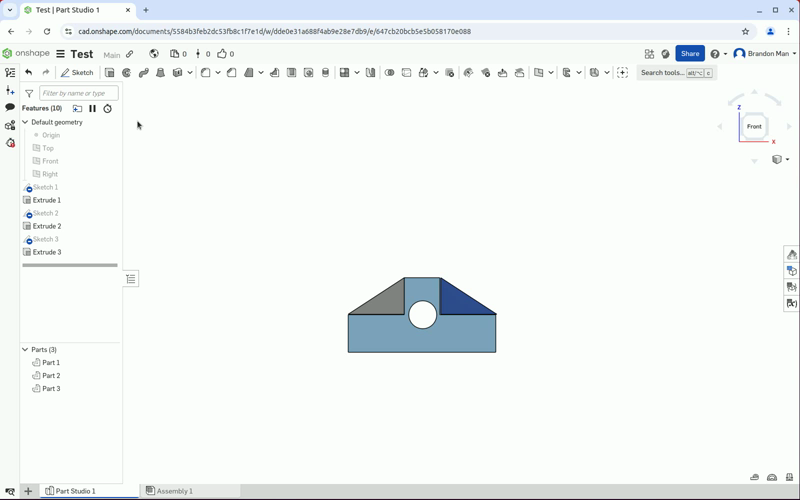
key(left, 2)
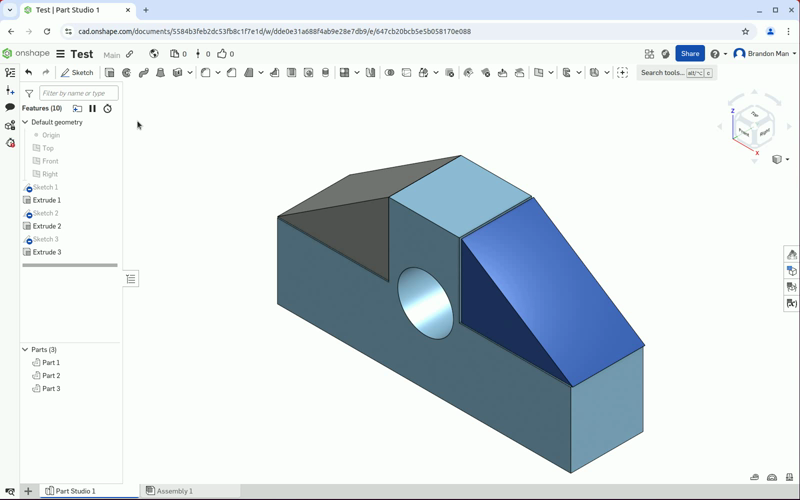
key(down, 2)
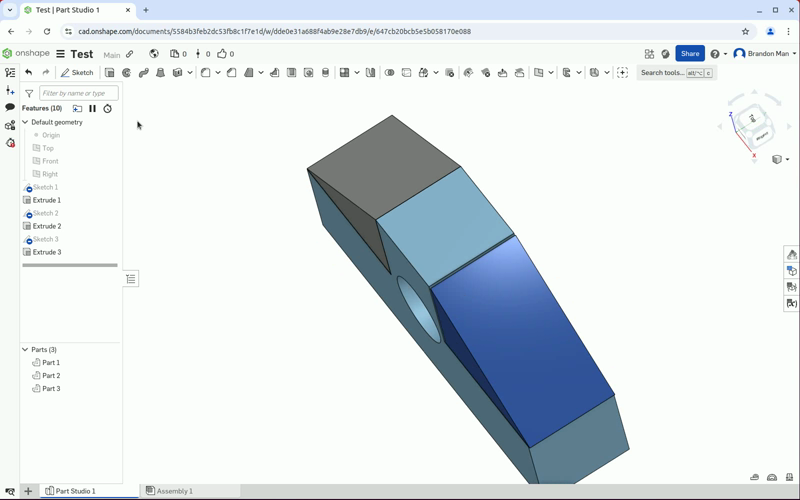
key(up, 2)
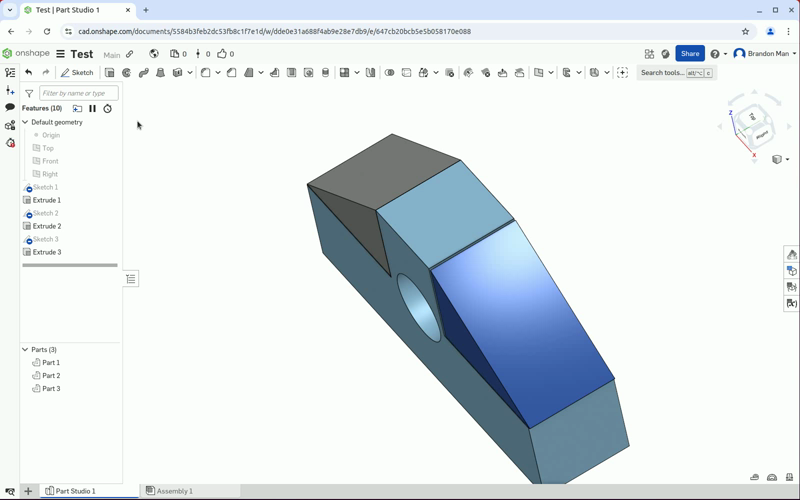
key(right, 2)
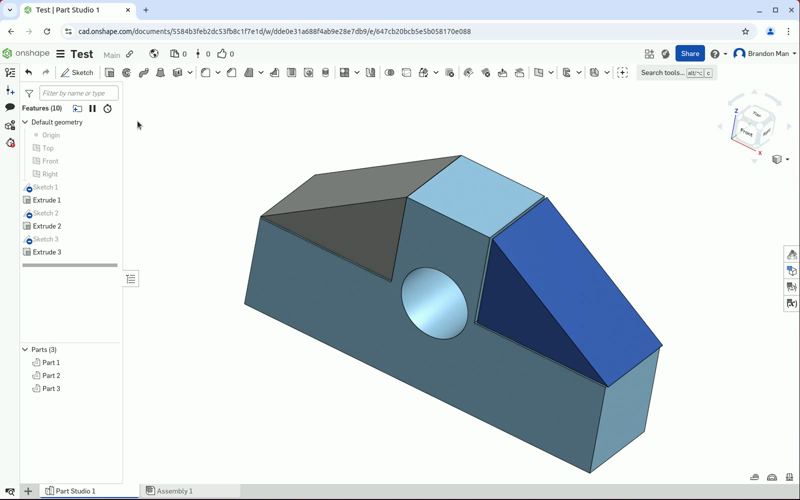
mouse_move(73, 189)
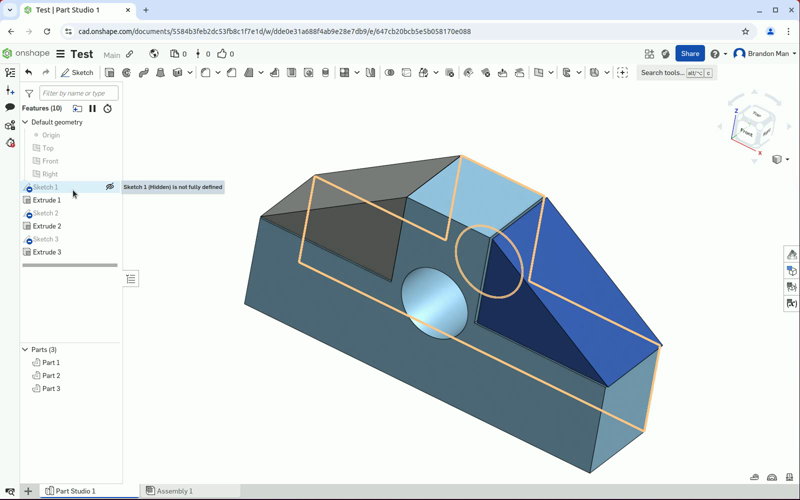
click(73, 189)